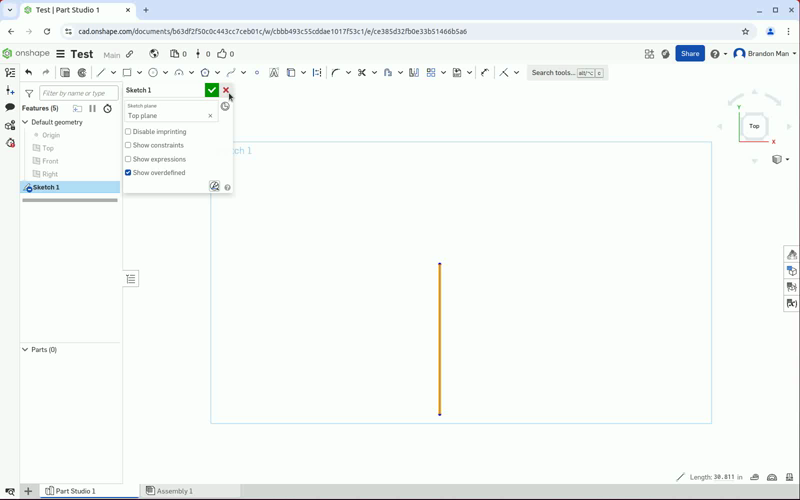
key(shift+h)
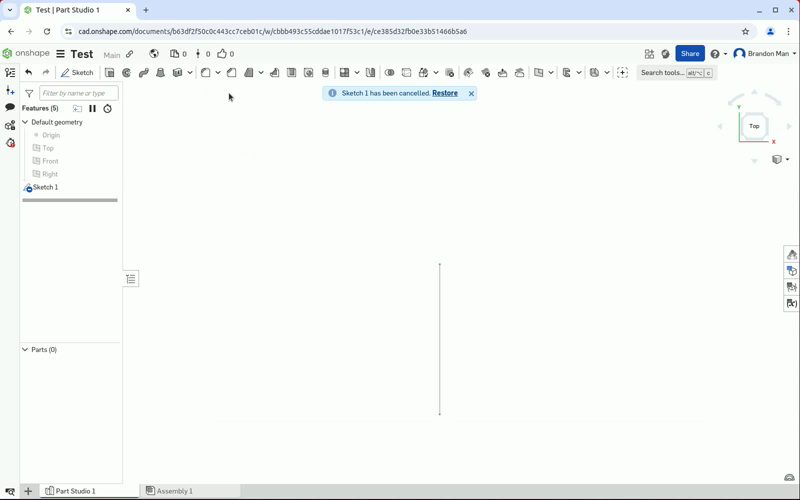
key(shift+s)
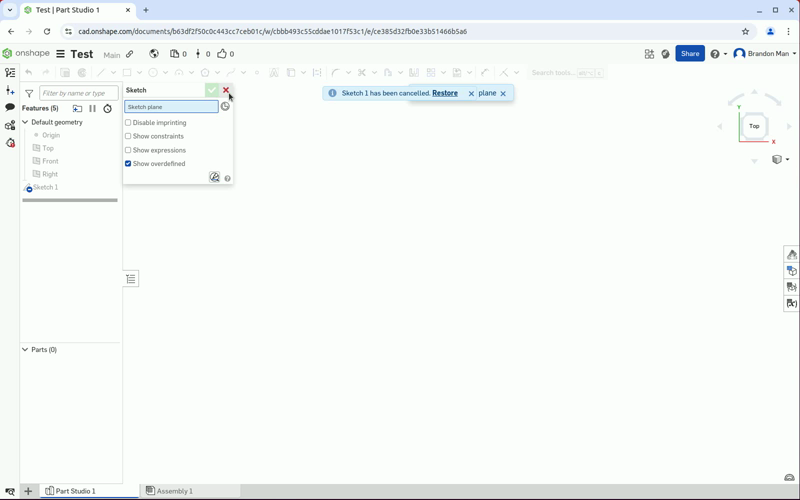
mouse_move(73, 150)
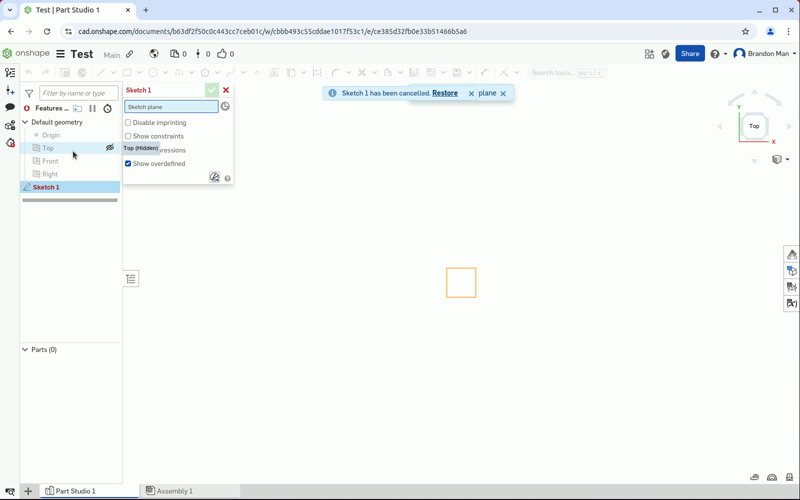
click(73, 150)
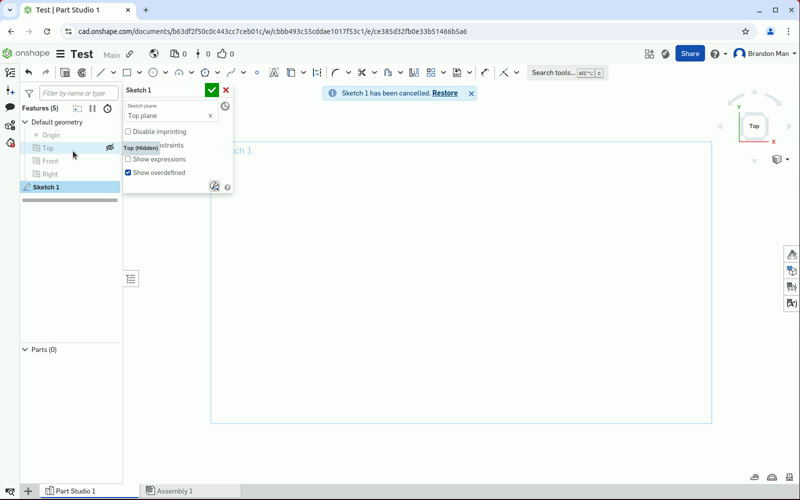
mouse_move(73, 352)
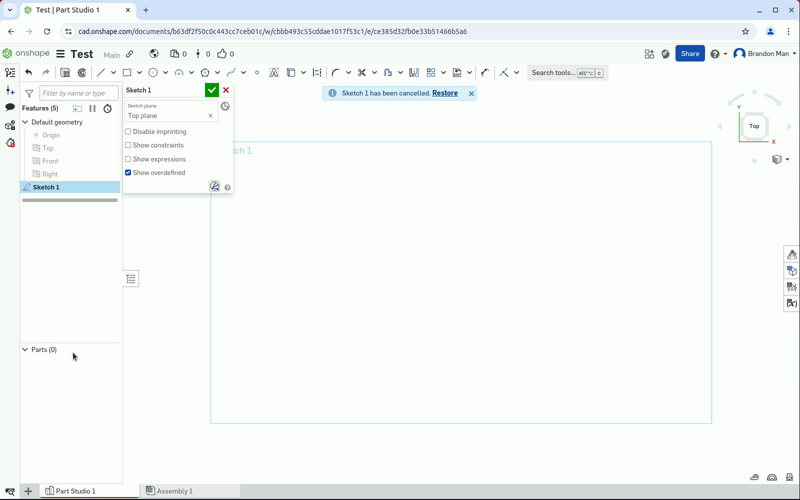
key(y)
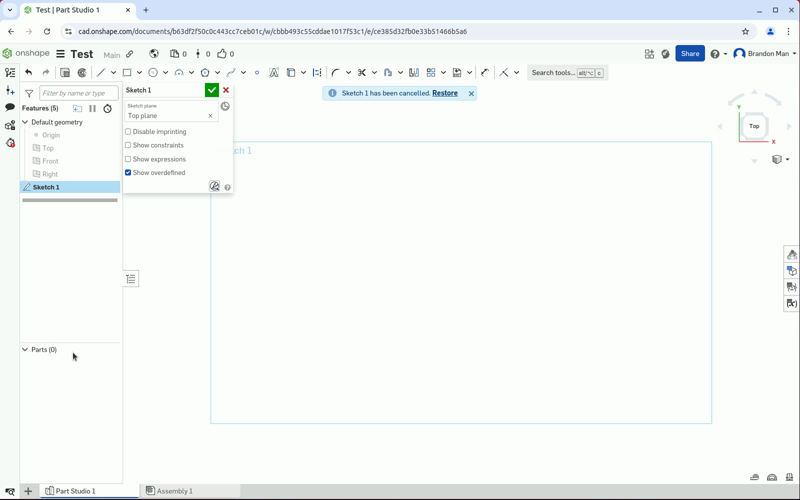
key(c)
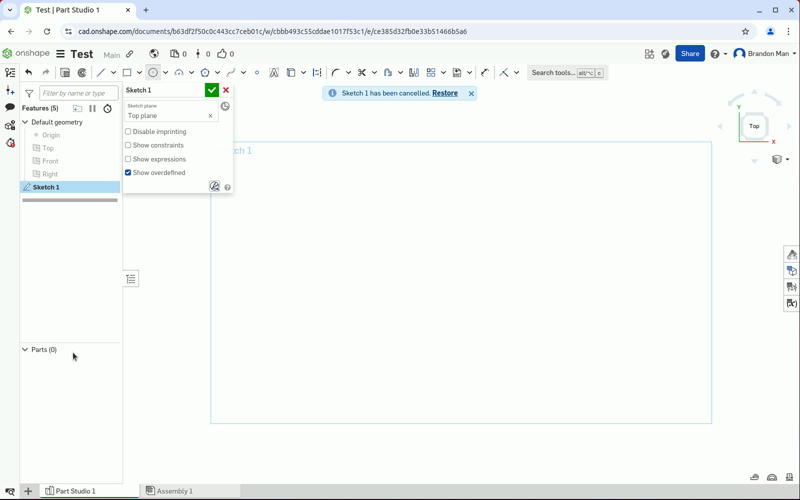
key_down(shift)
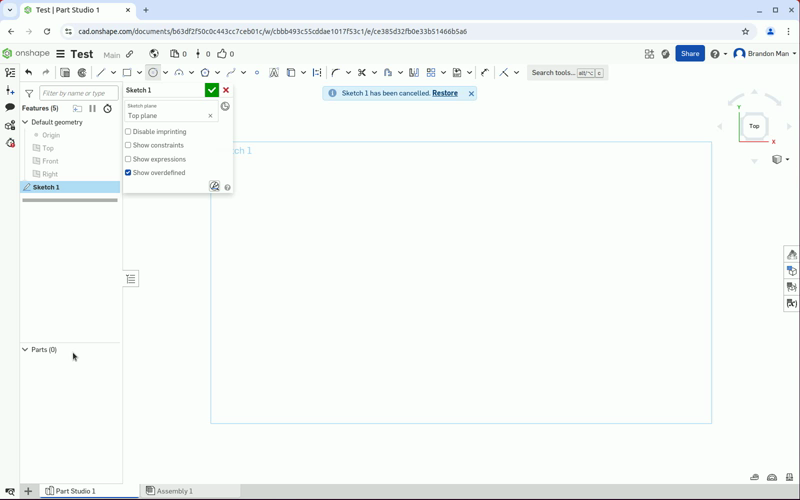
mouse_move(461, 282)
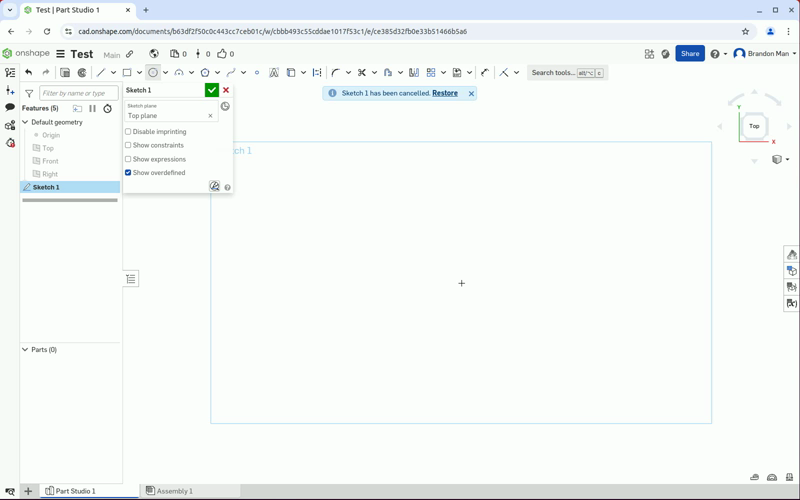
click(461, 282)
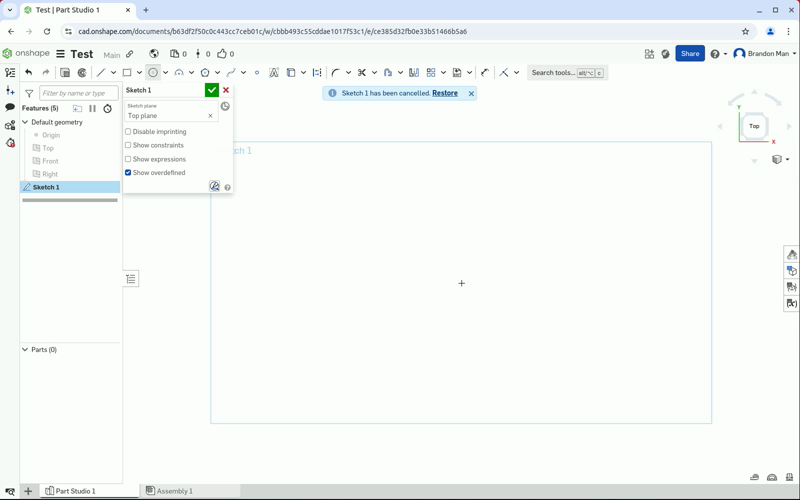
key_up(shift)
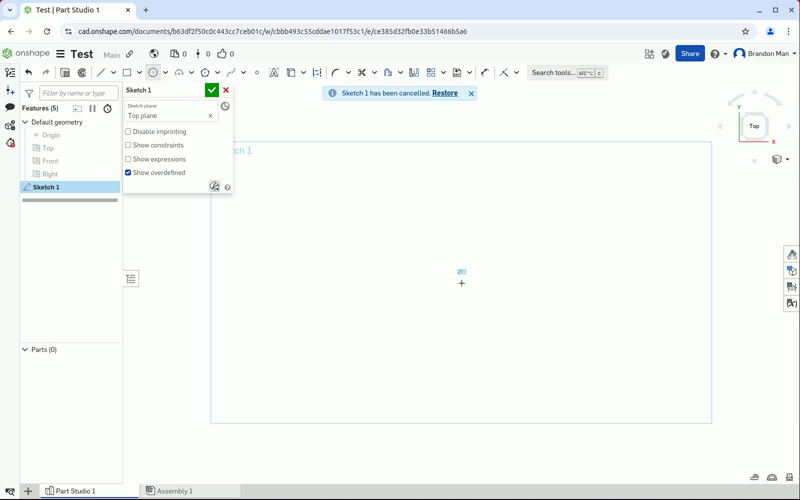
mouse_move(468, 282)
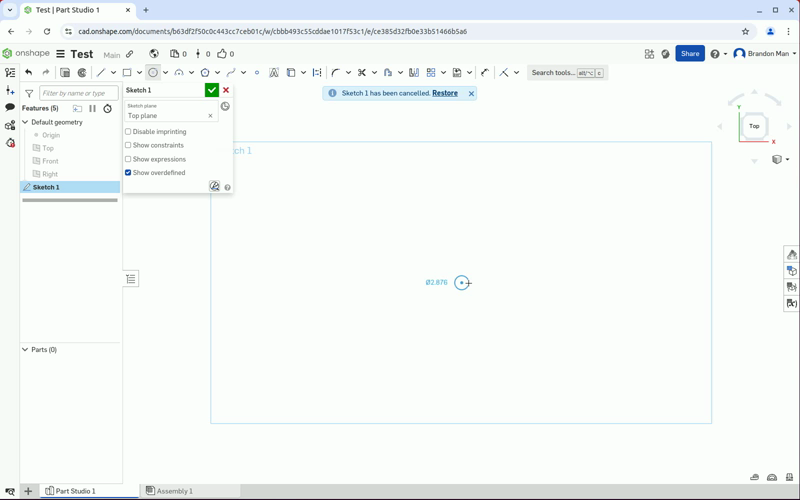
click(468, 282)
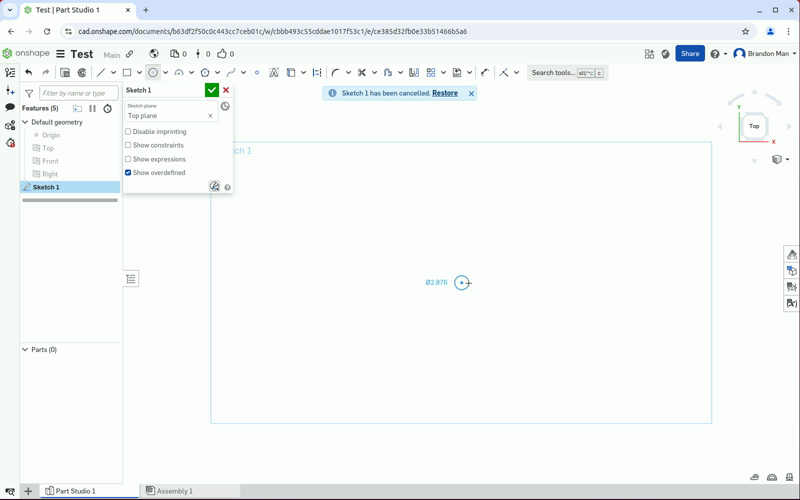
key(esc)
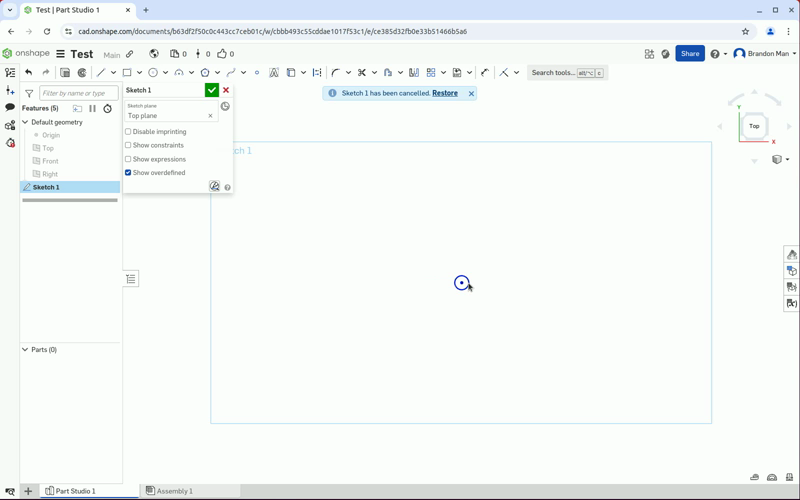
key(c)
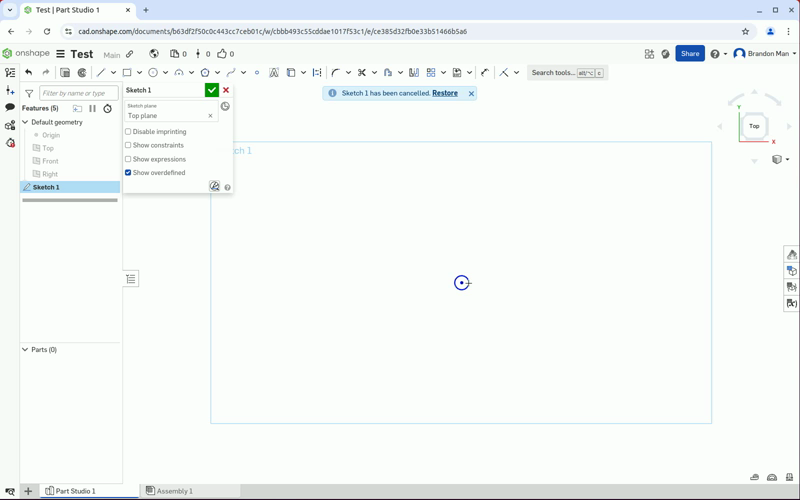
key_down(shift)
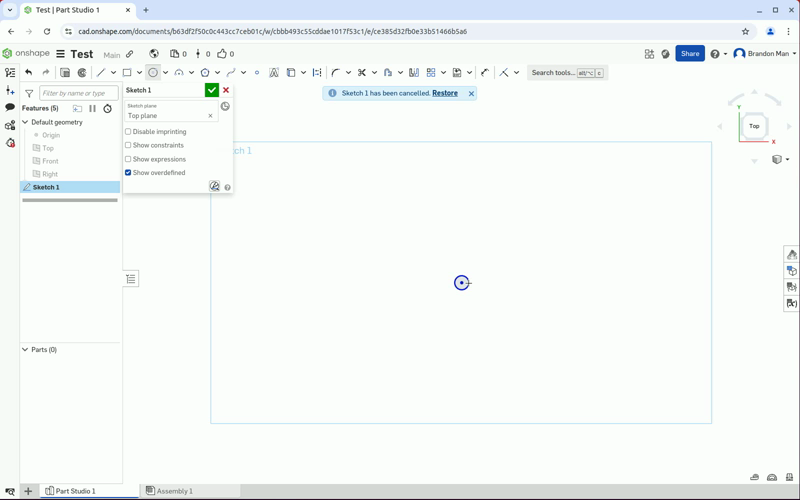
mouse_move(461, 282)
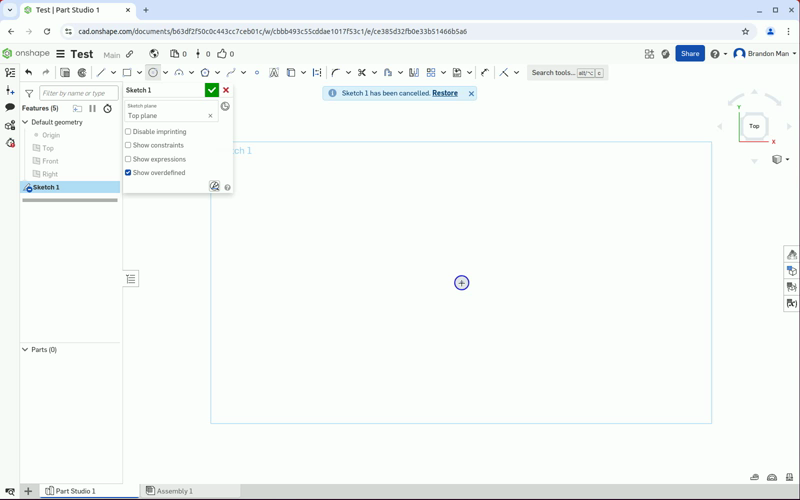
click(461, 282)
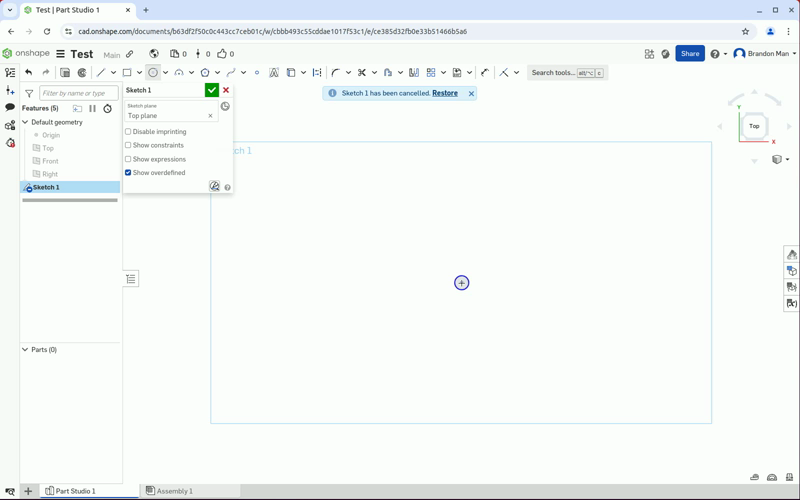
key_up(shift)
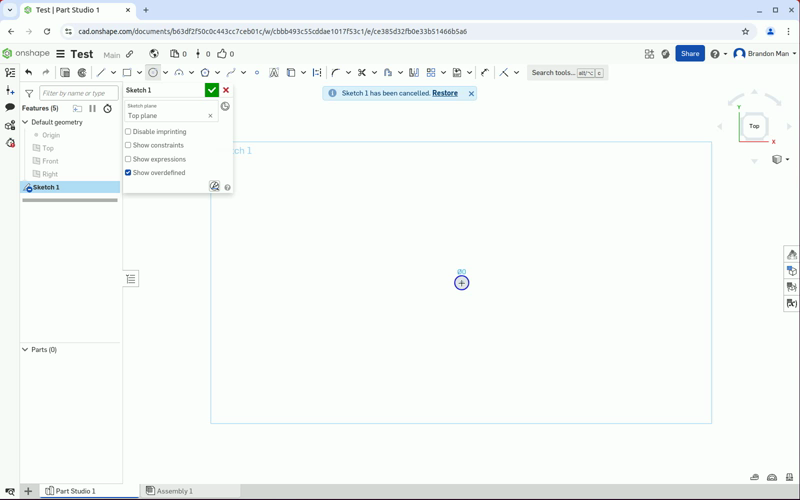
mouse_move(464, 282)
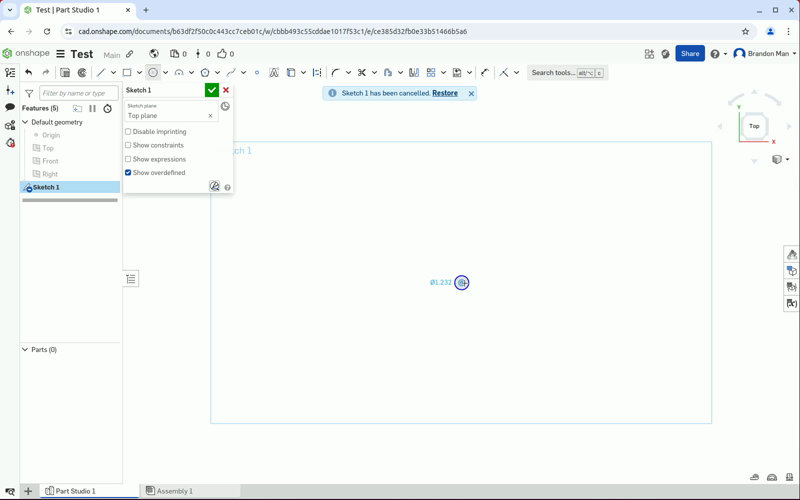
scroll(6)
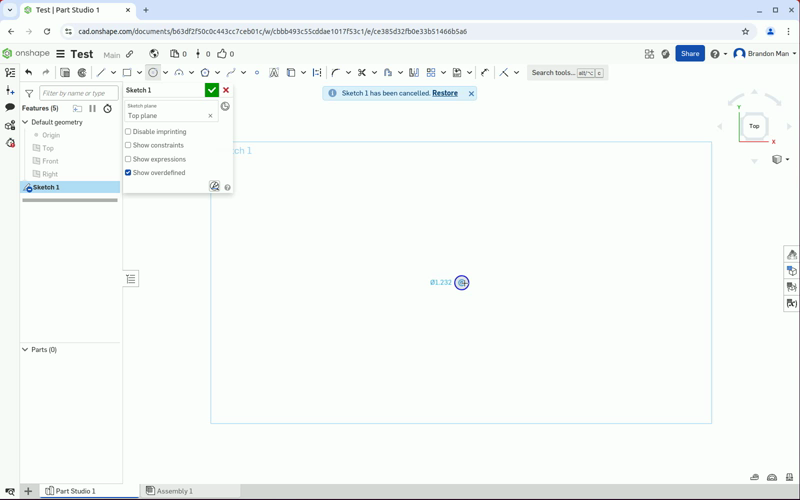
scroll(6)
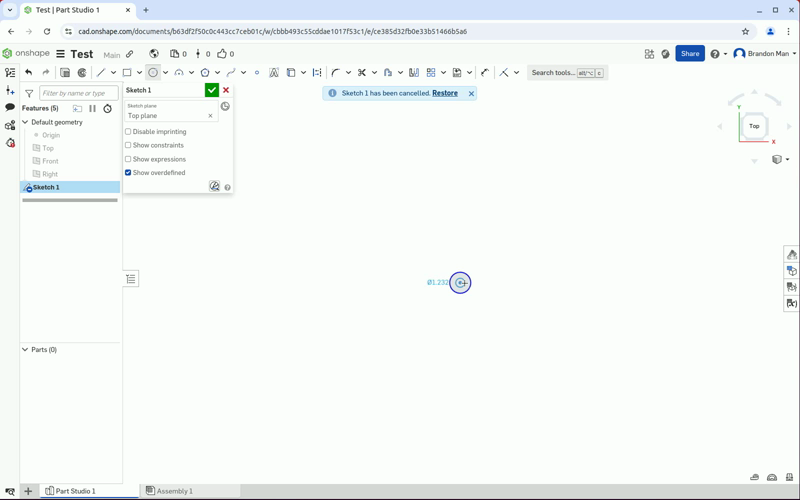
scroll(6)
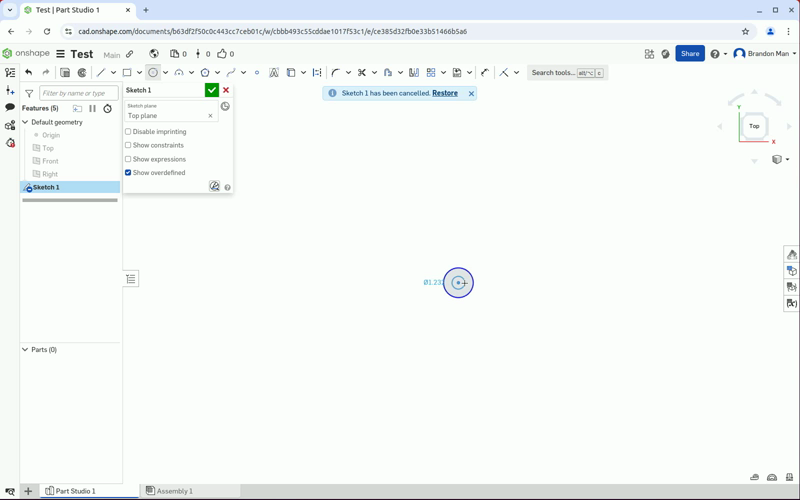
scroll(6)
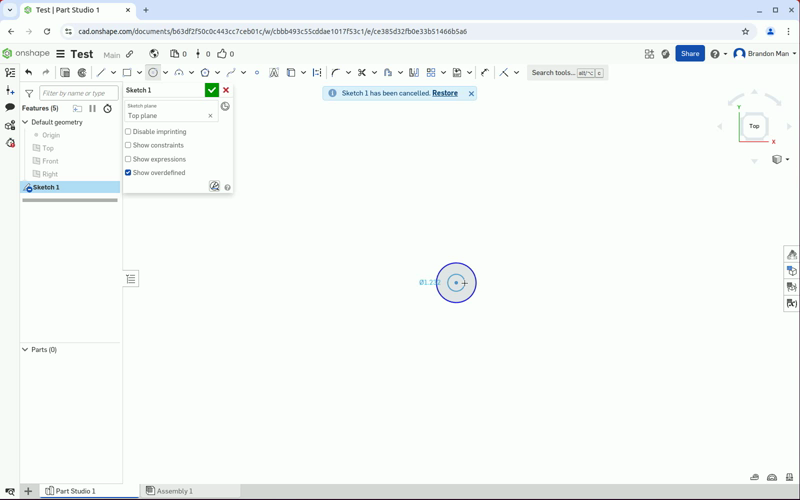
scroll(6)
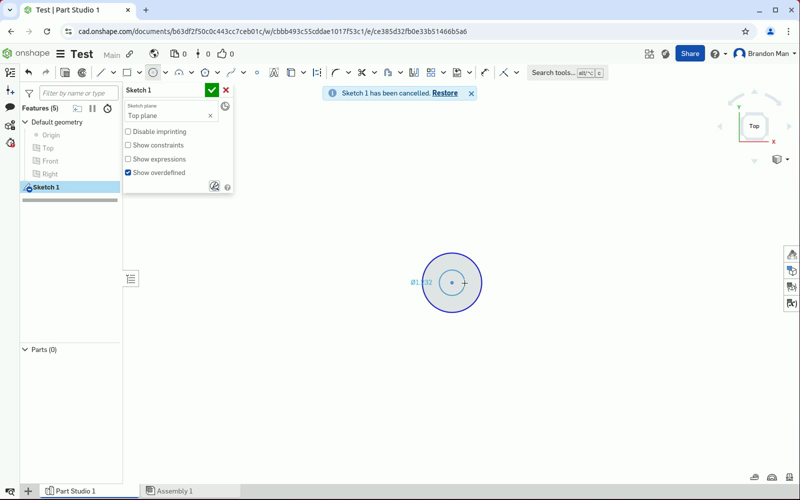
scroll(6)
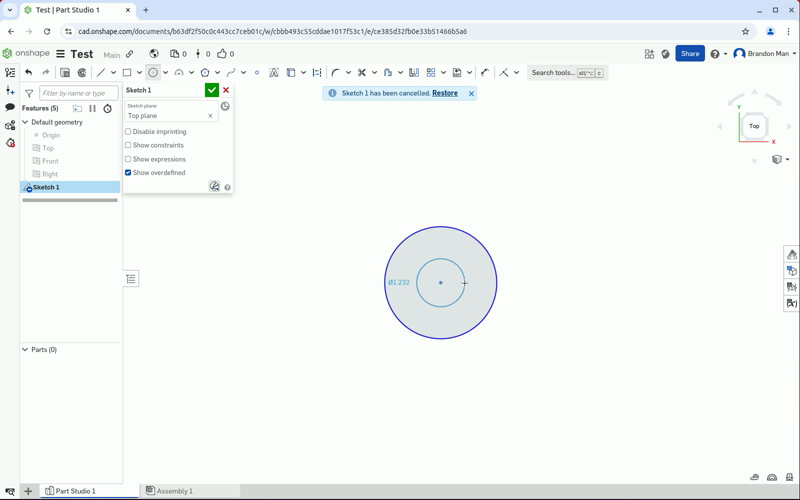
scroll(6)
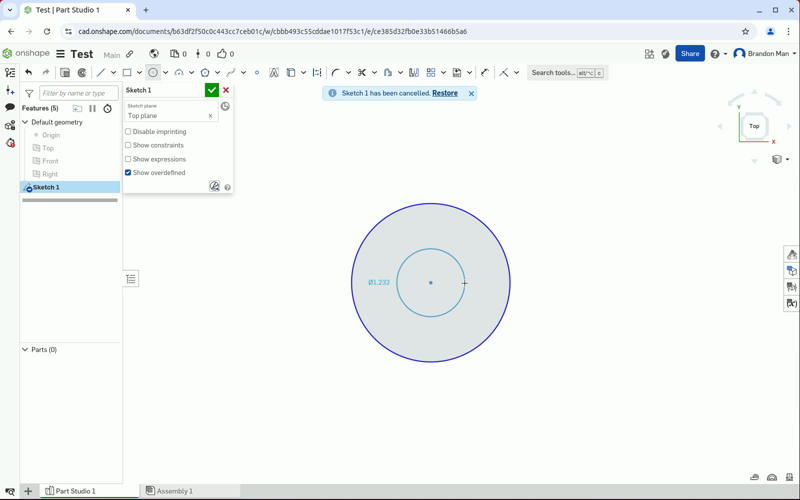
click(464, 282)
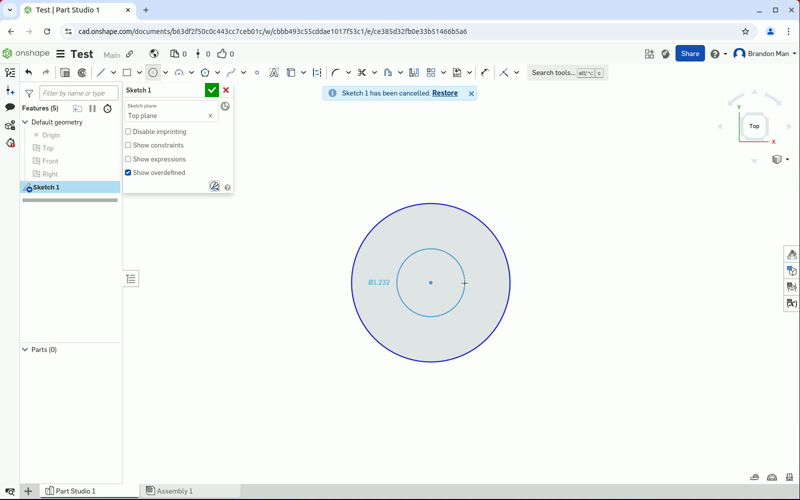
scroll(-6)
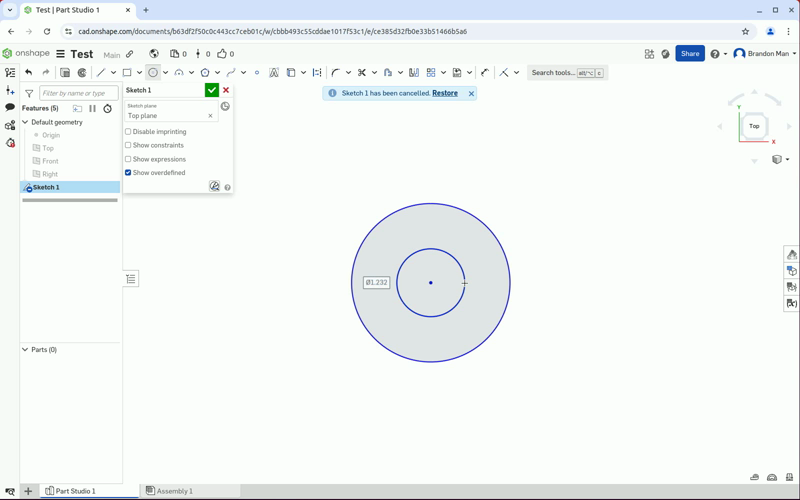
scroll(-6)
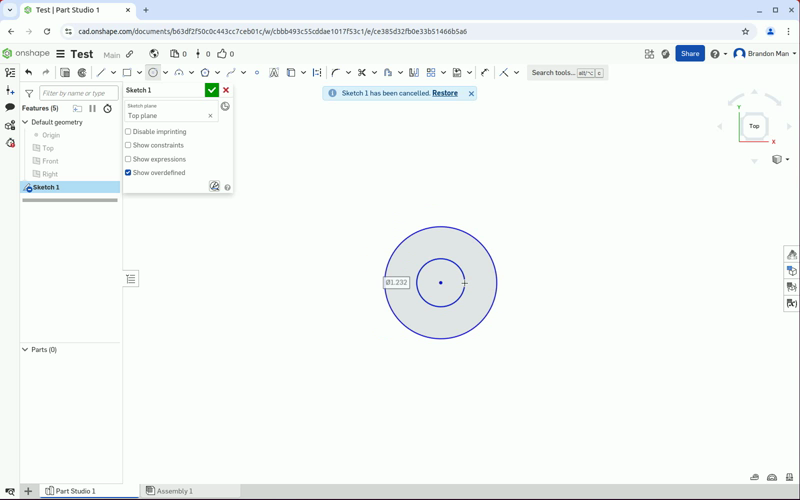
scroll(-6)
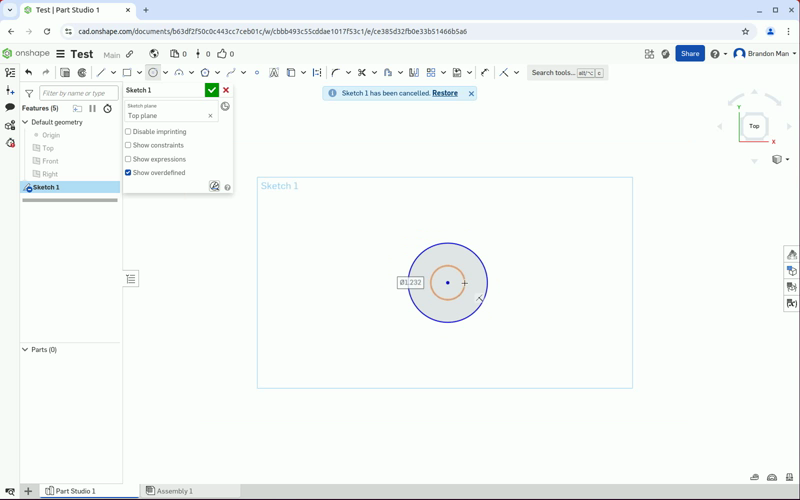
scroll(-6)
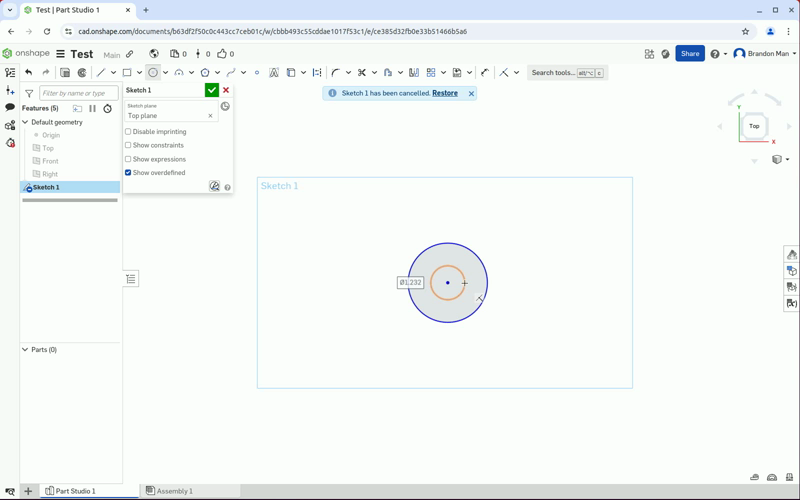
scroll(-6)
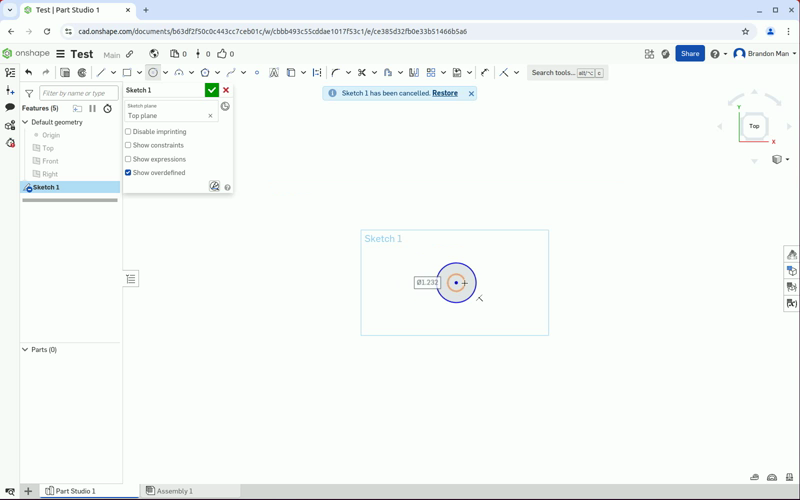
scroll(-6)
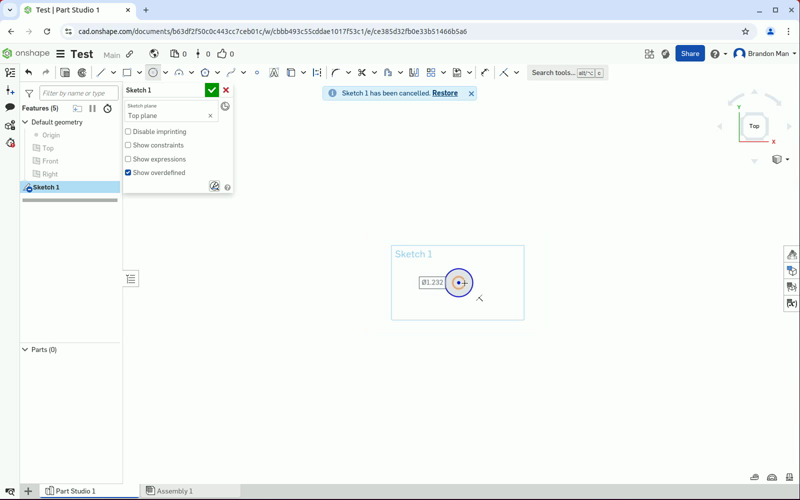
scroll(-6)
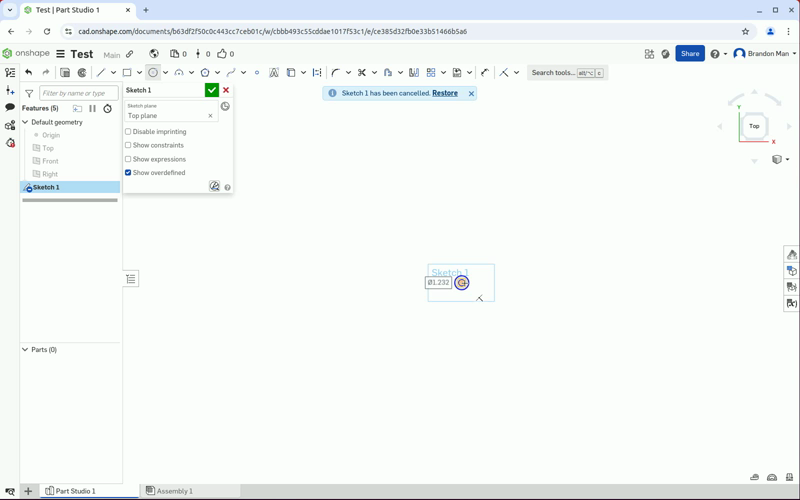
key(esc)
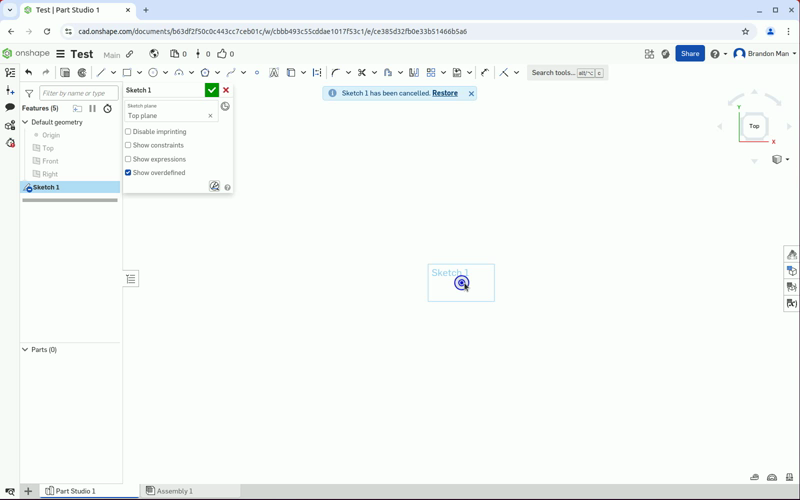
mouse_move(456, 283)
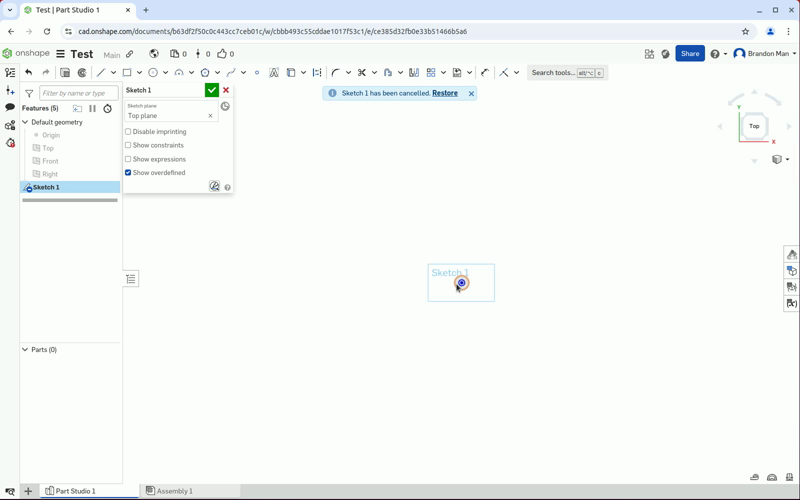
scroll(6)
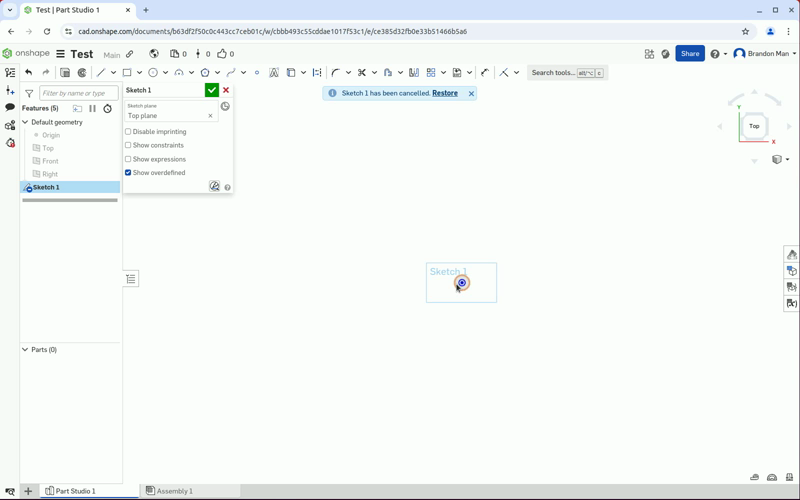
scroll(6)
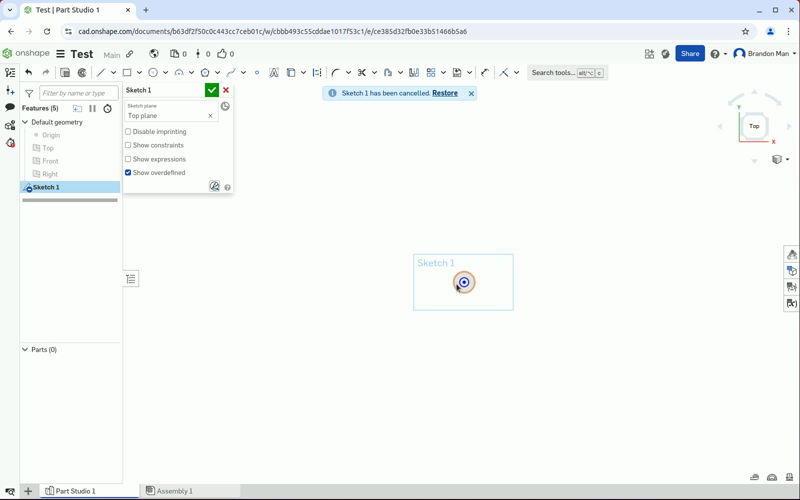
scroll(6)
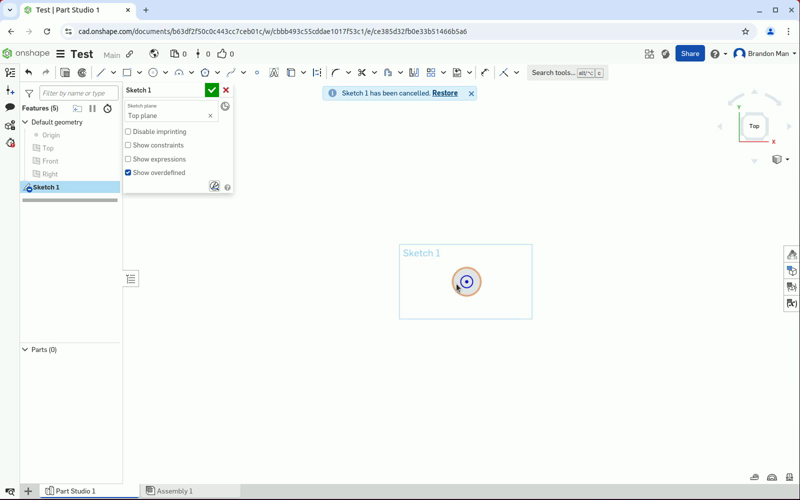
scroll(6)
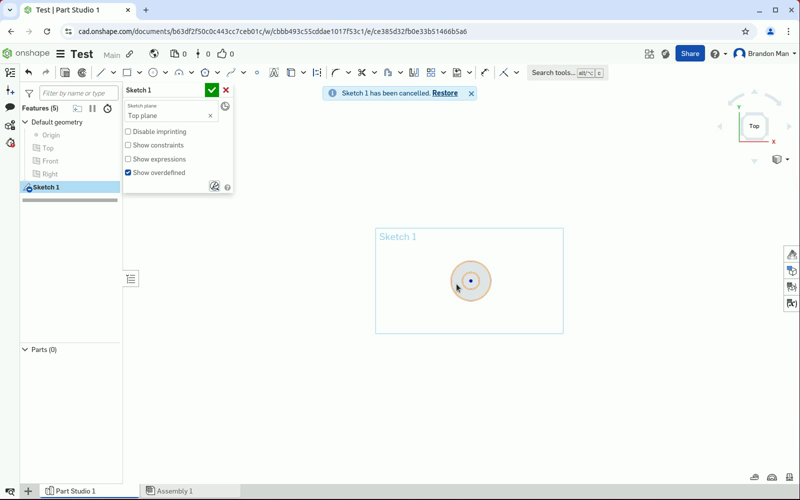
scroll(6)
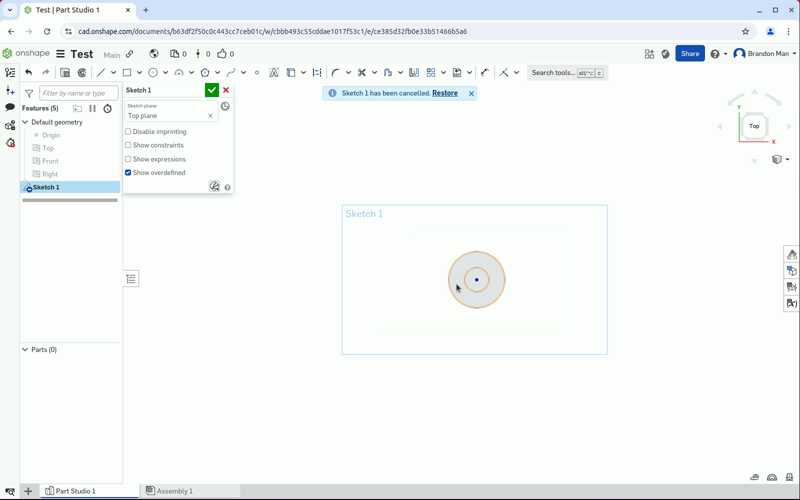
scroll(6)
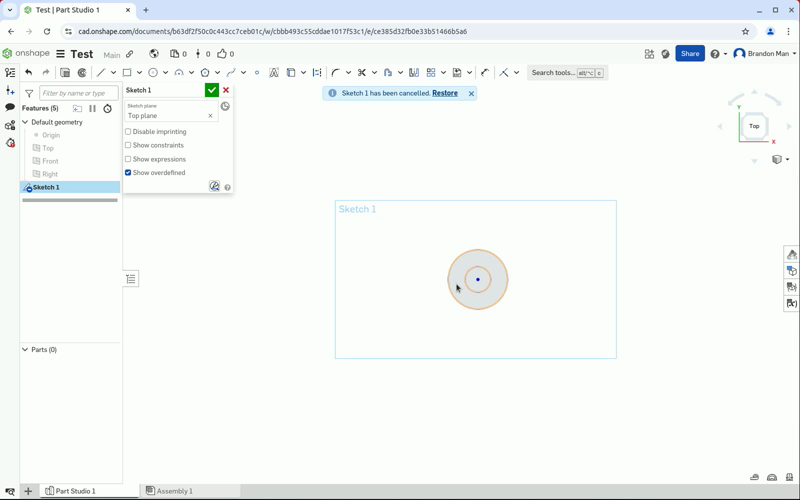
scroll(6)
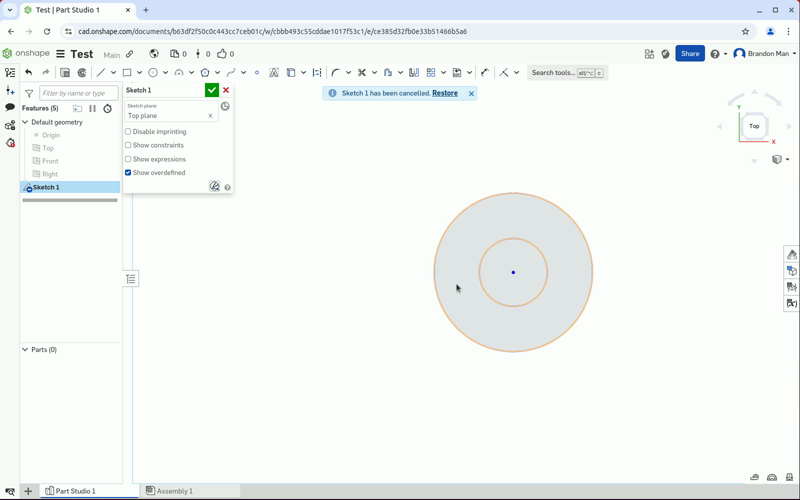
click(456, 283)
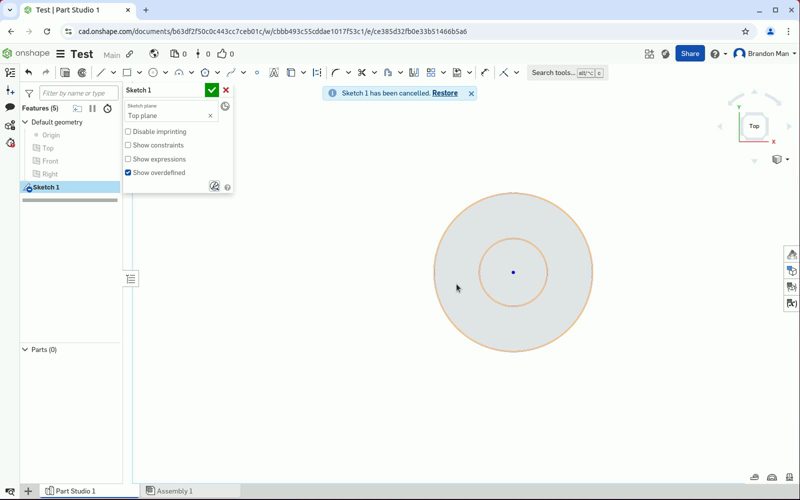
scroll(-6)
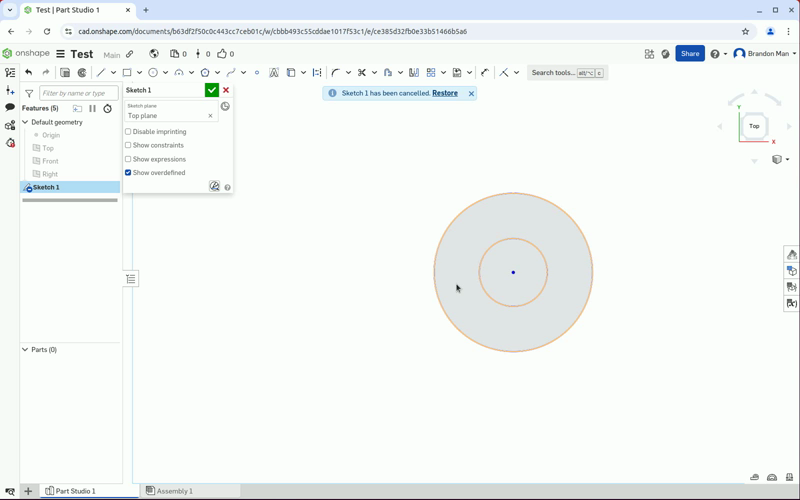
scroll(-6)
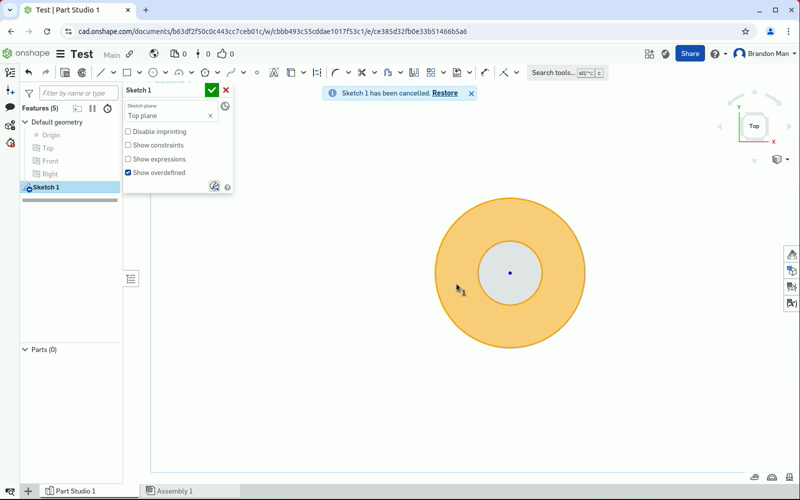
scroll(-6)
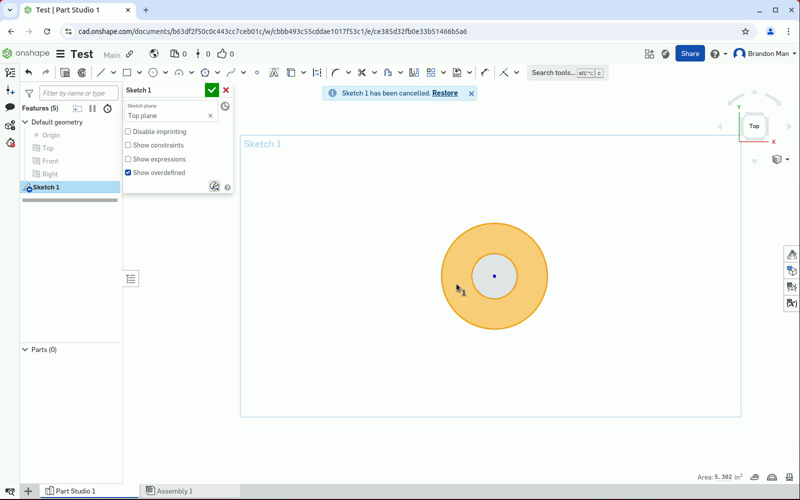
scroll(-6)
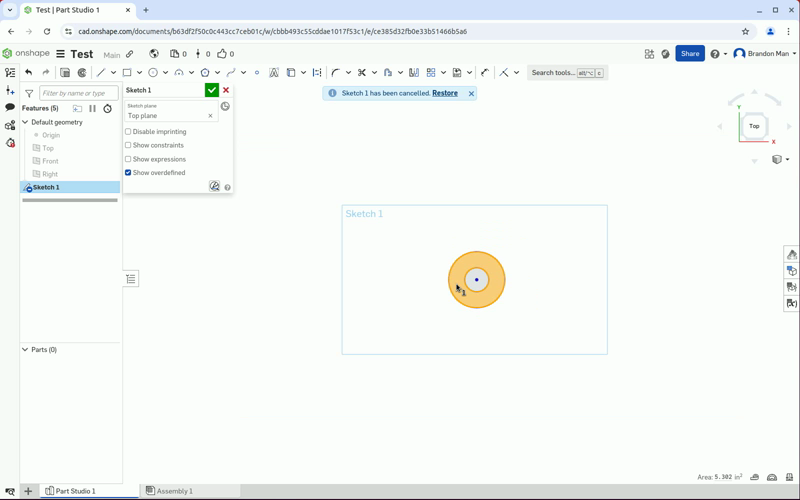
scroll(-6)
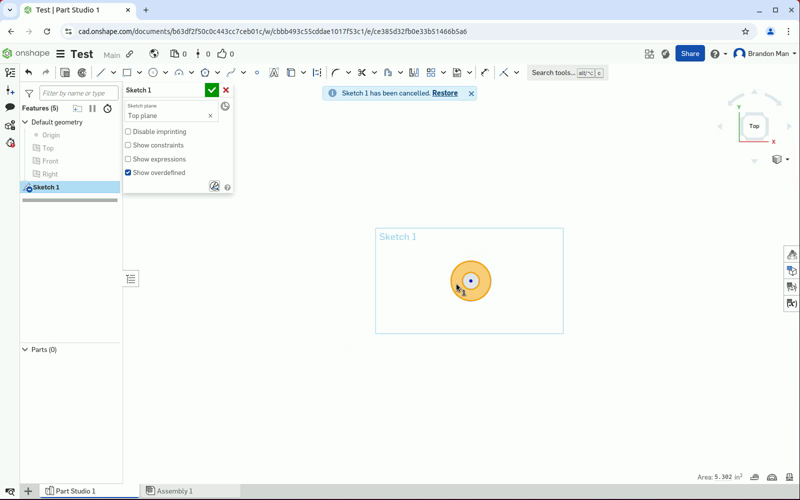
scroll(-6)
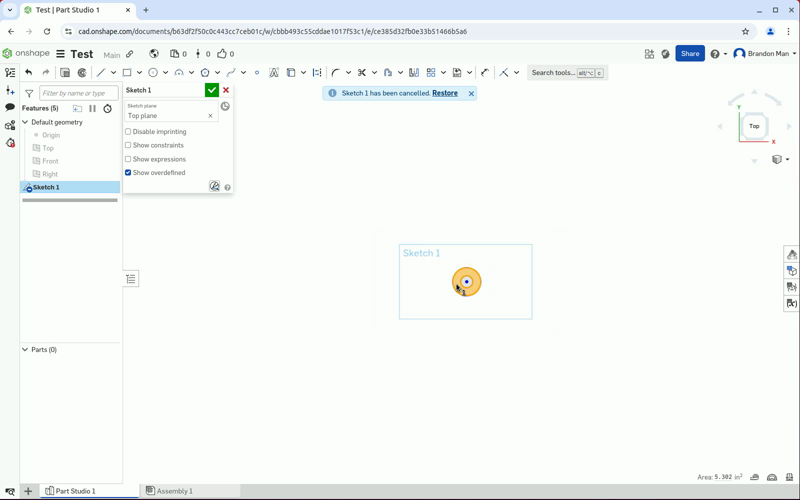
scroll(-6)
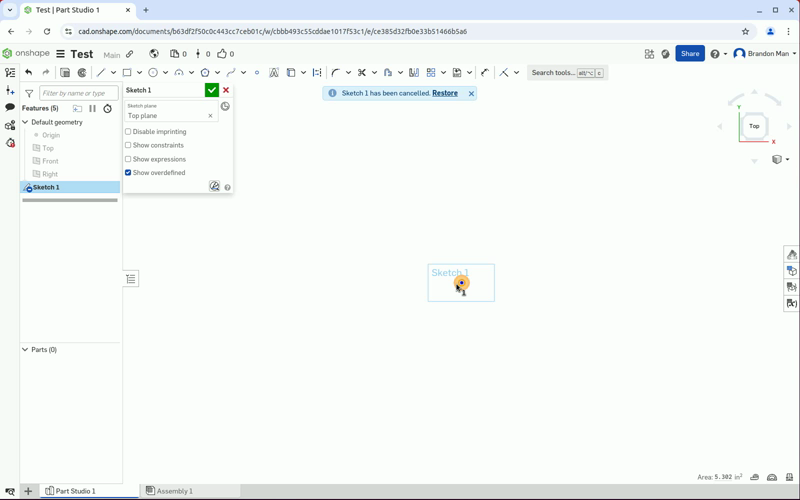
mouse_move(73, 352)
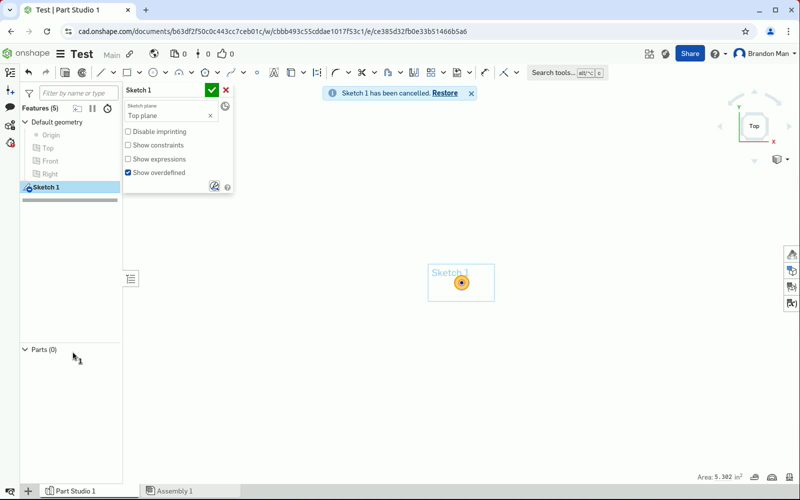
key(shift+y)
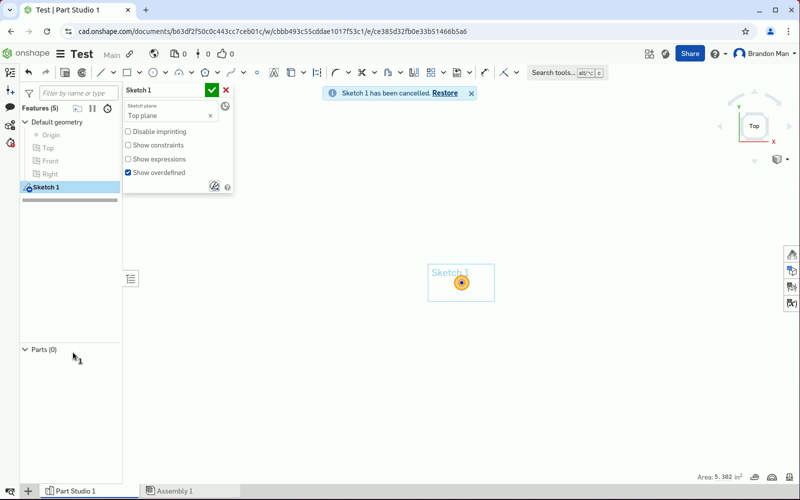
key(shift+e)
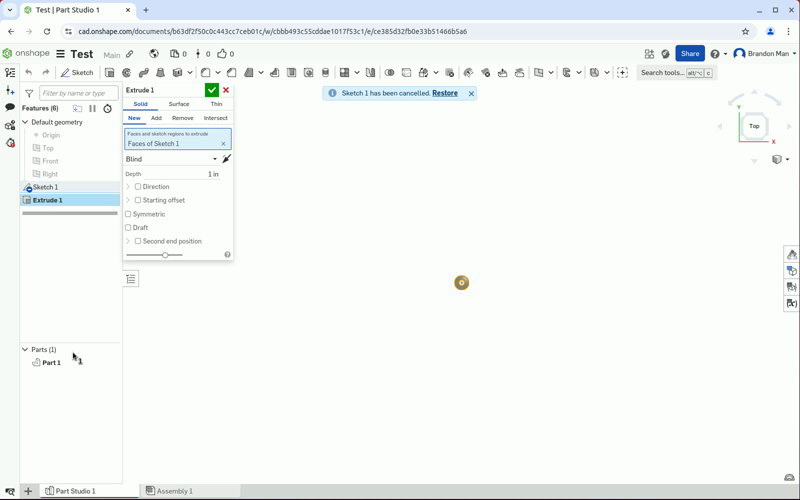
mouse_move(143, 106)
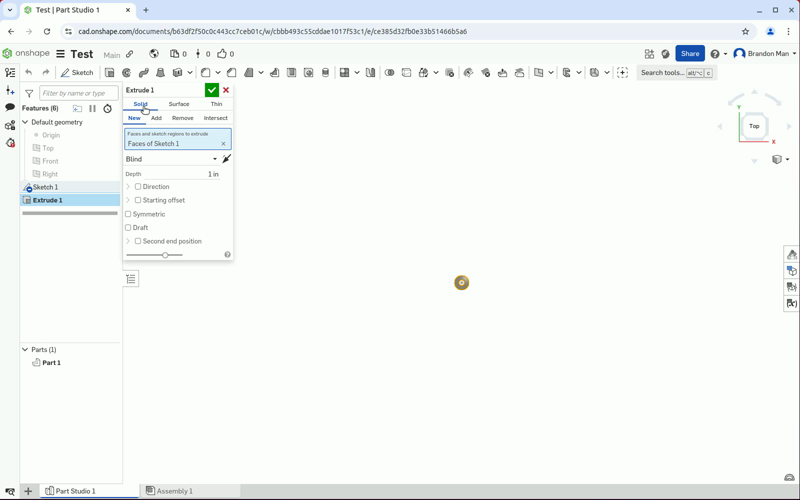
click(143, 106)
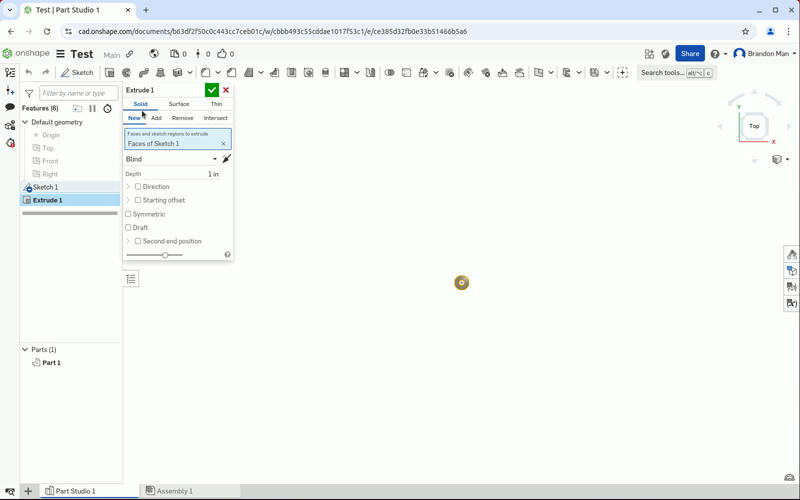
mouse_move(137, 120)
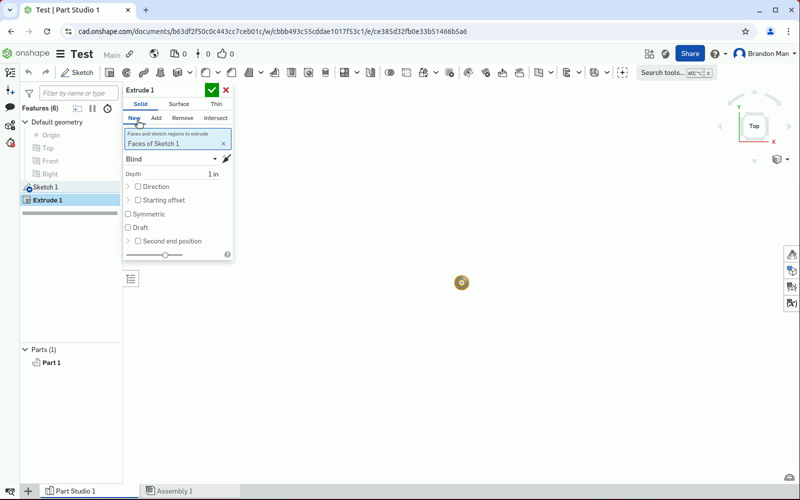
click(137, 120)
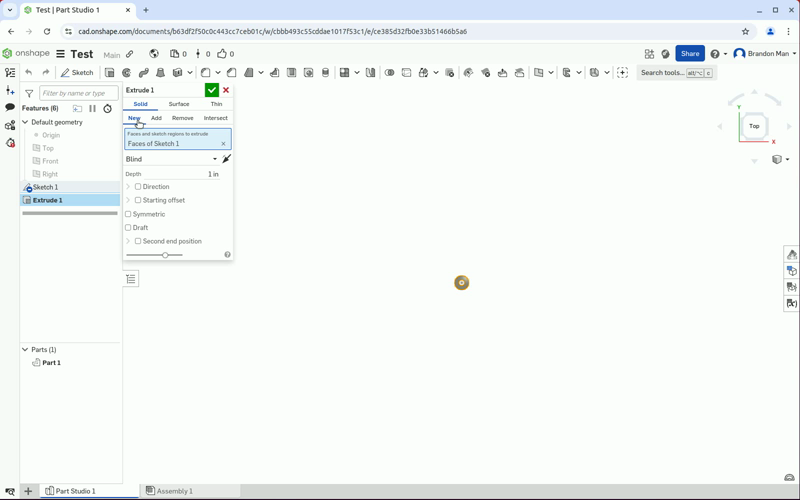
key(tab, 4)
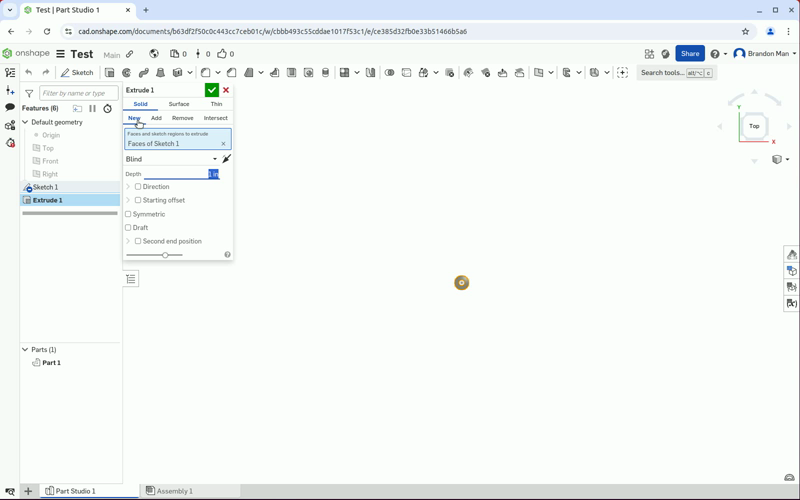
text(23.108)
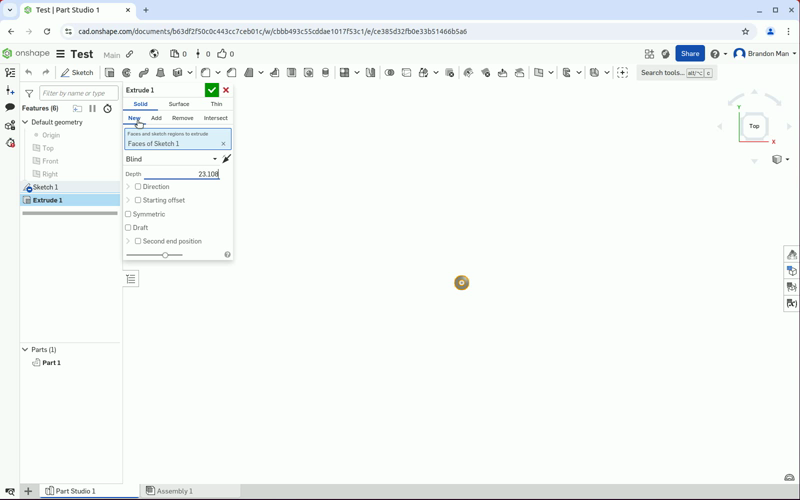
key(enter)
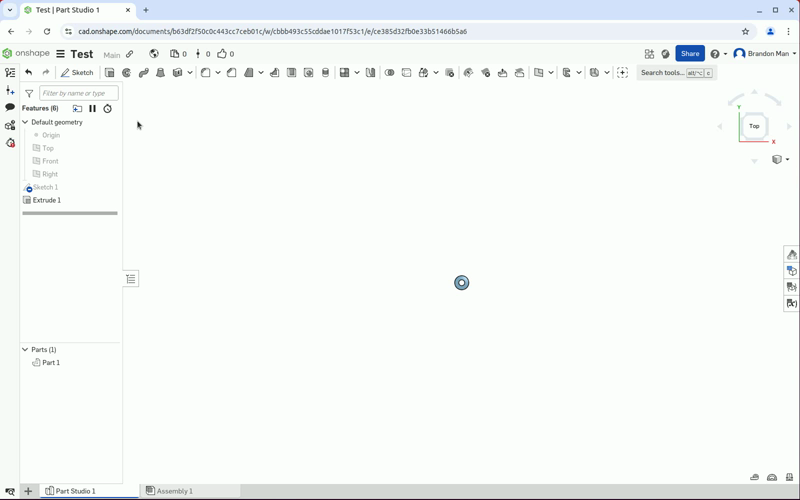
key(shift+h)
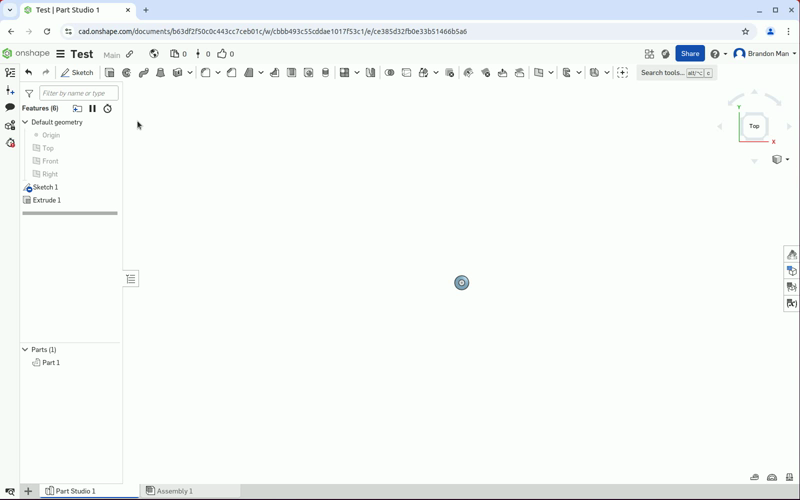
key(shift+h)
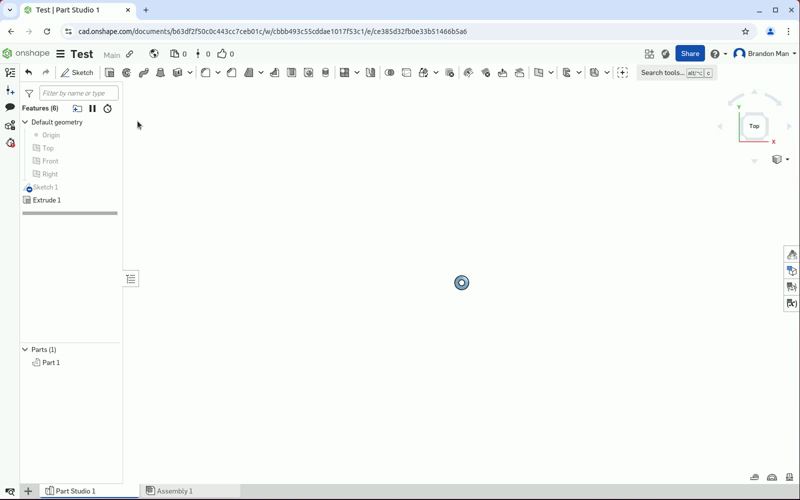
mouse_move(73, 189)
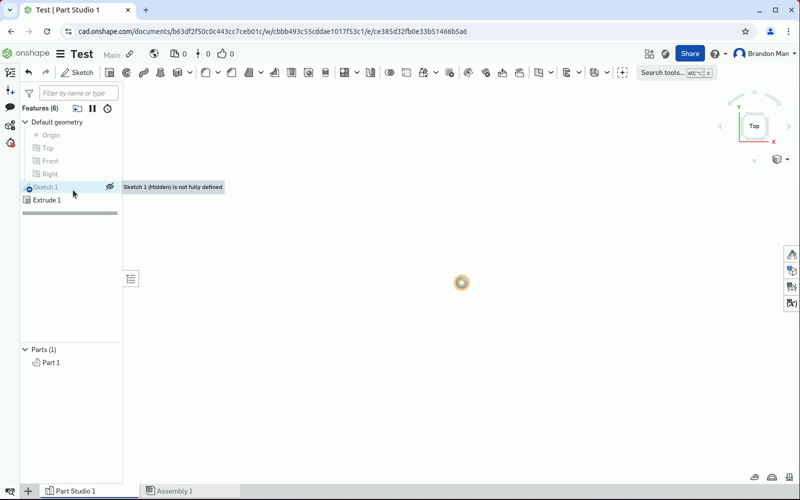
click(73, 189)
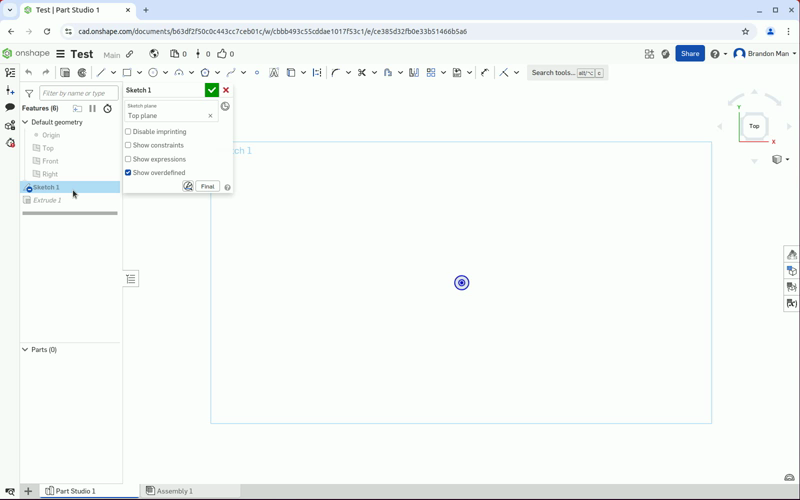
mouse_move(229, 92)
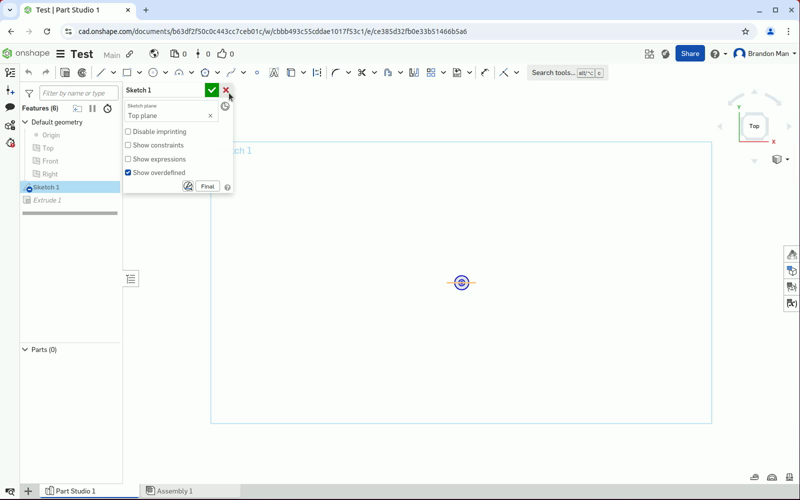
click(229, 92)
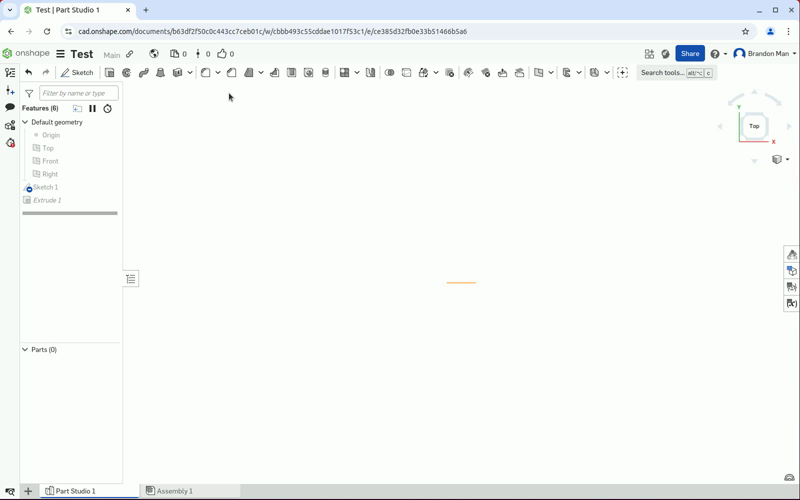
mouse_move(73, 352)
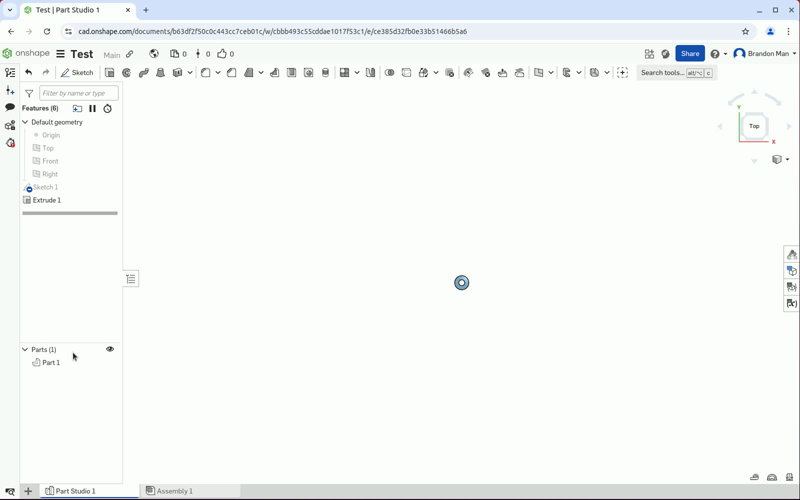
key(y)
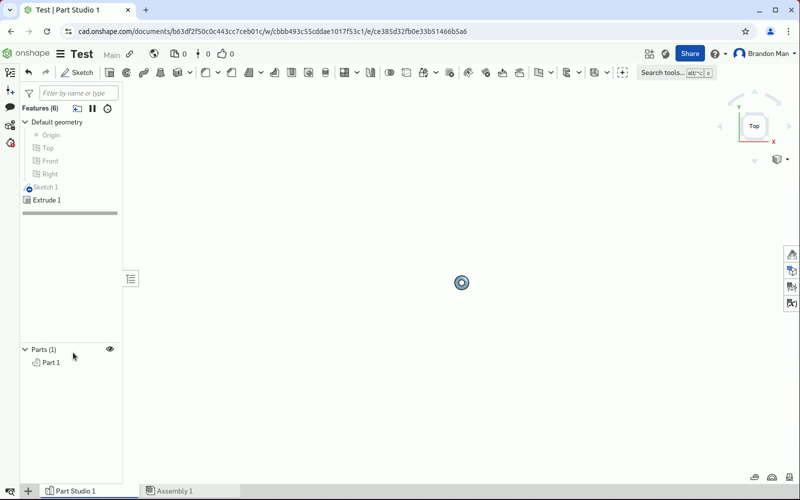
key(shift+p)
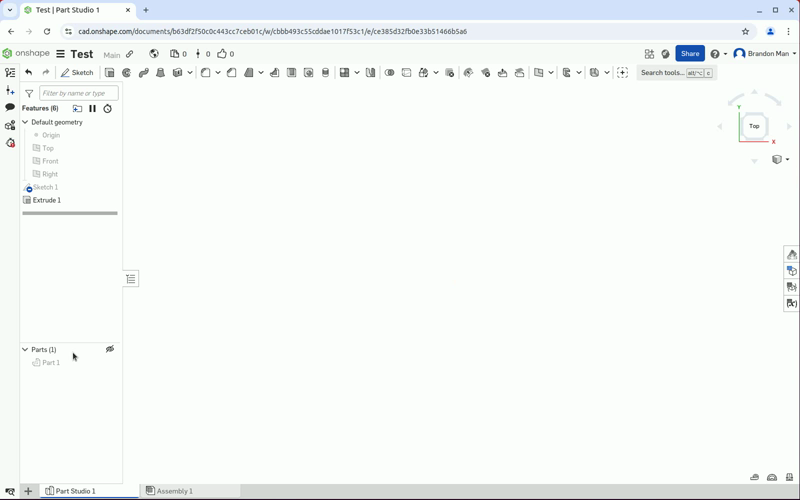
key(space)
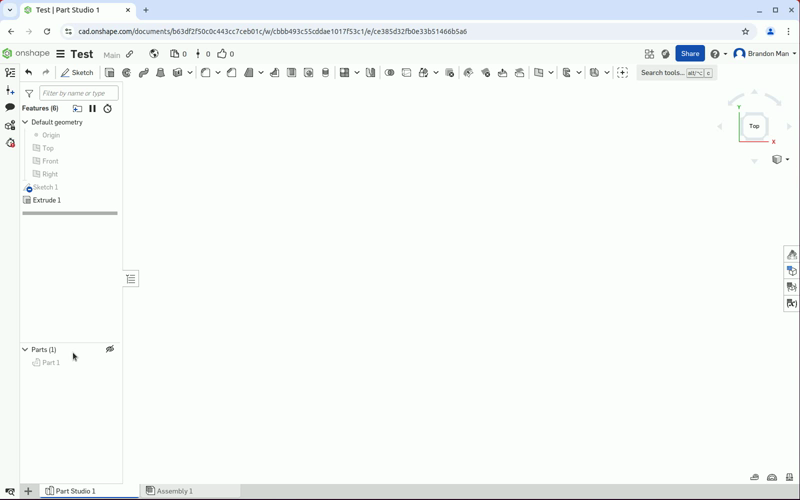
key_down(shift)
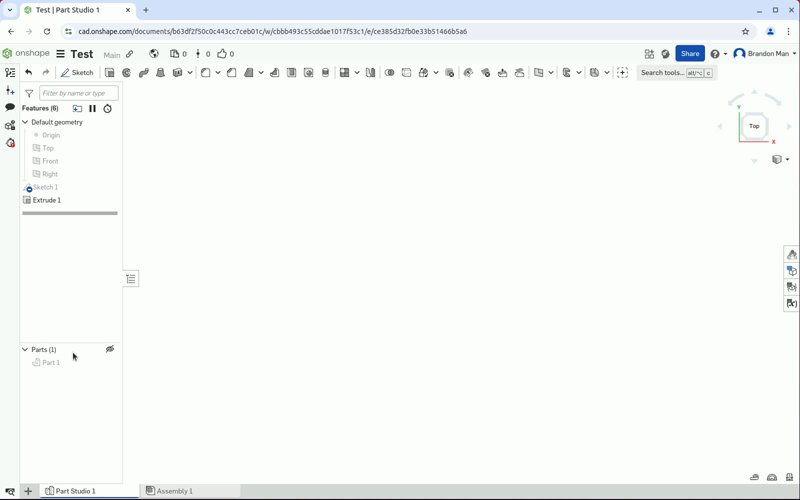
key(up)
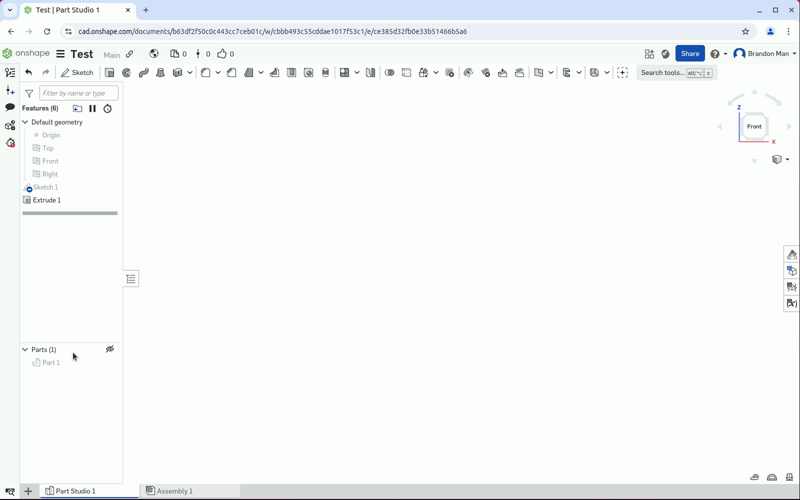
key_up(shift)
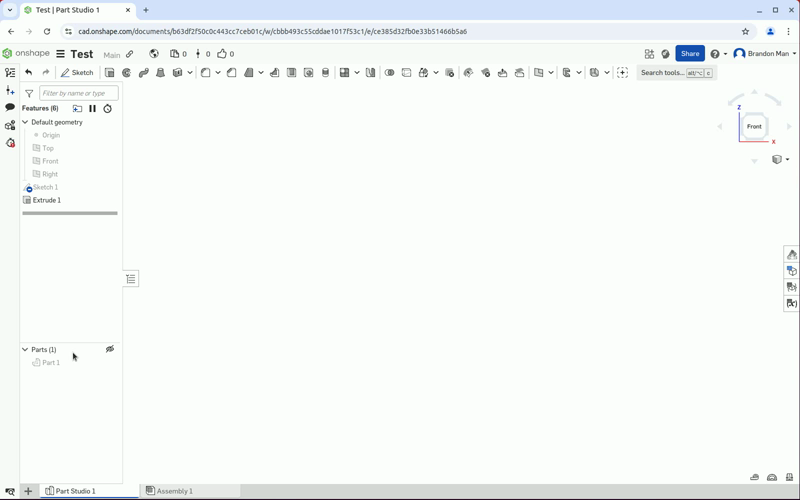
mouse_move(73, 352)
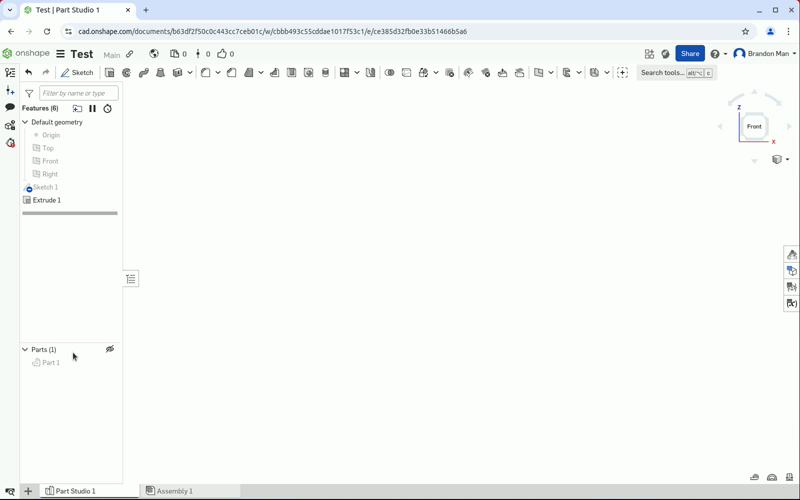
key(shift+y)
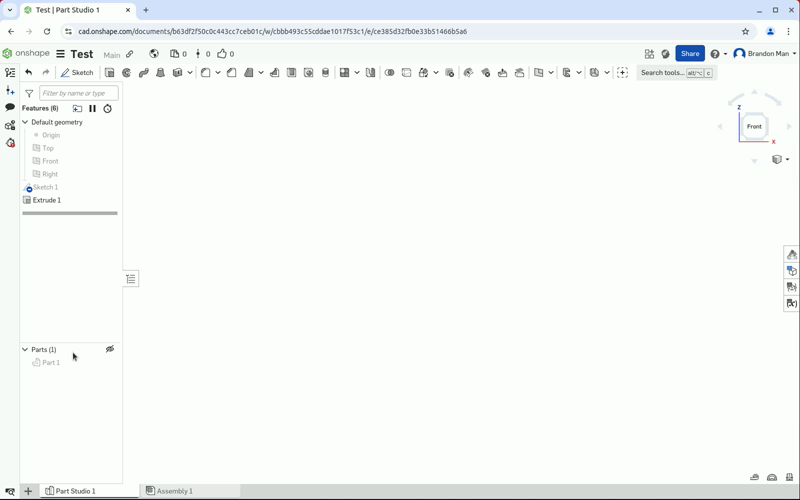
key(shift+s)
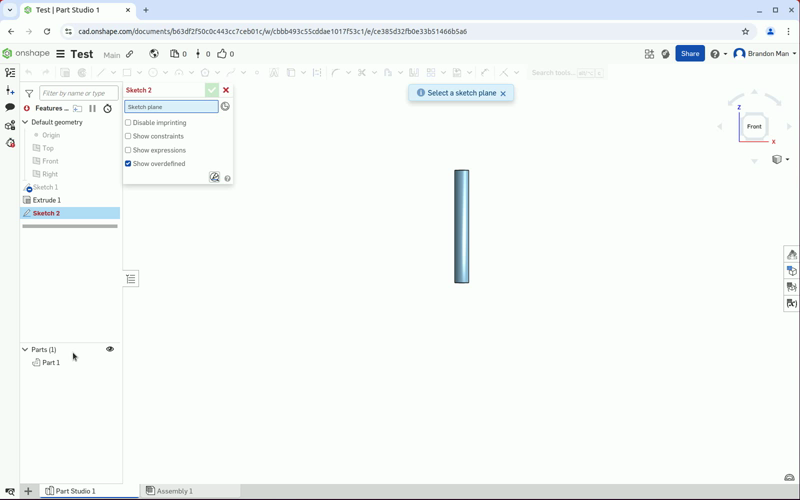
mouse_move(73, 163)
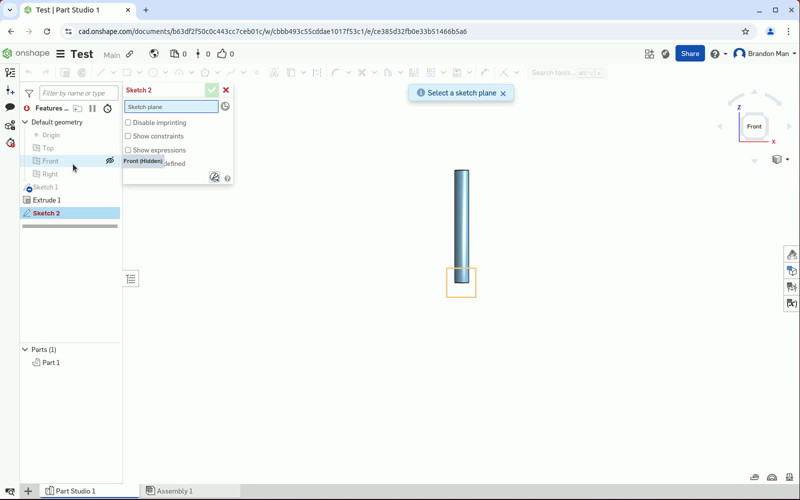
click(73, 163)
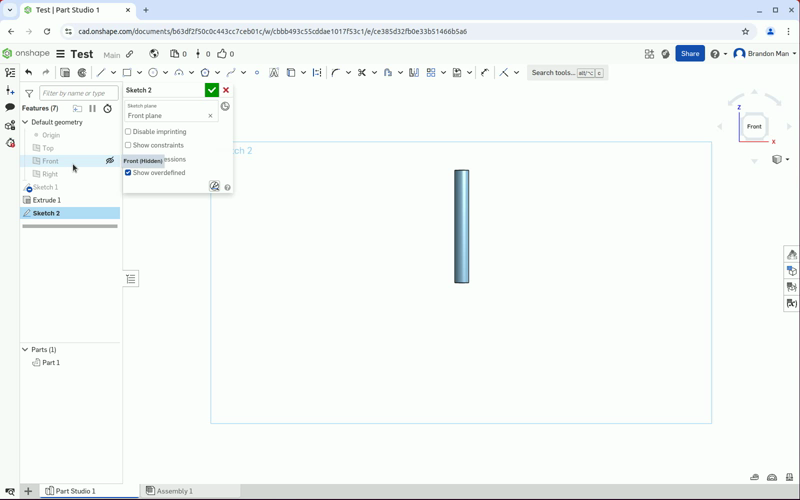
mouse_move(73, 352)
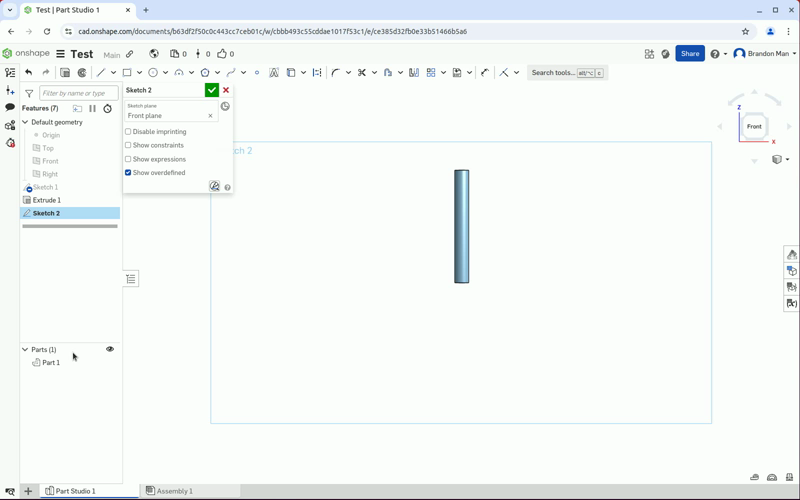
key(y)
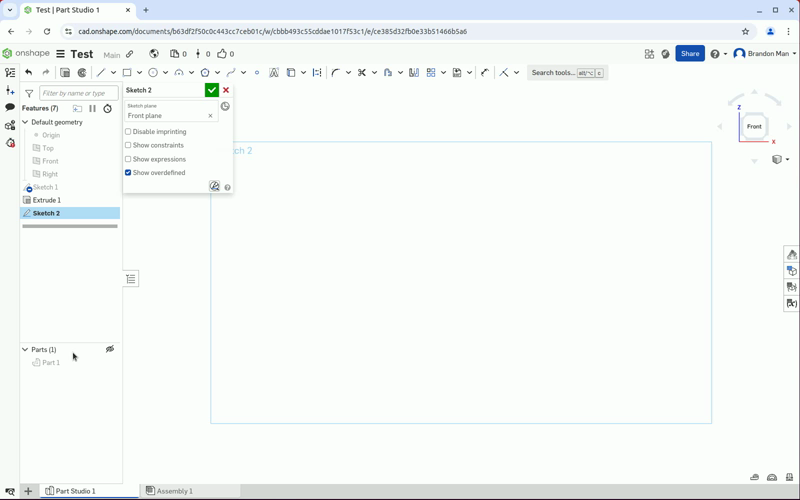
key(l)
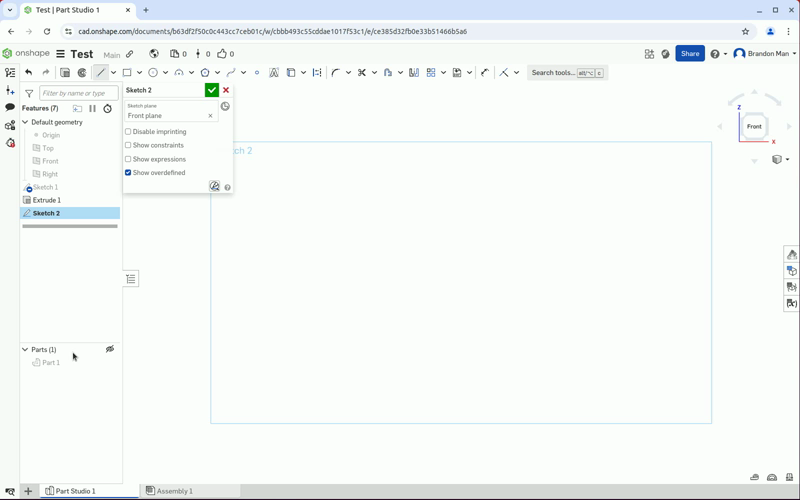
key_down(shift)
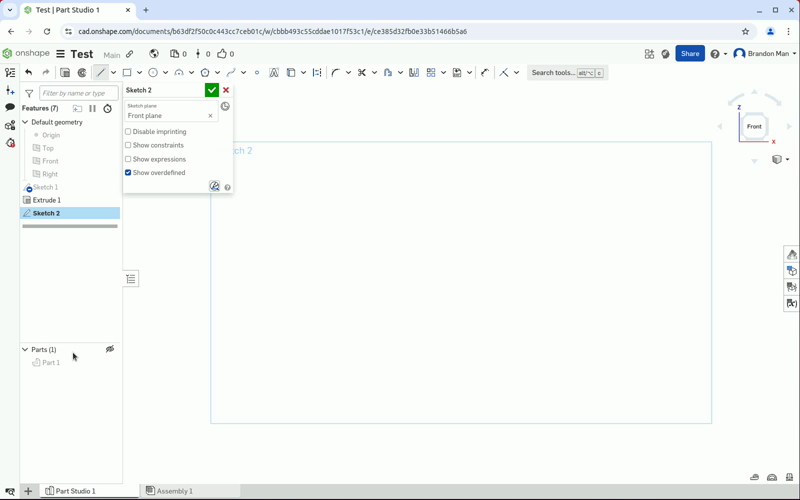
mouse_move(460, 170)
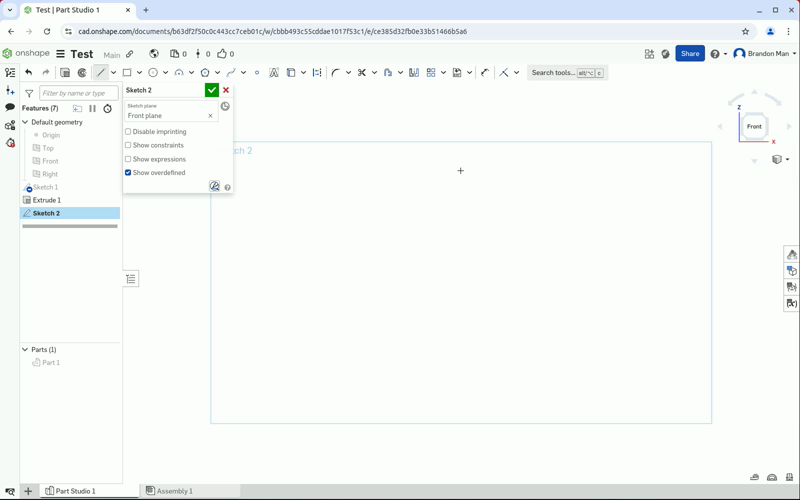
click(460, 170)
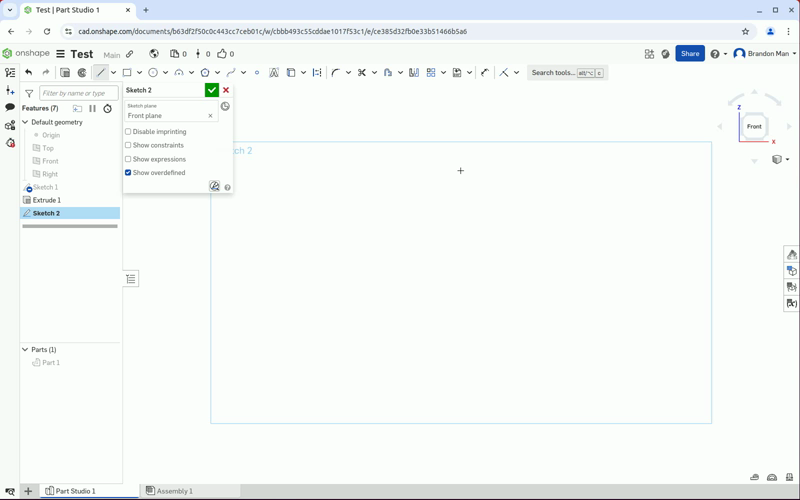
key_up(shift)
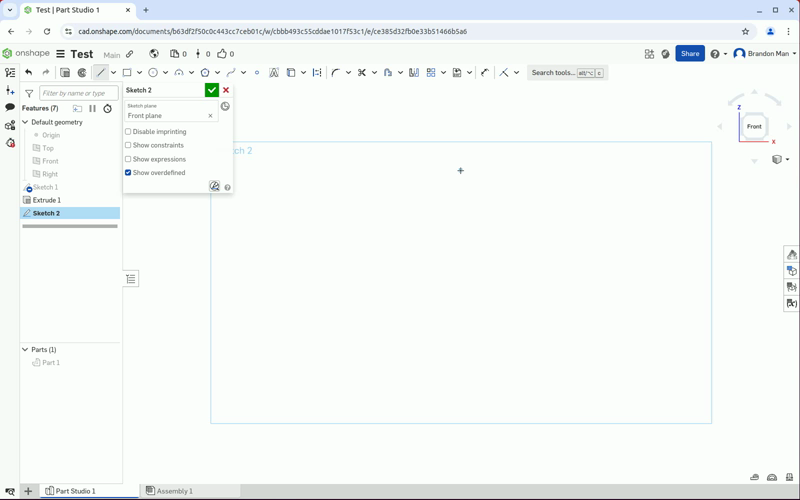
key_down(shift)
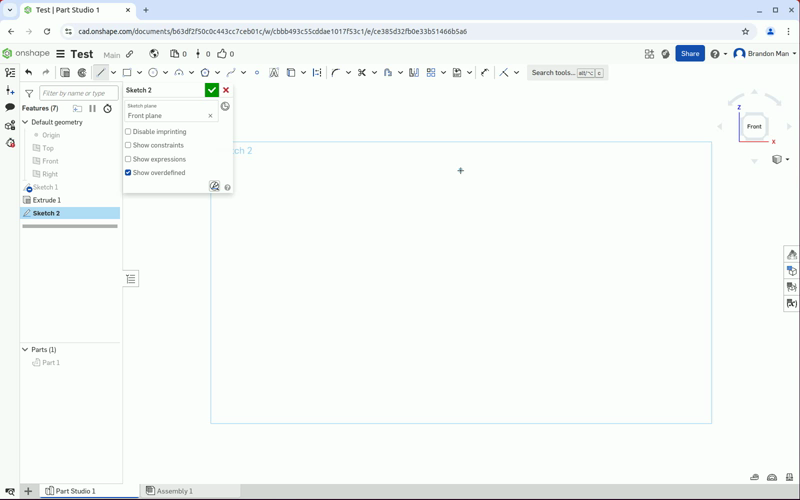
mouse_move(490, 170)
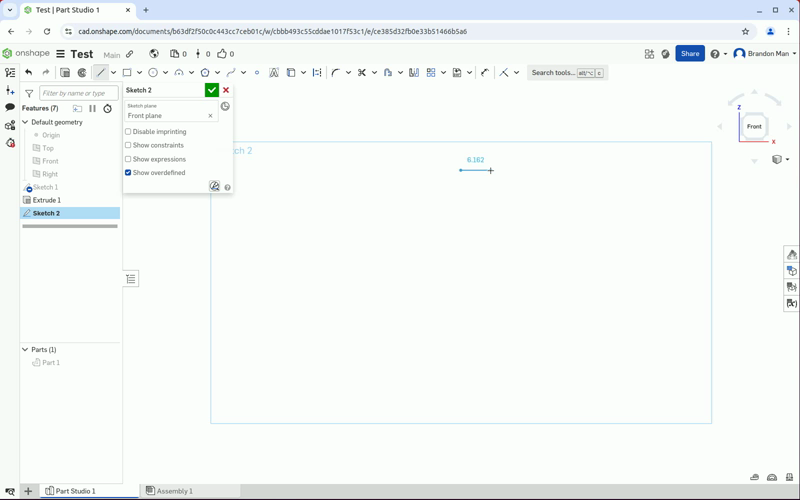
mouse_move(467, 180)
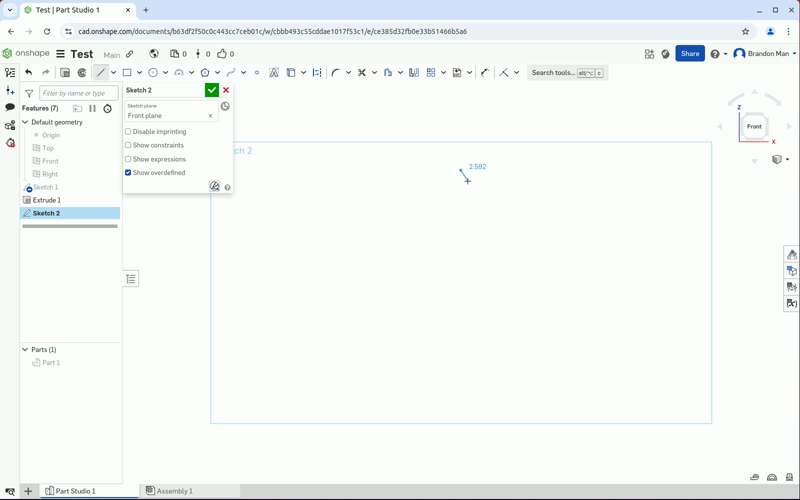
click(467, 180)
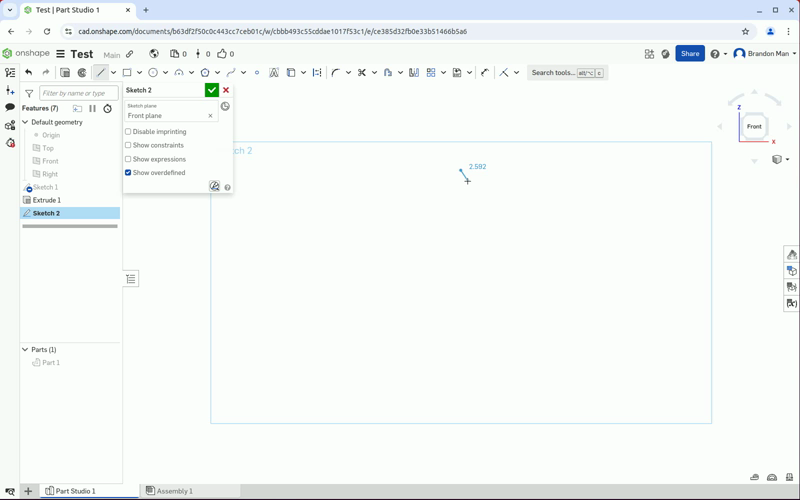
key_up(shift)
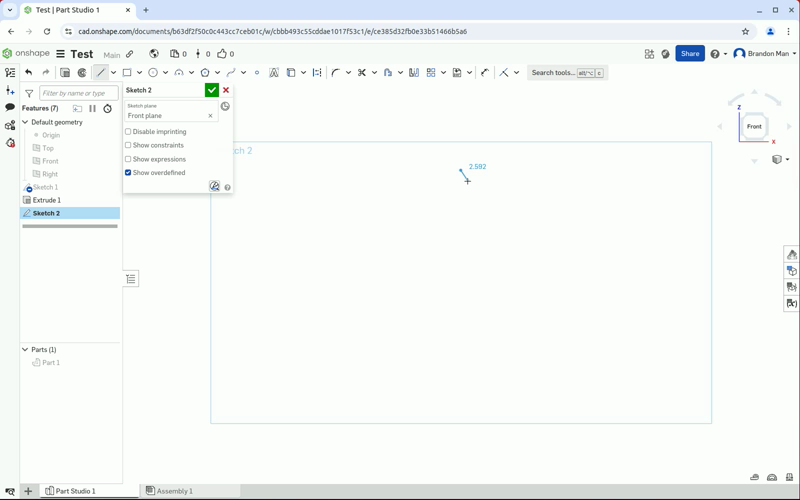
key_down(shift)
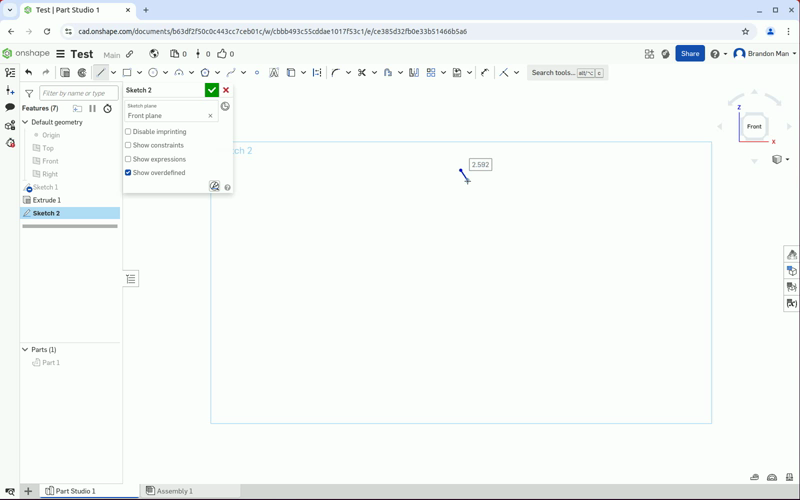
mouse_move(497, 180)
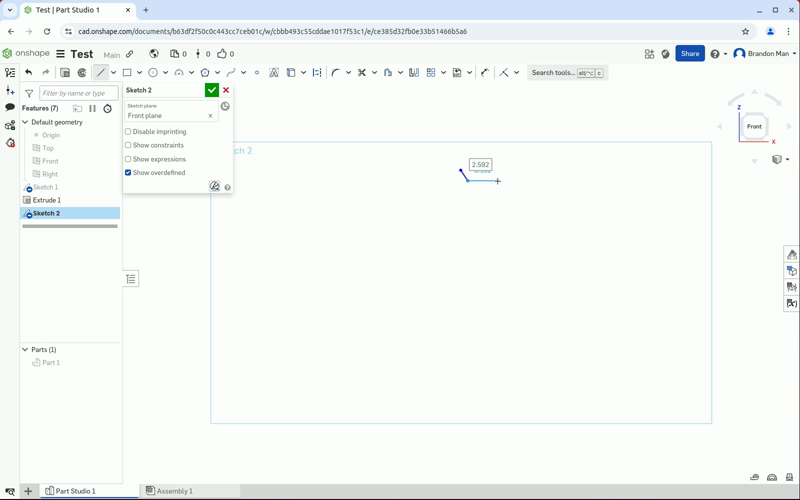
mouse_move(467, 170)
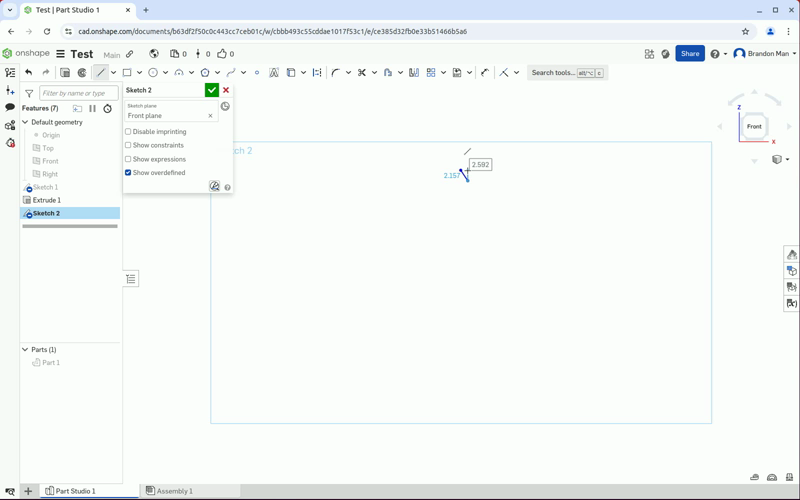
click(467, 170)
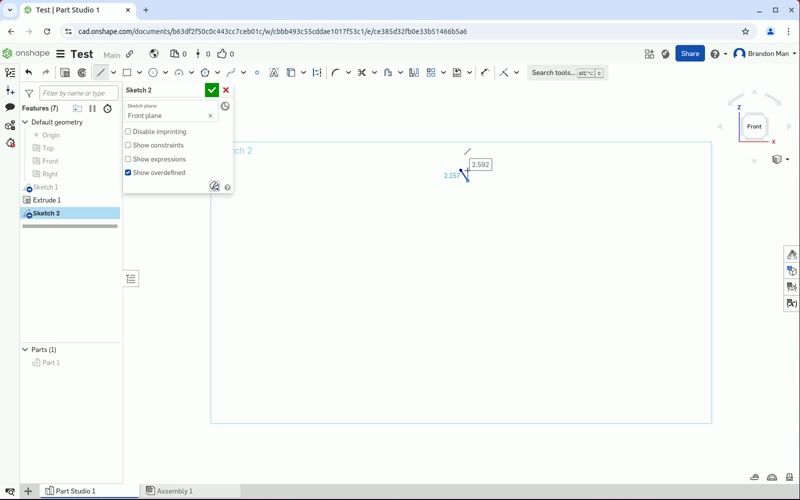
key_up(shift)
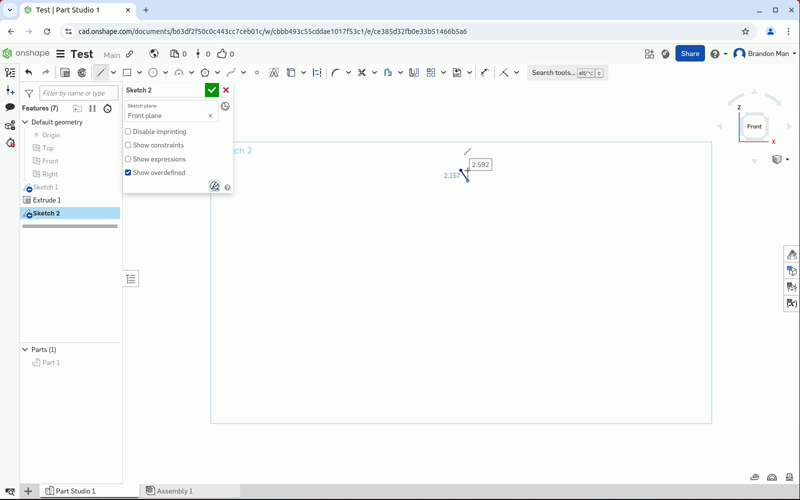
mouse_move(497, 170)
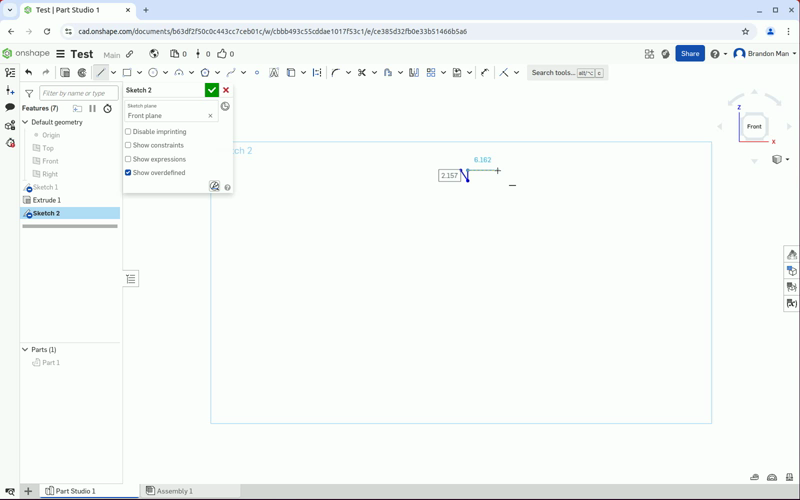
key_down(shift)
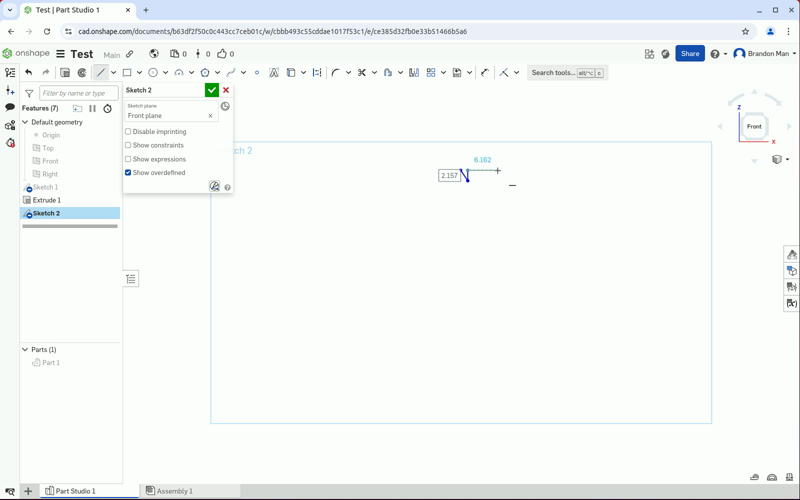
mouse_move(460, 170)
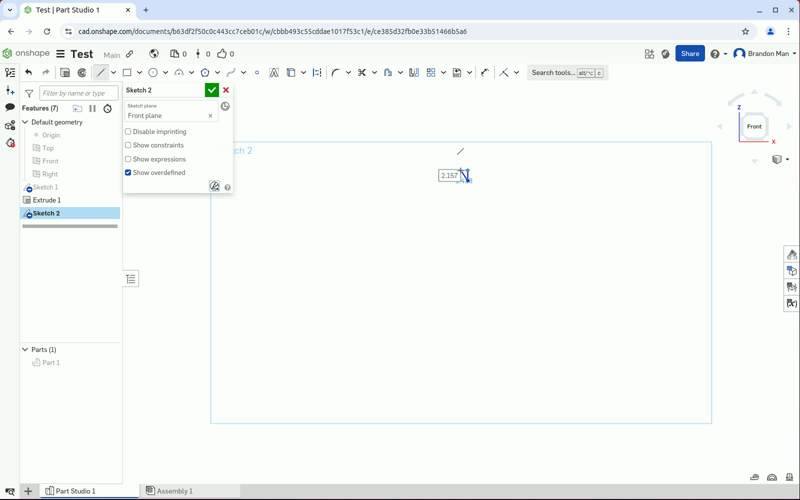
scroll(6)
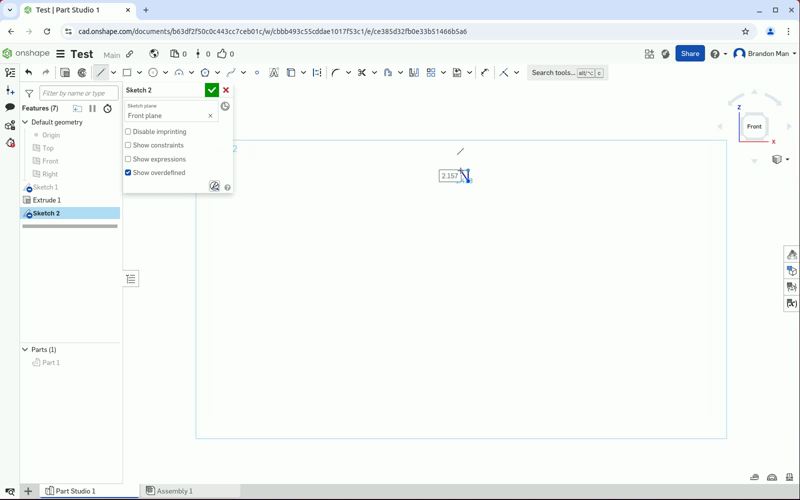
scroll(6)
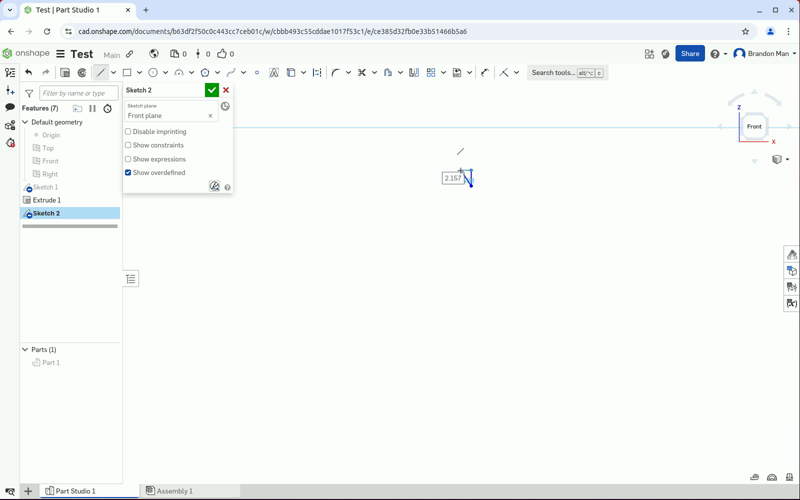
scroll(6)
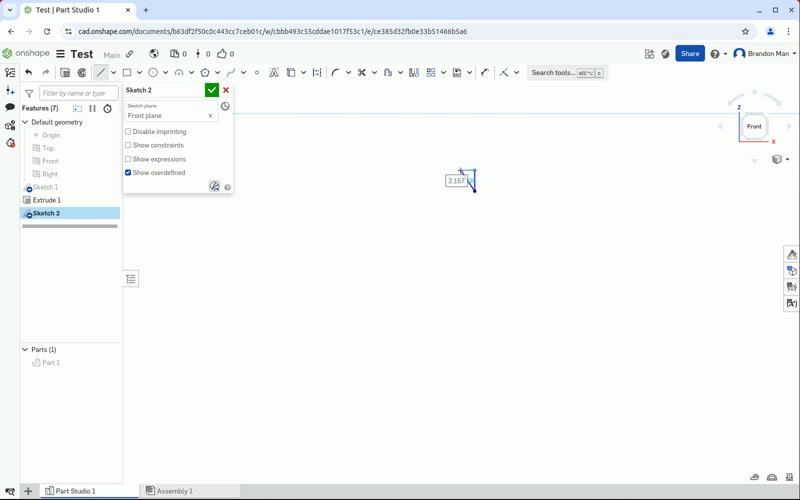
scroll(6)
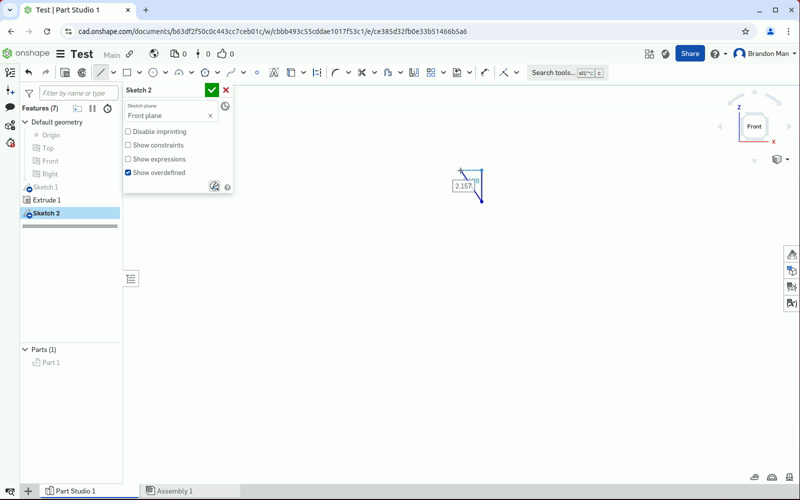
scroll(6)
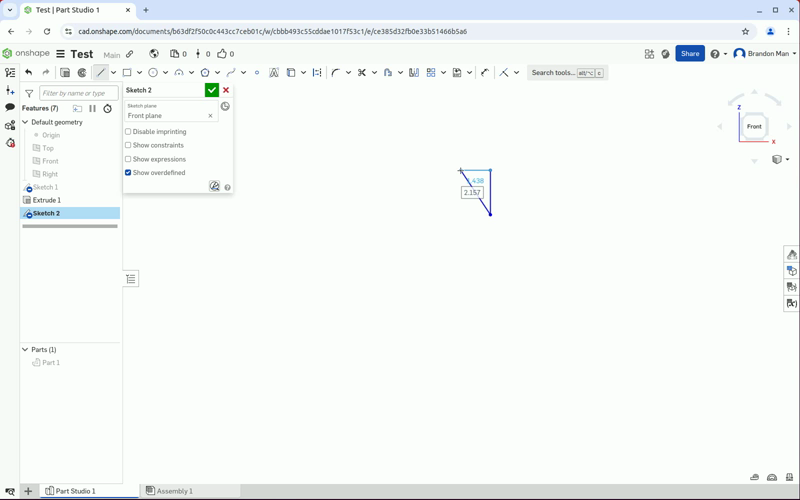
scroll(6)
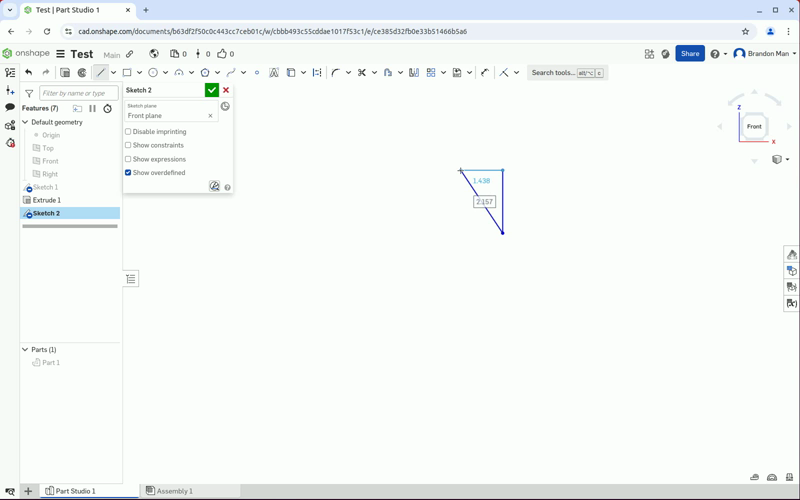
scroll(6)
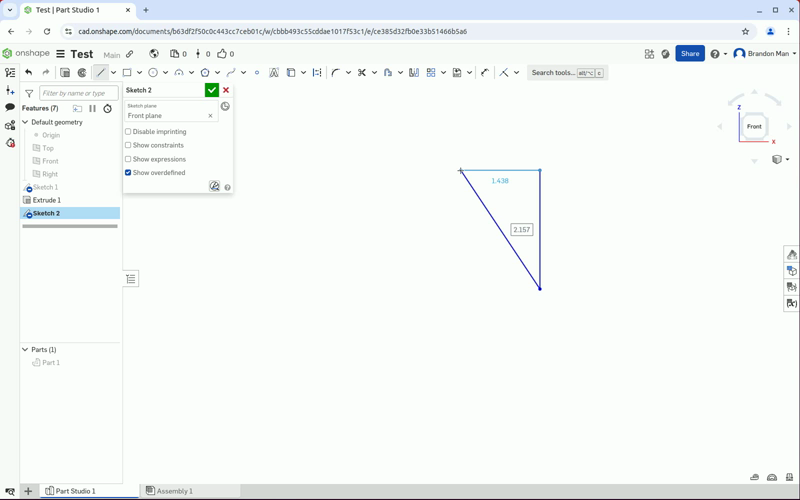
key_up(shift)
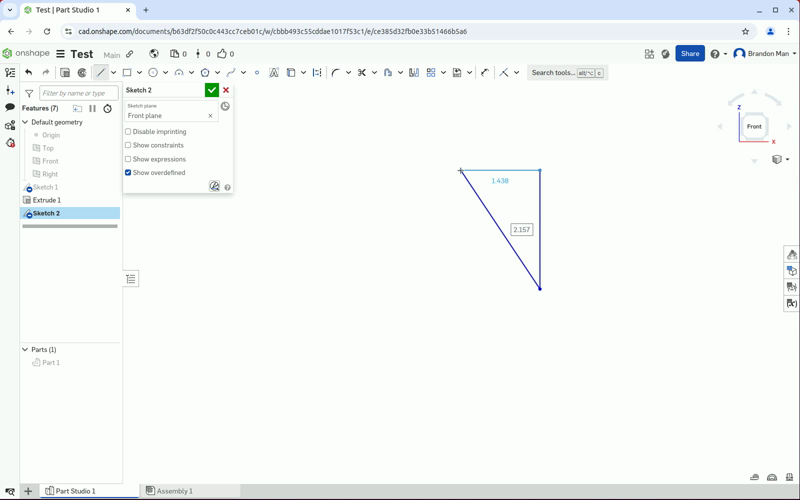
click(460, 170)
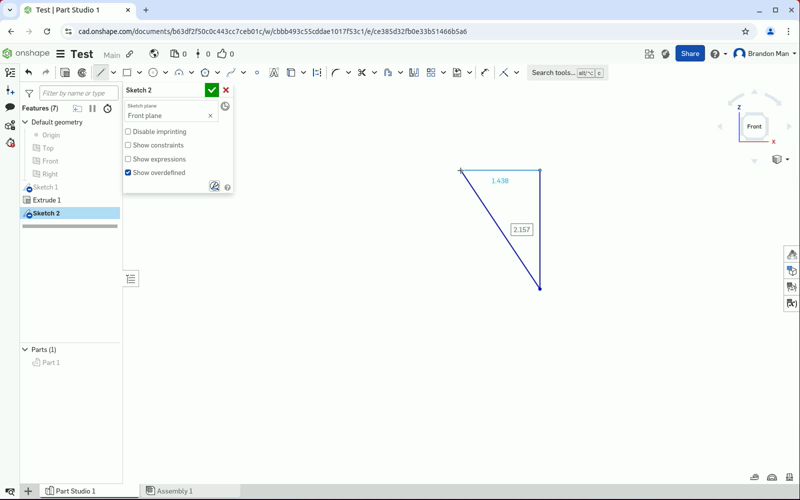
scroll(-6)
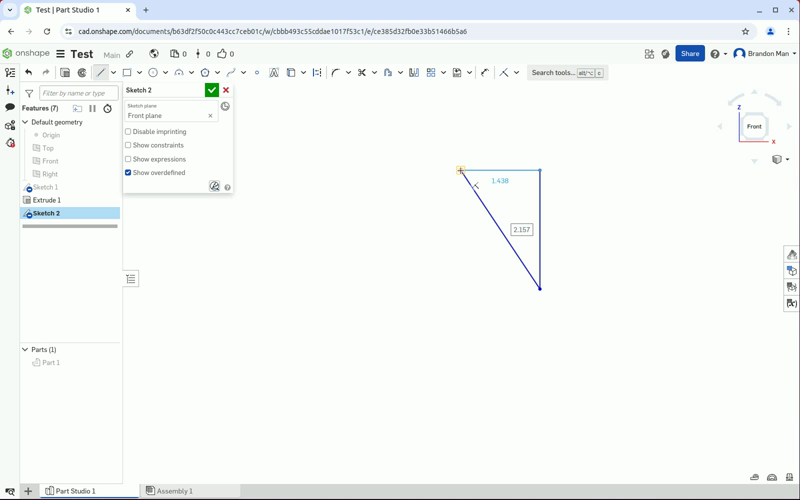
scroll(-6)
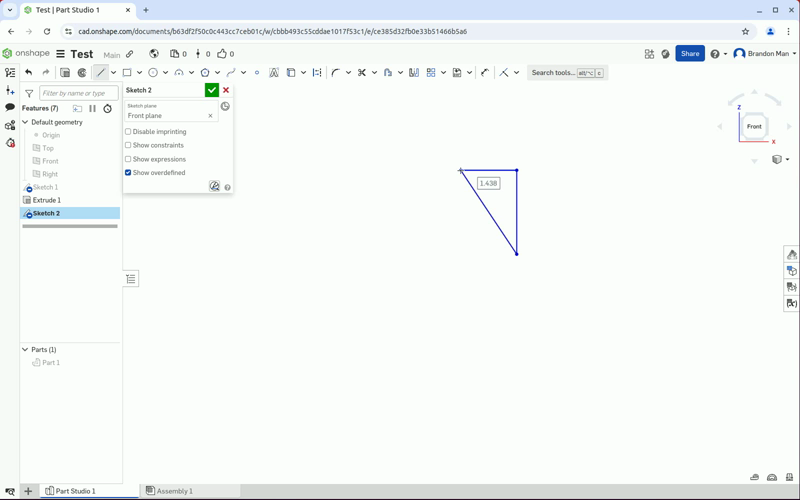
scroll(-6)
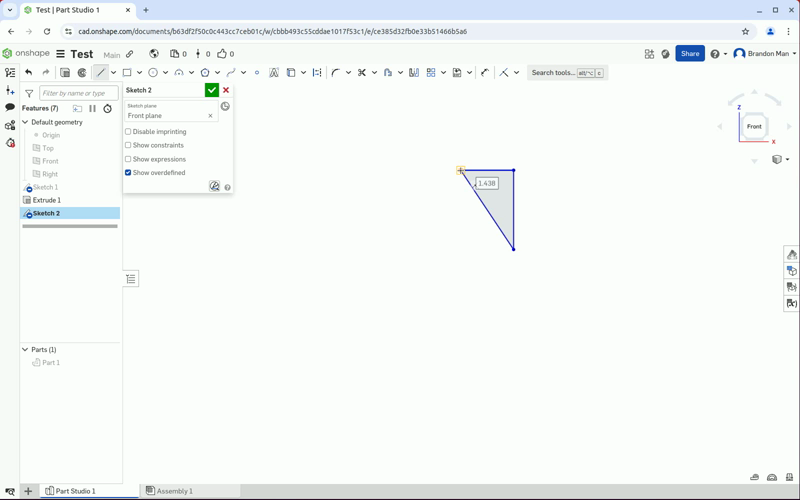
scroll(-6)
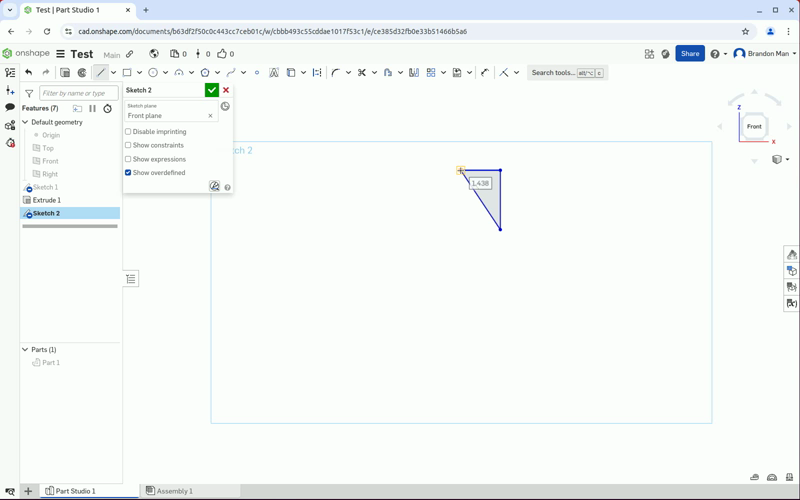
scroll(-6)
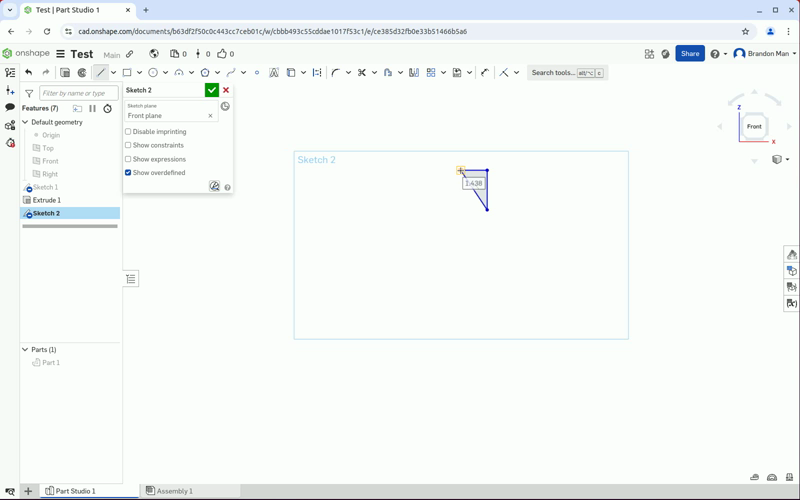
scroll(-6)
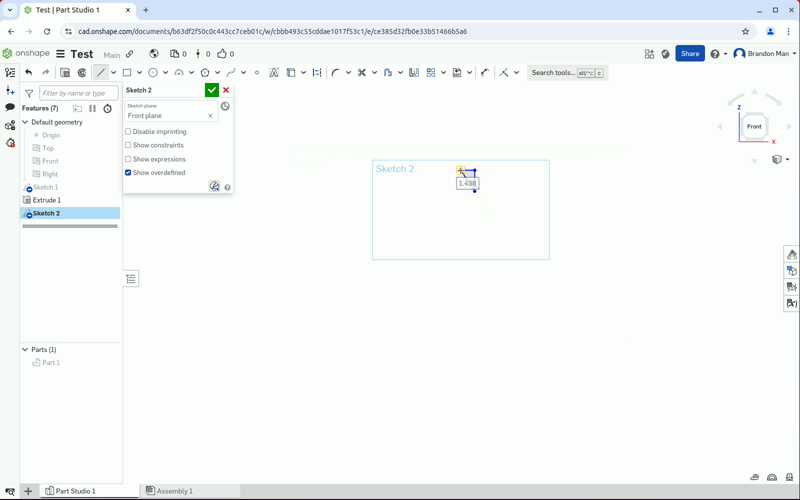
scroll(-6)
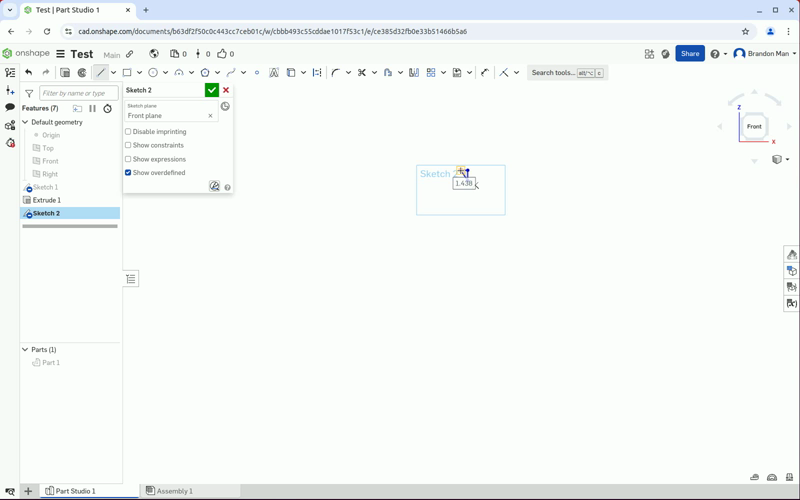
key(esc)
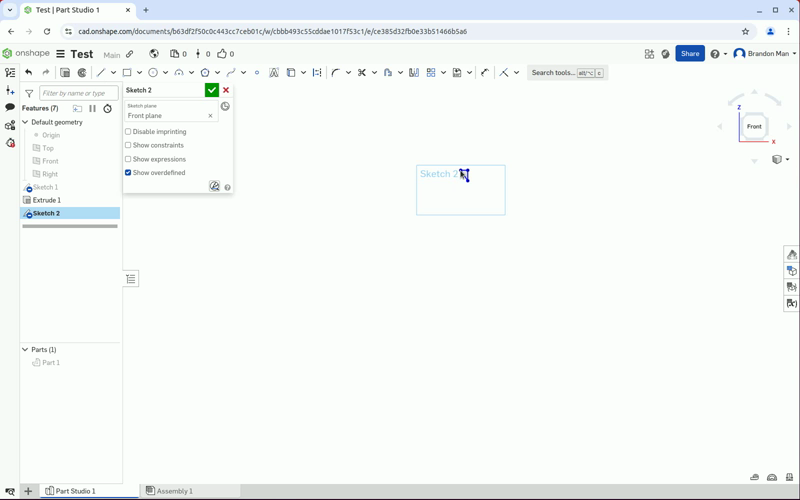
mouse_move(463, 172)
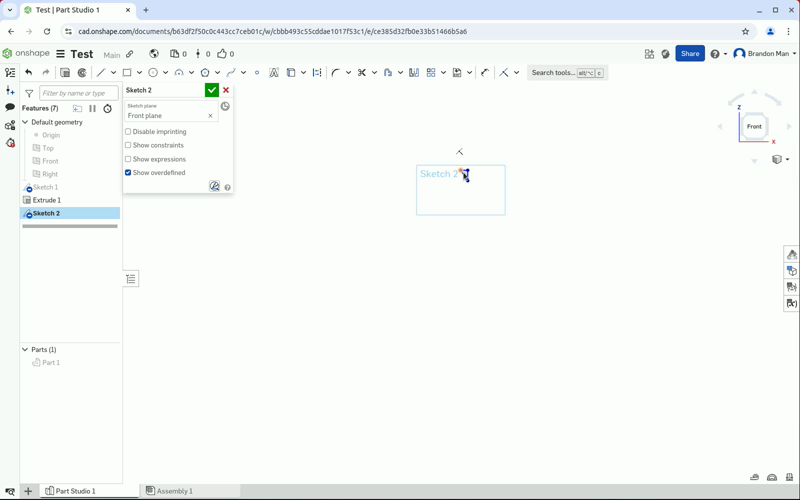
scroll(6)
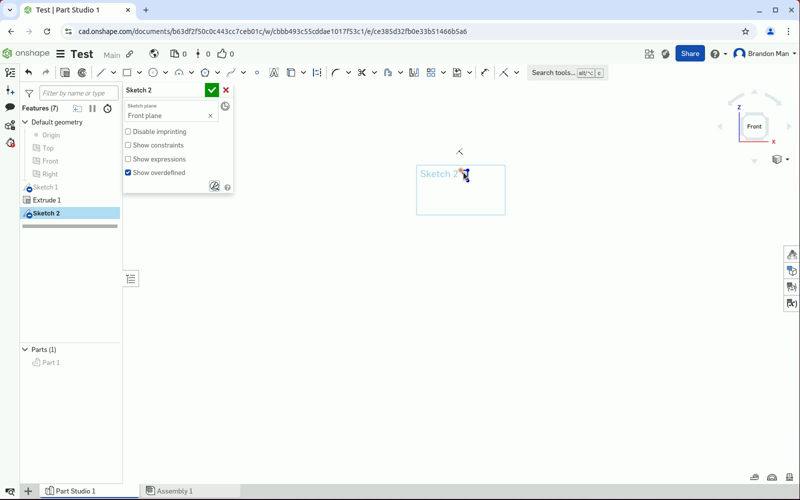
scroll(6)
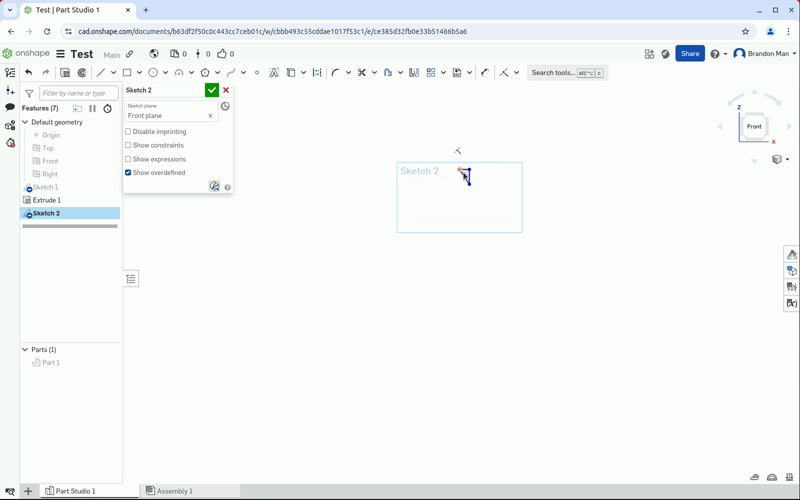
scroll(6)
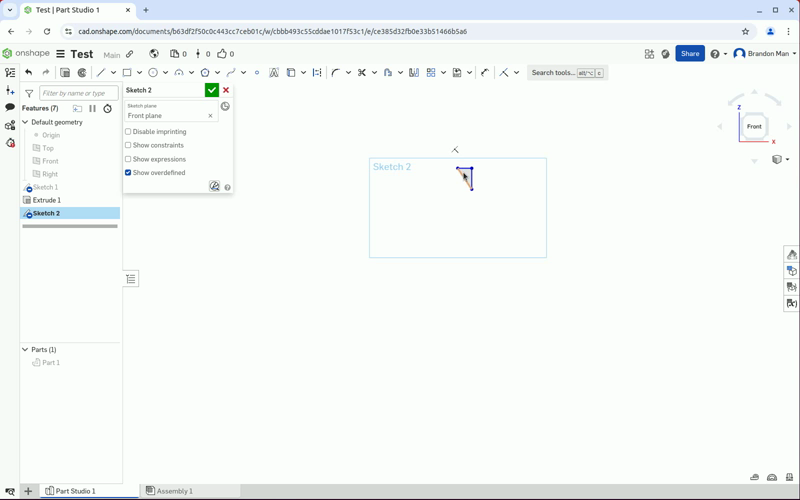
scroll(6)
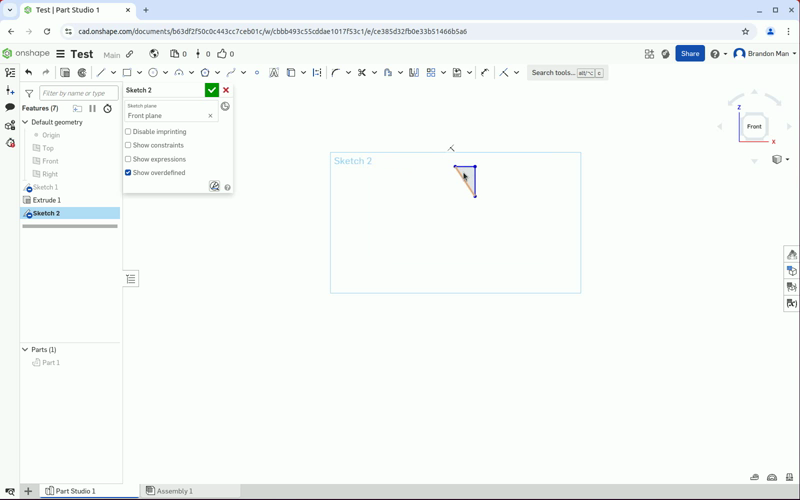
scroll(6)
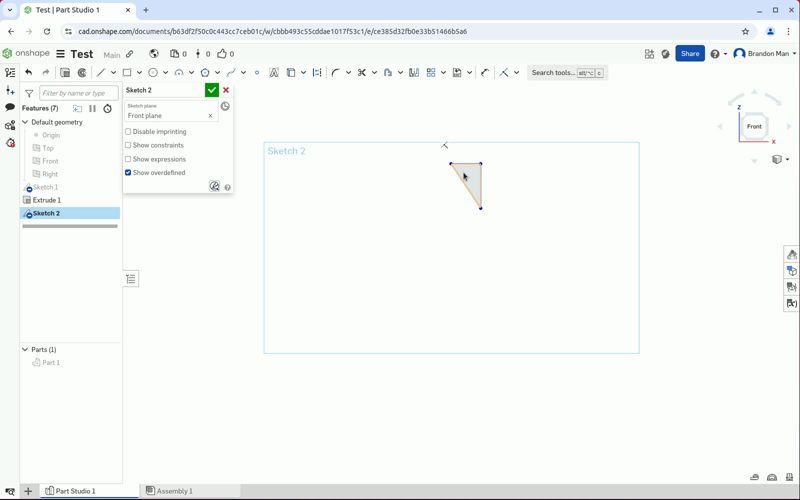
scroll(6)
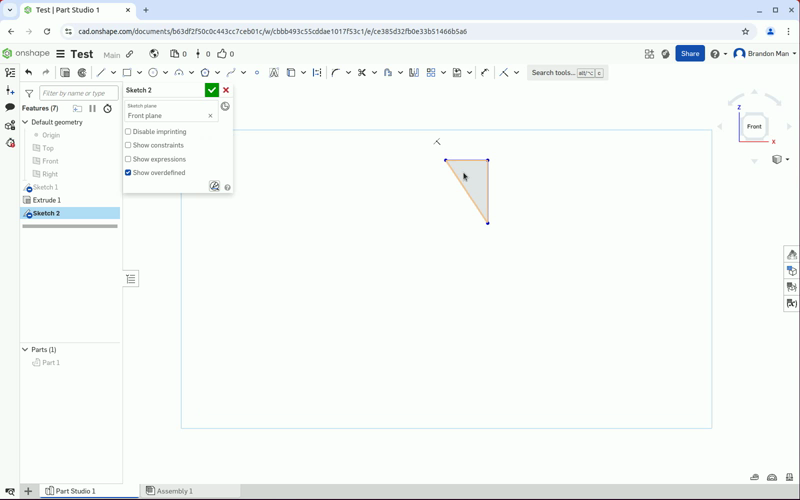
scroll(6)
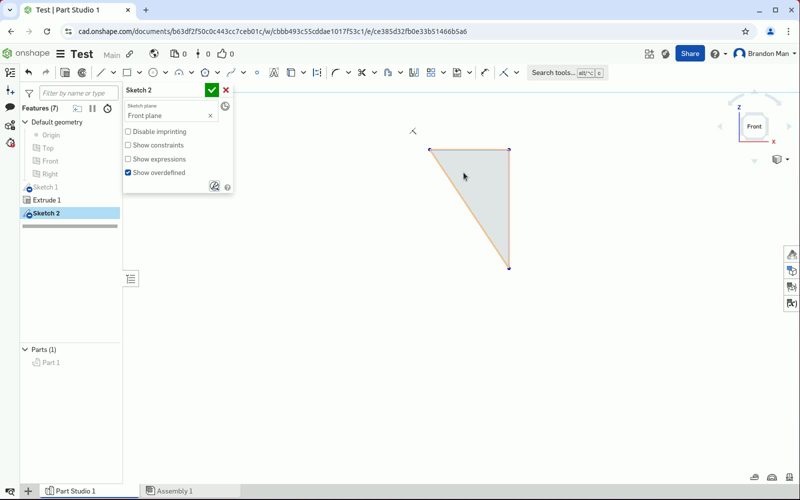
click(463, 172)
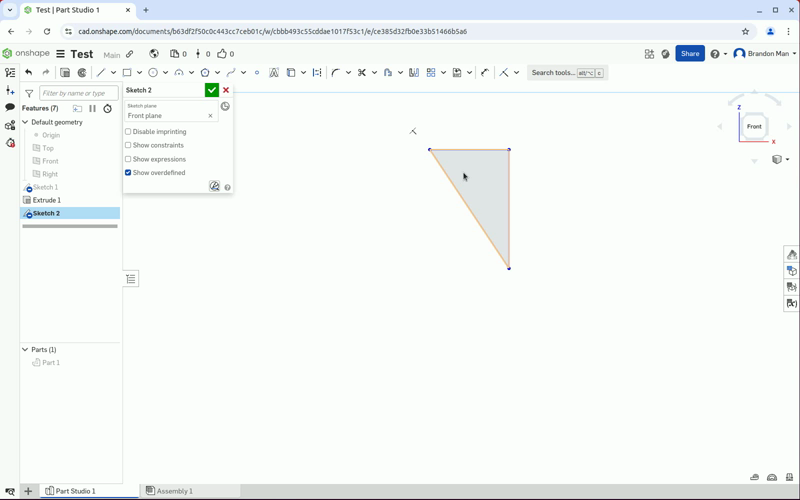
scroll(-6)
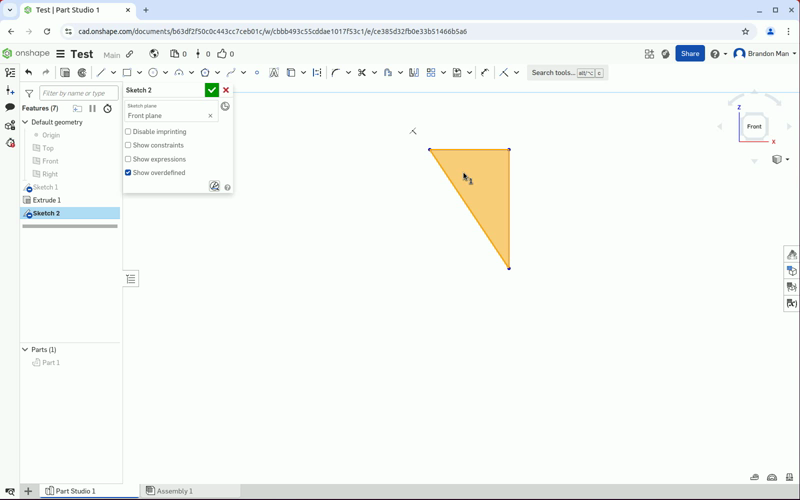
scroll(-6)
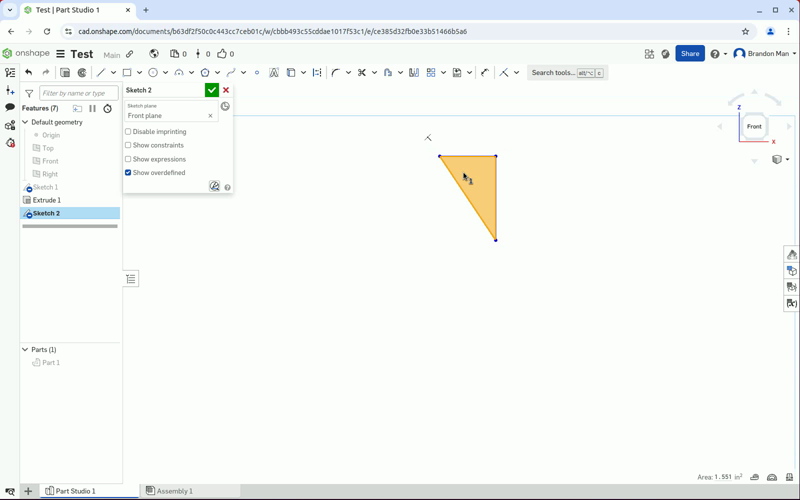
scroll(-6)
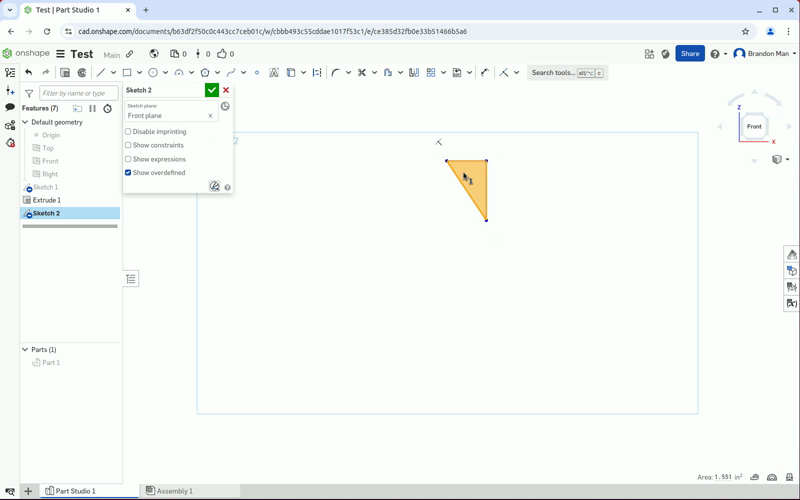
scroll(-6)
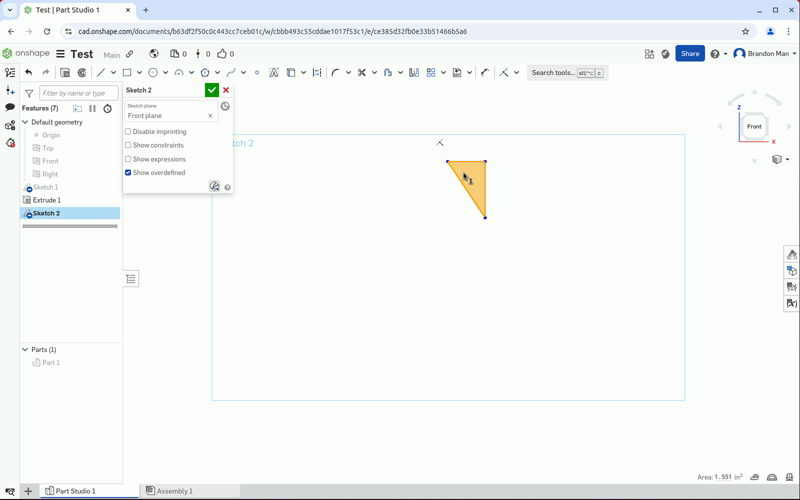
scroll(-6)
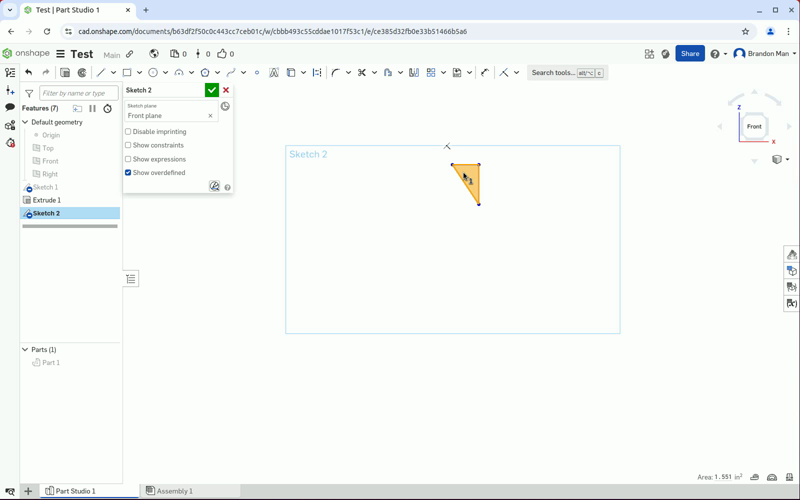
scroll(-6)
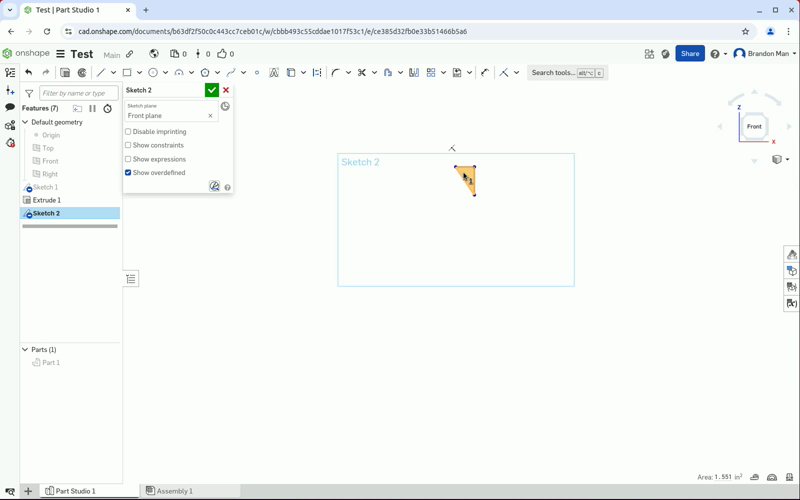
scroll(-6)
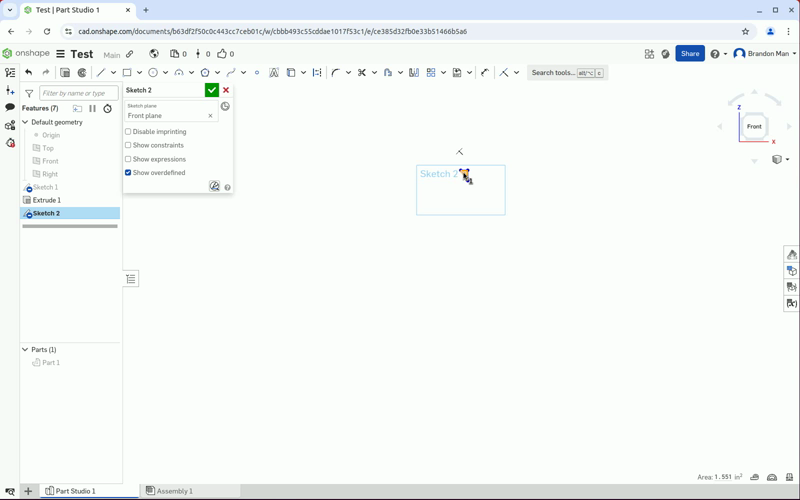
mouse_move(73, 352)
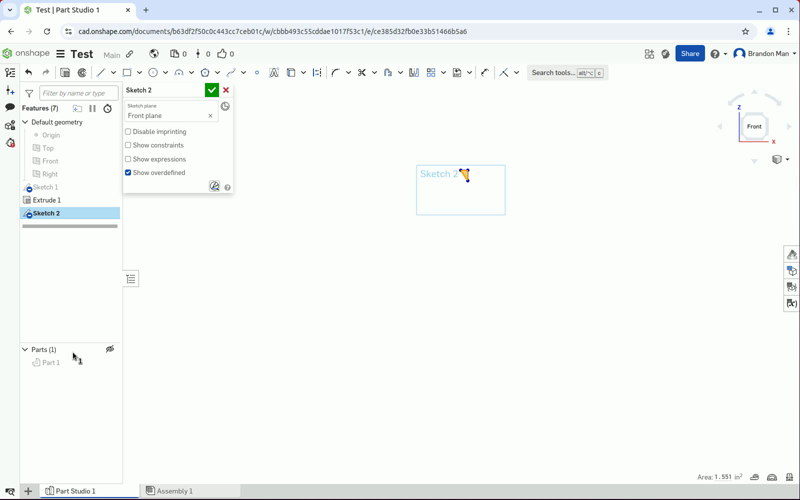
key(shift+y)
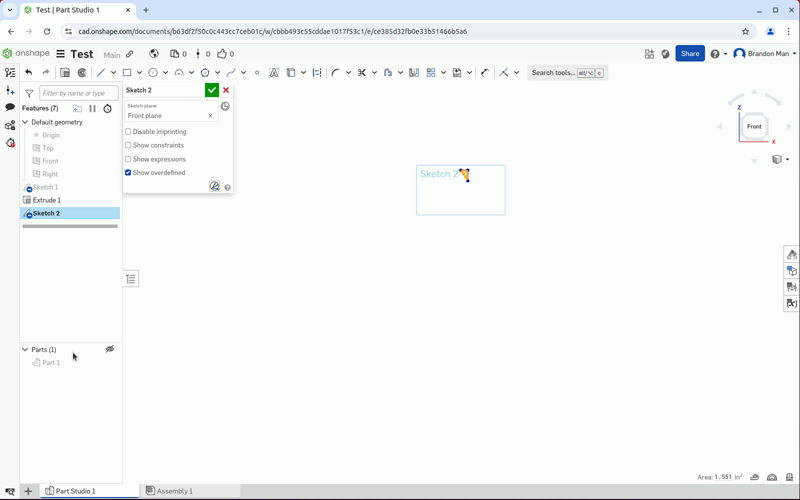
key(shift+e)
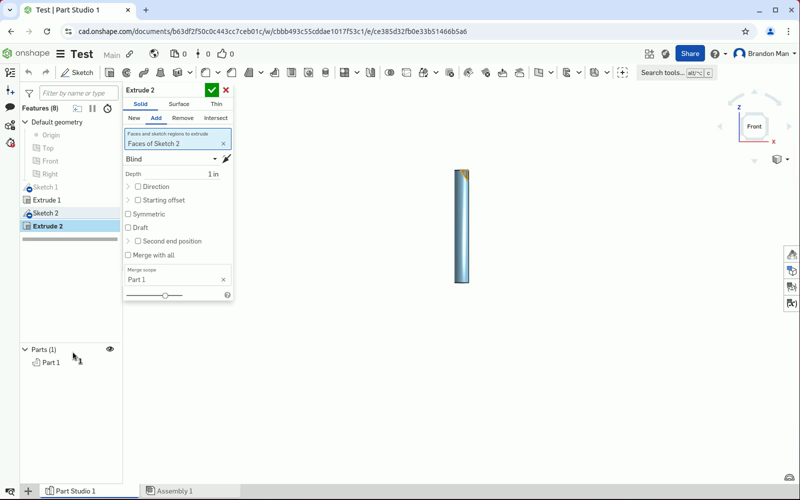
mouse_move(143, 106)
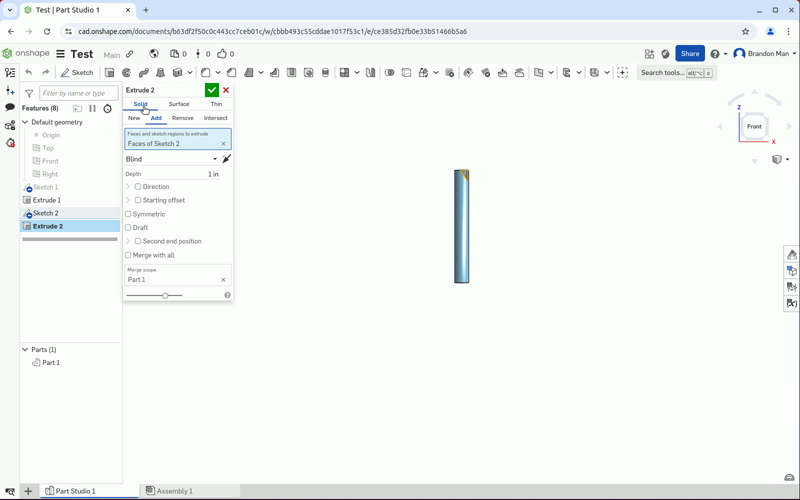
click(143, 106)
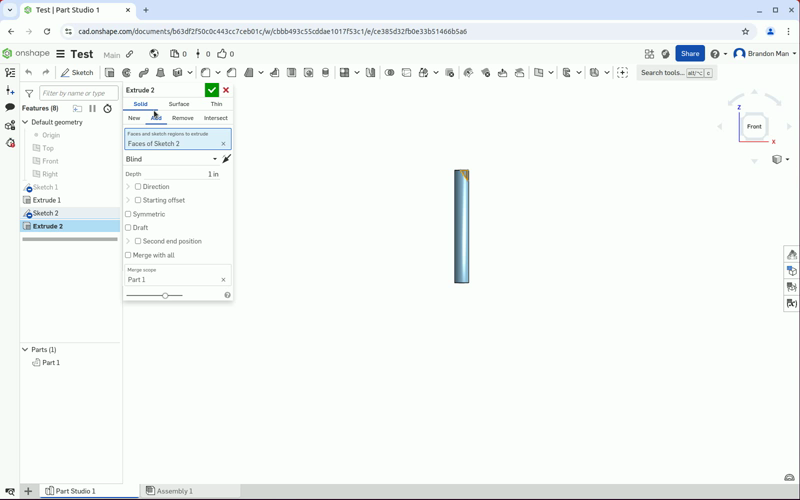
mouse_move(186, 120)
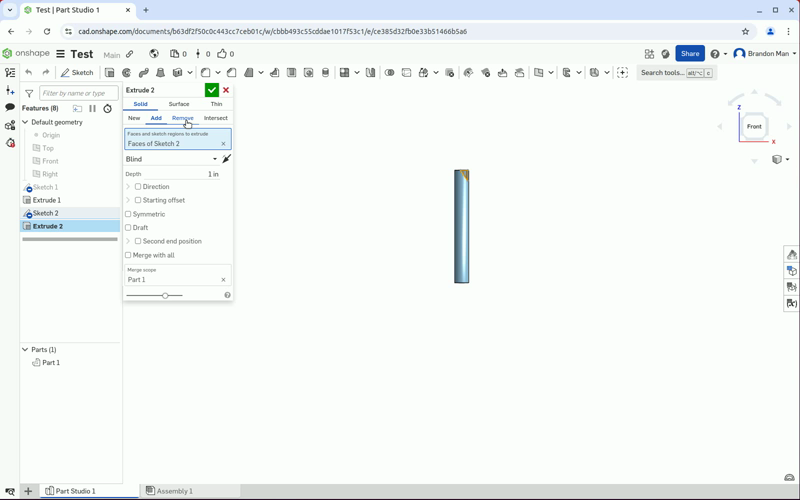
click(186, 120)
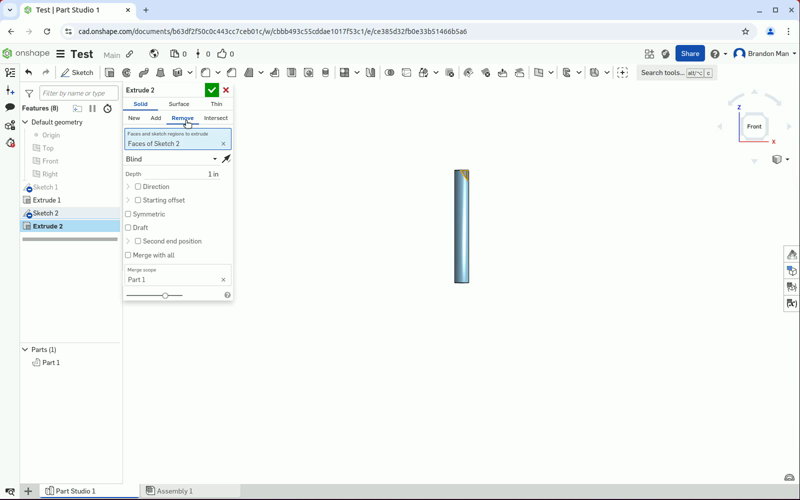
key(tab, 4)
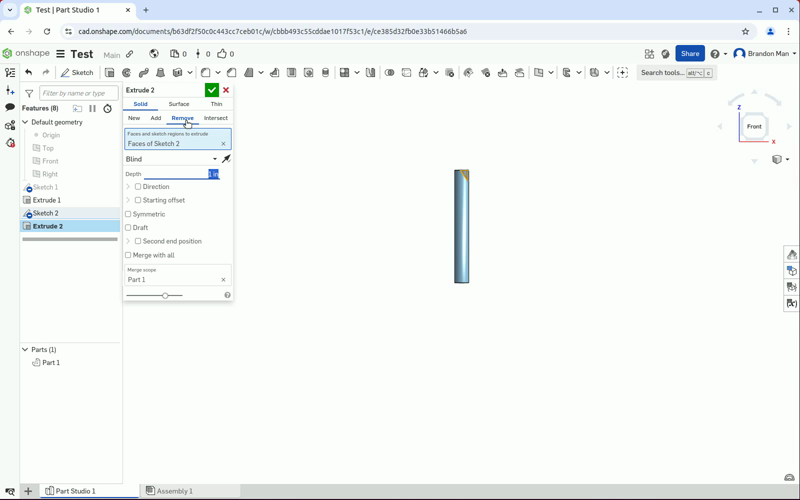
text(16.368)
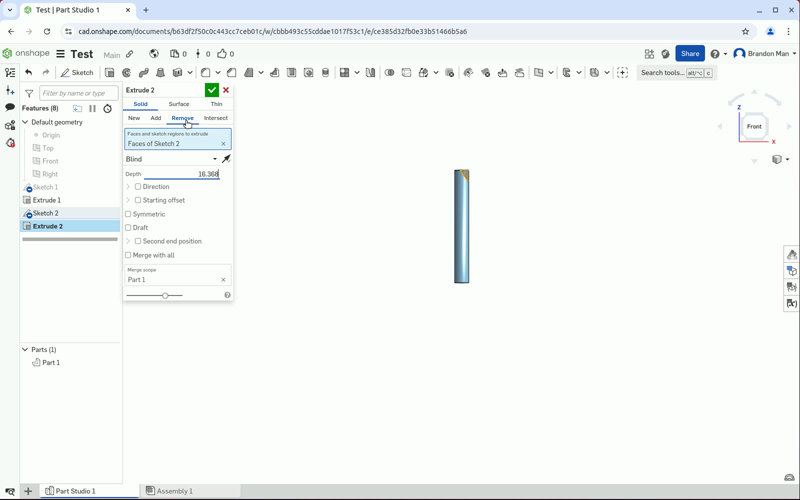
key(tab, 3)
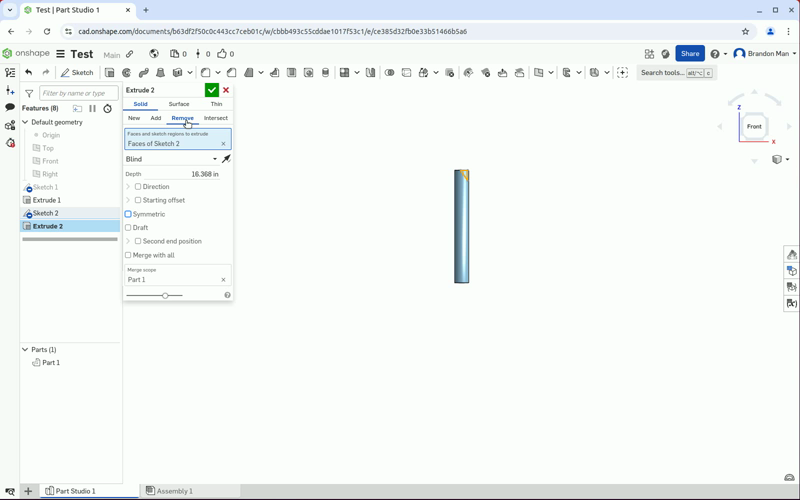
key(space)
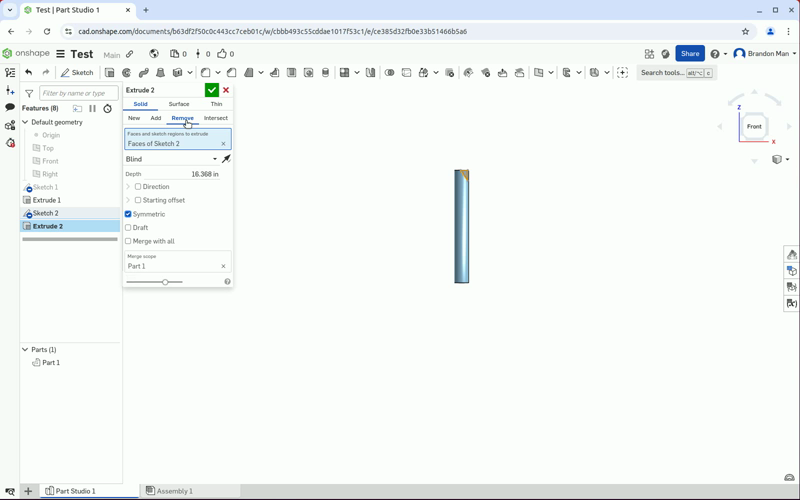
key(tab, 2)
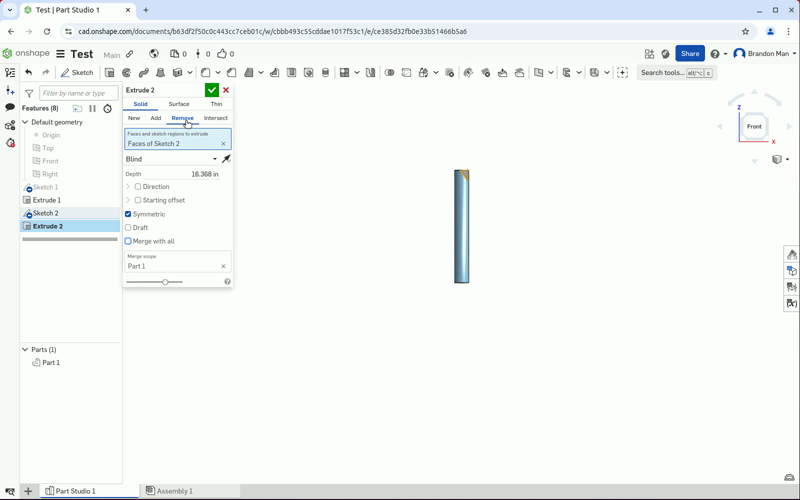
key(space)
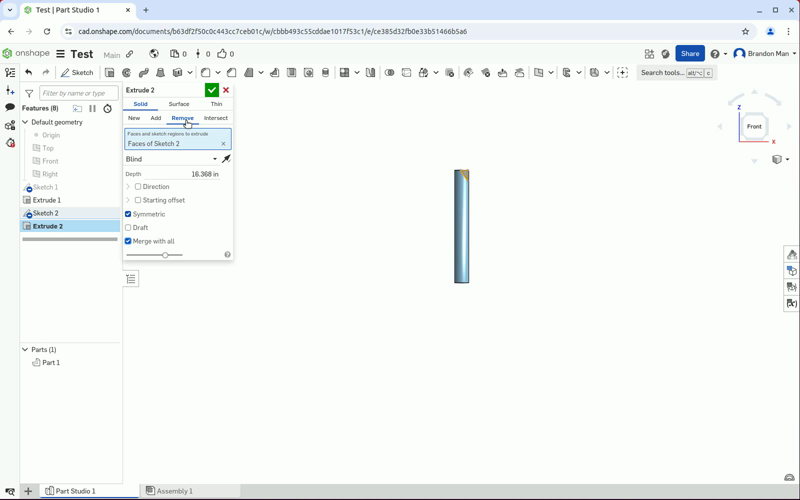
key(enter)
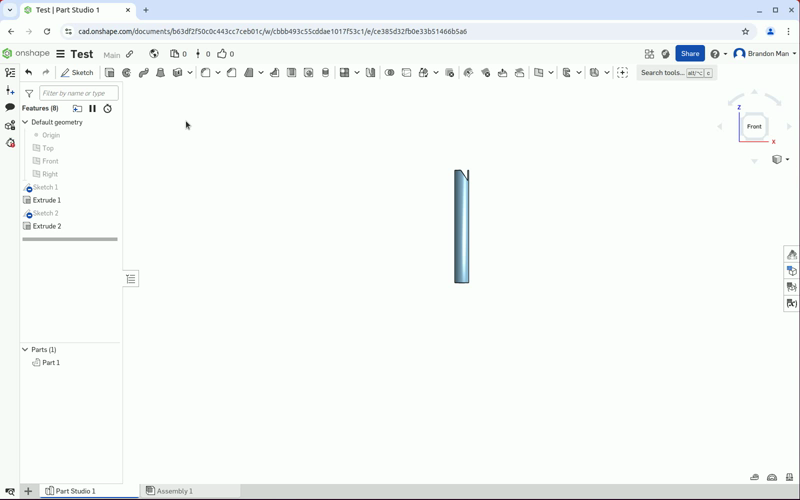
key(shift+h)
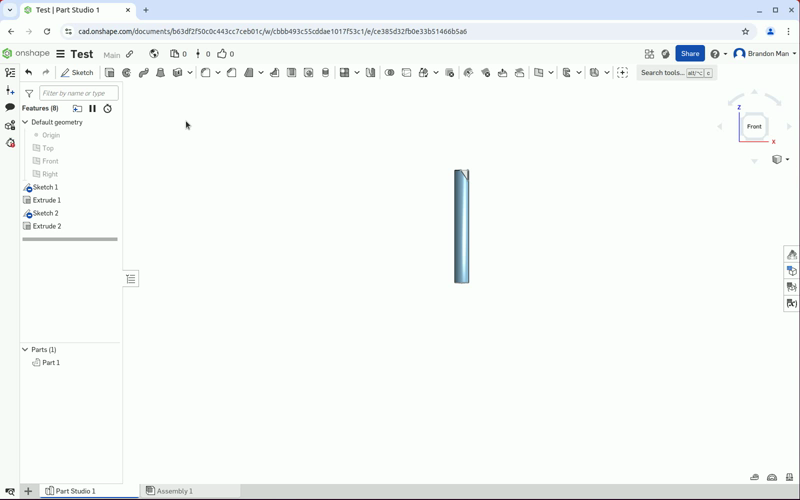
key(shift+h)
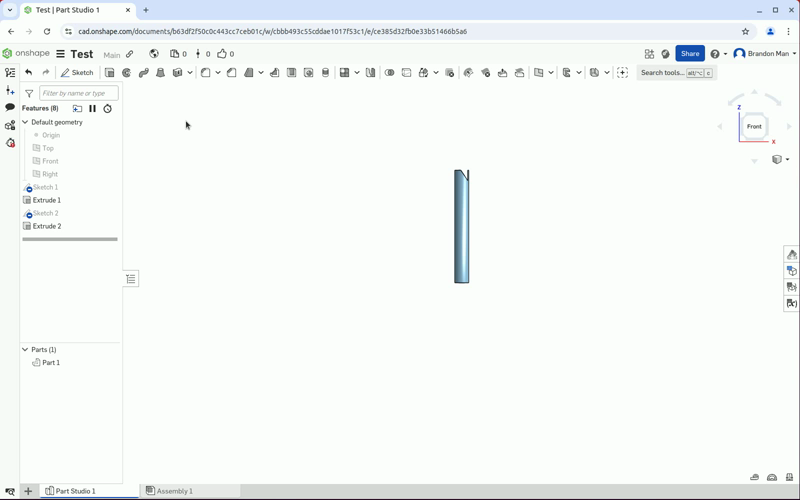
mouse_move(73, 189)
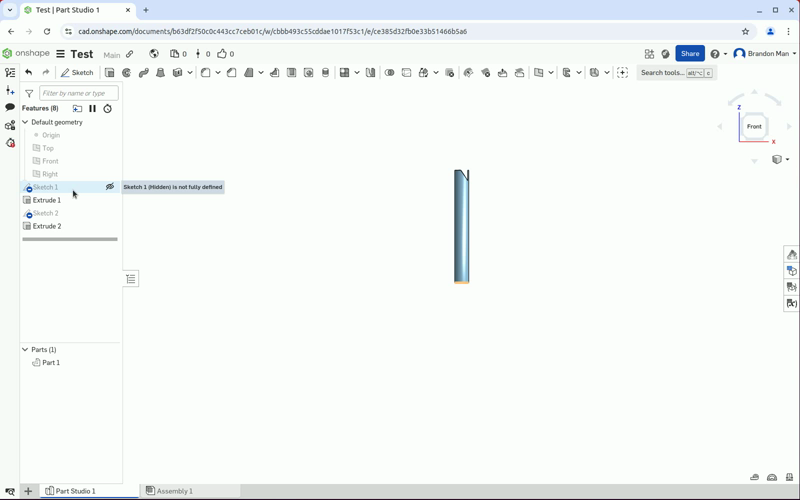
click(73, 189)
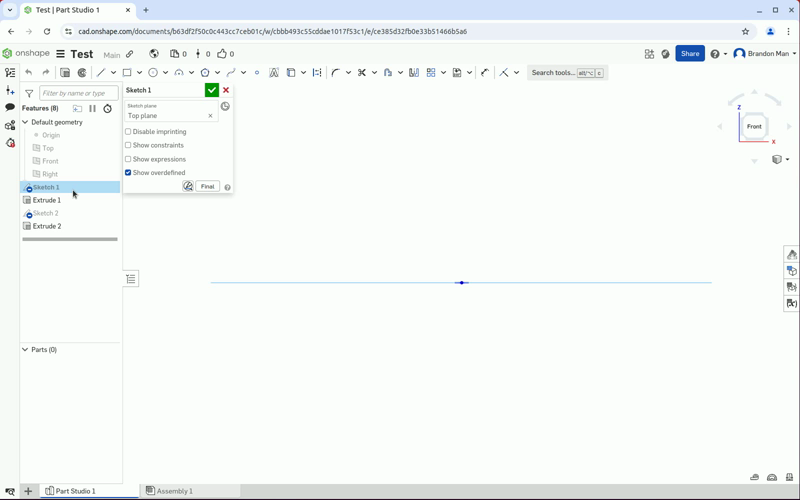
mouse_move(229, 92)
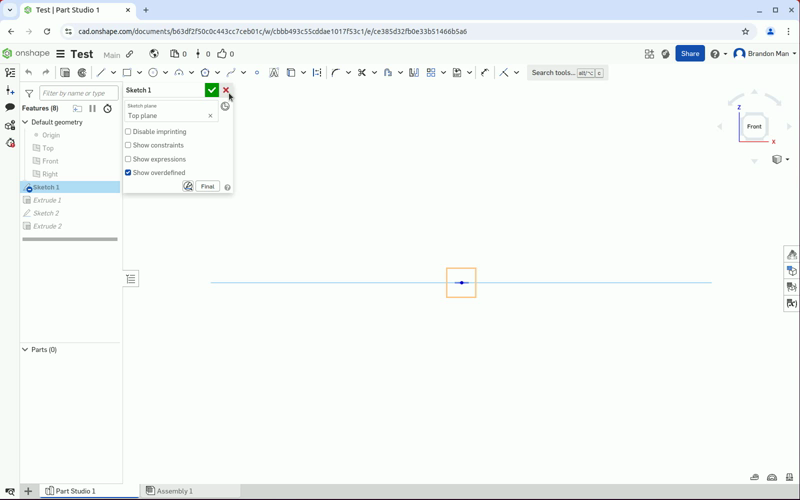
click(229, 92)
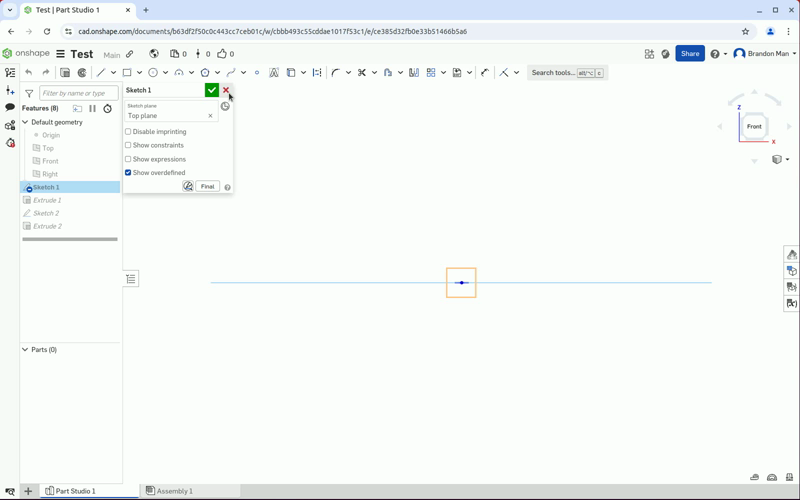
key(shift+s)
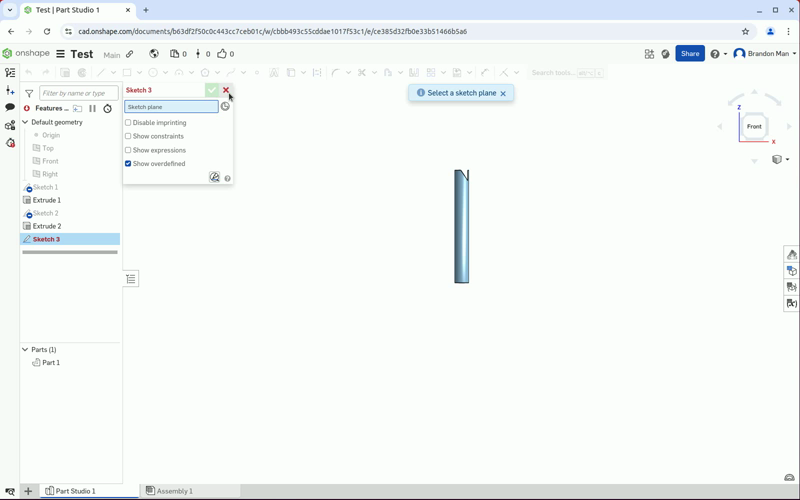
mouse_move(73, 163)
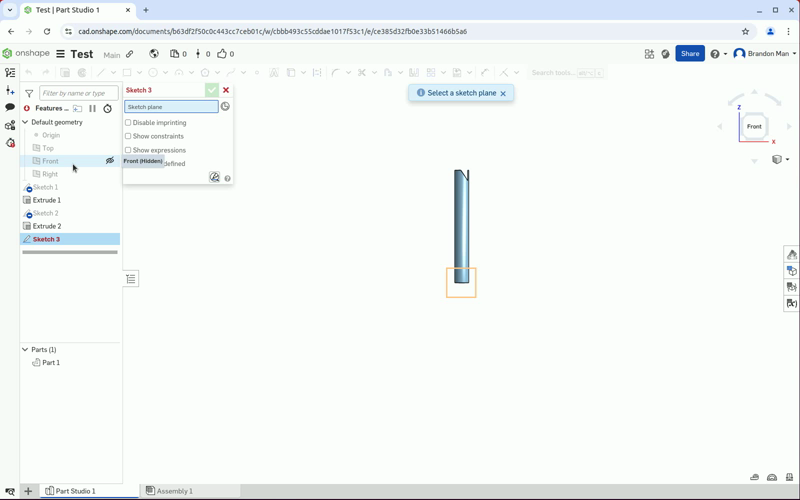
click(73, 163)
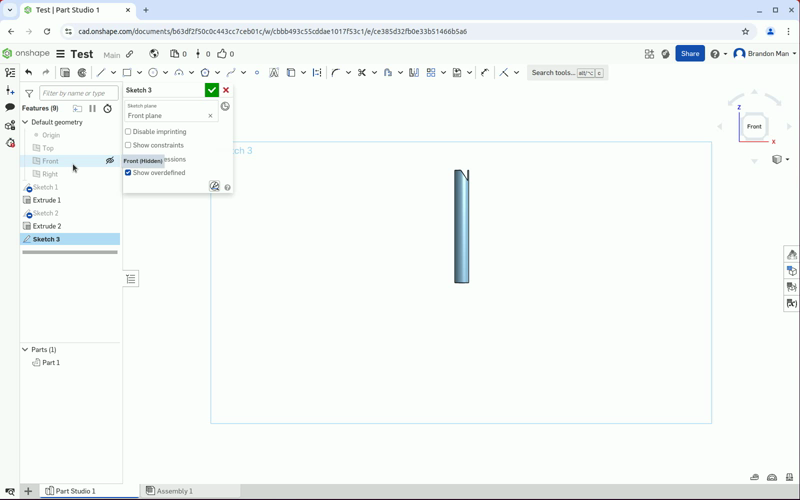
mouse_move(73, 352)
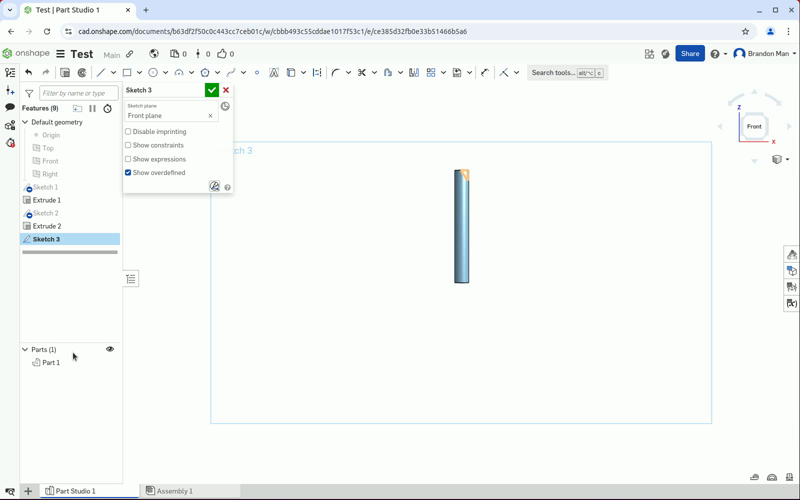
key(y)
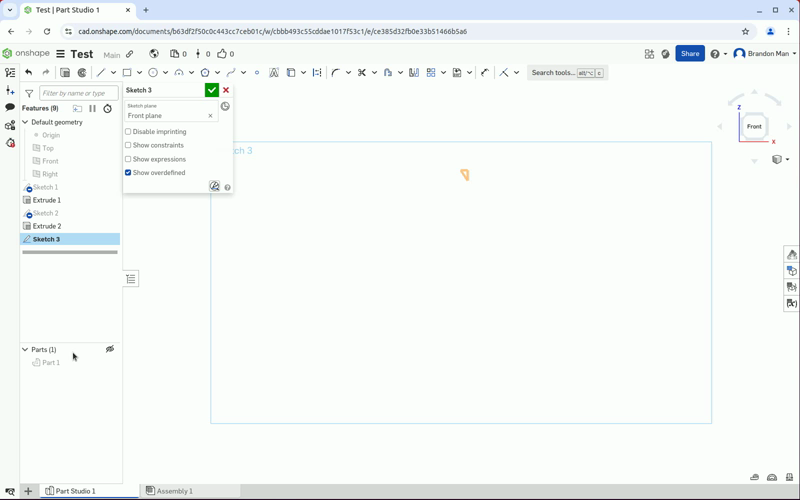
key(l)
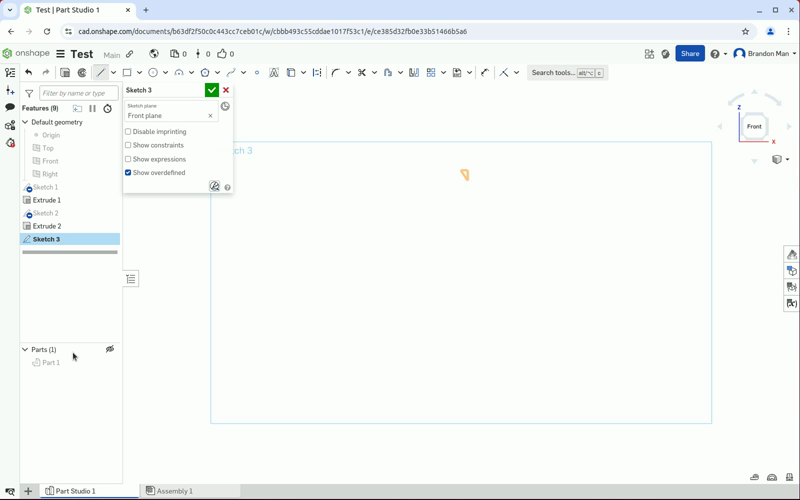
key_down(shift)
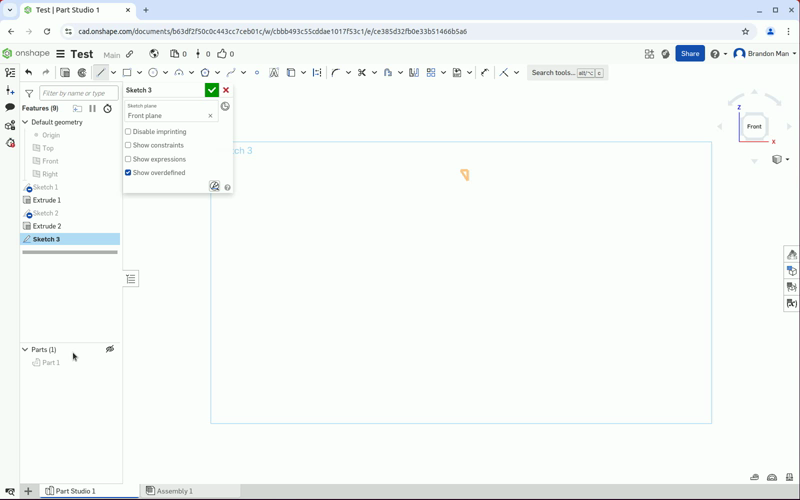
mouse_move(454, 179)
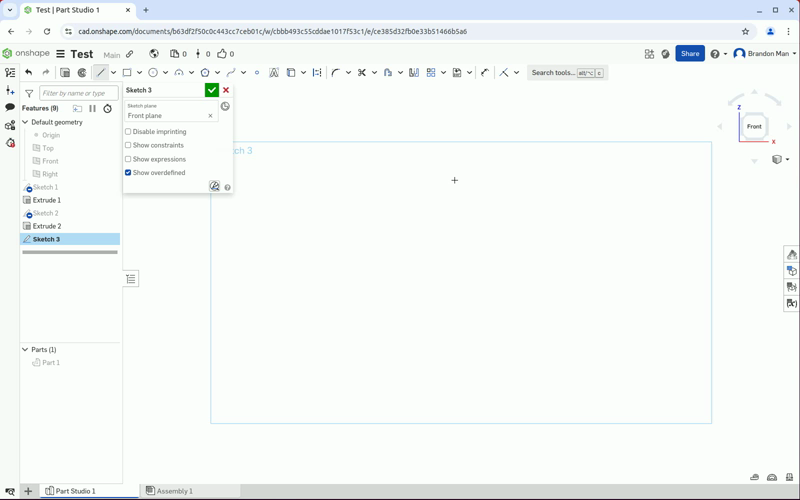
click(454, 179)
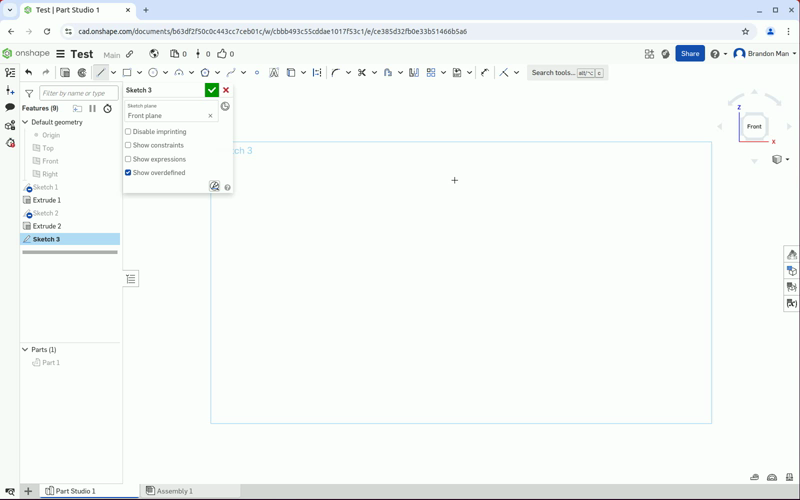
key_up(shift)
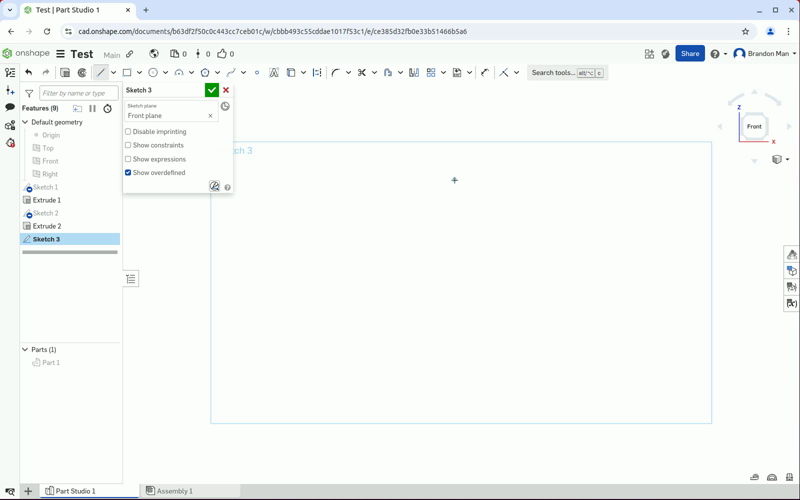
key_down(shift)
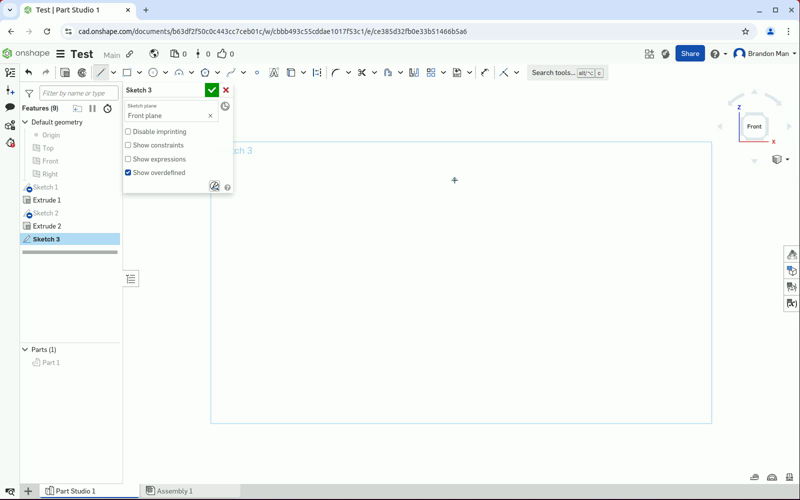
mouse_move(484, 179)
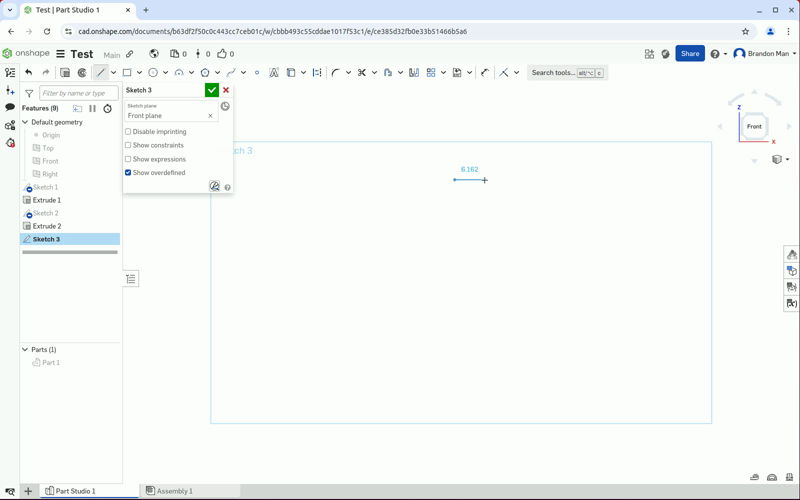
mouse_move(461, 169)
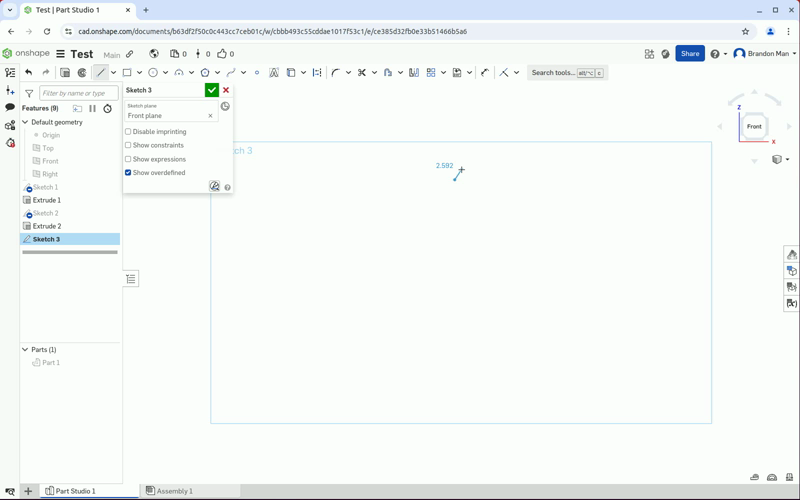
click(461, 169)
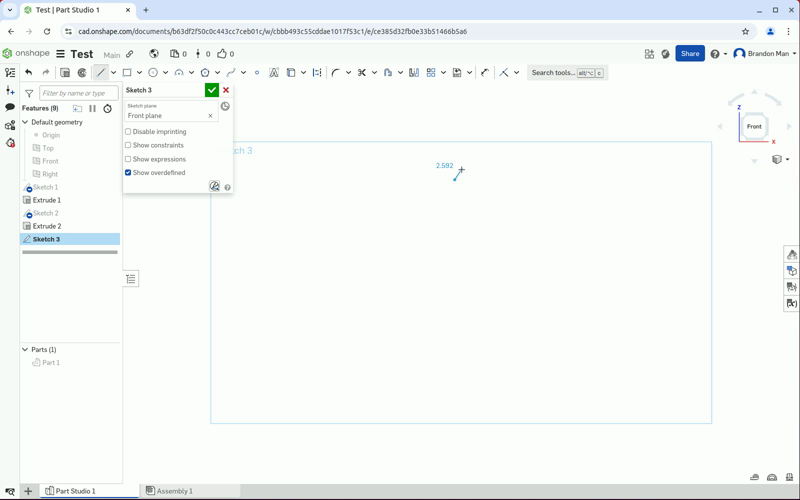
key_up(shift)
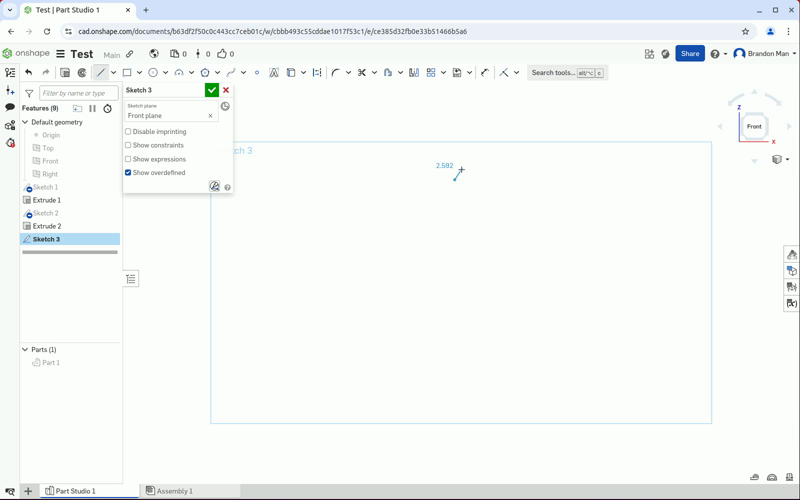
key_down(shift)
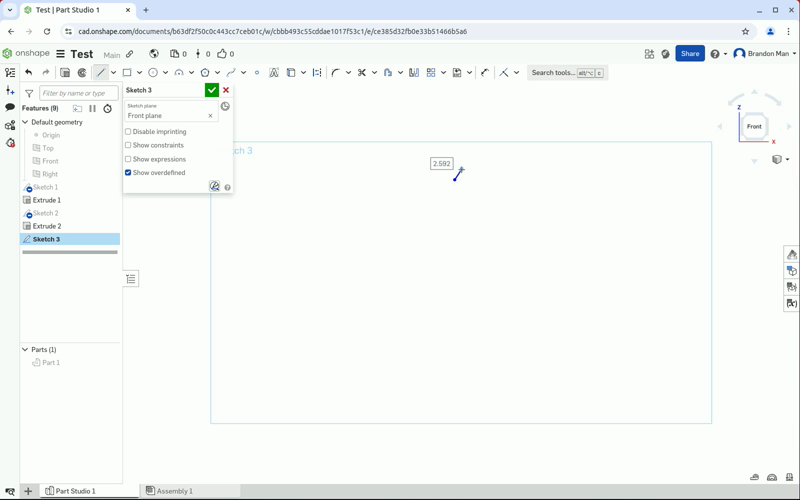
mouse_move(492, 169)
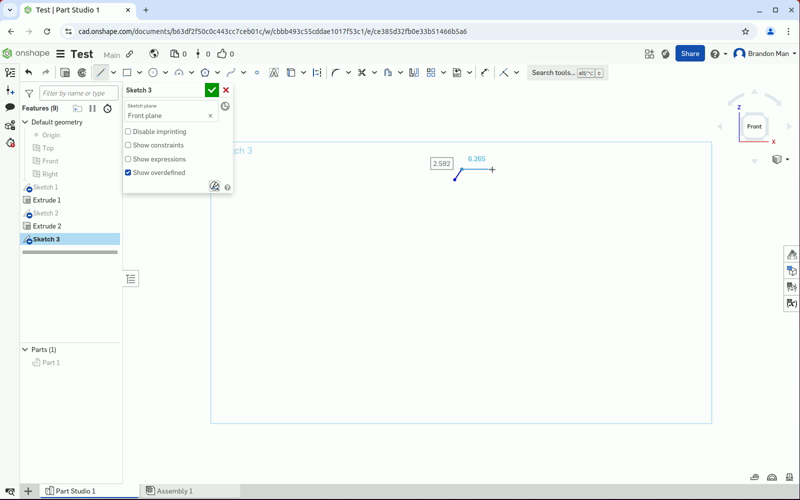
mouse_move(454, 169)
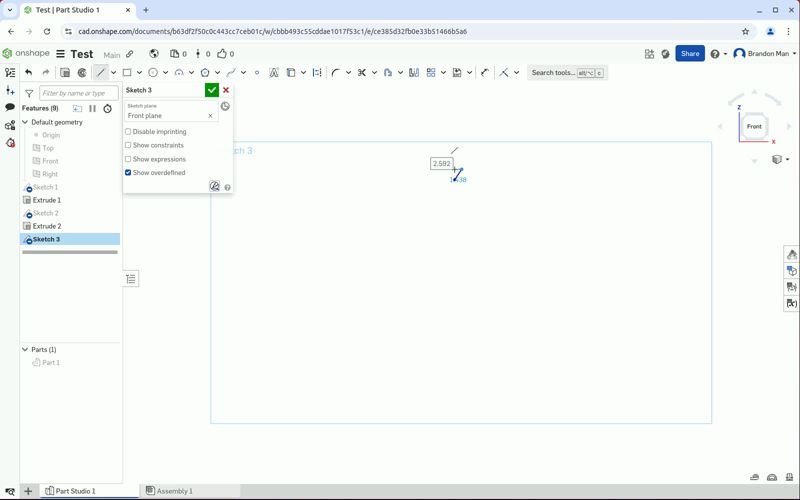
scroll(6)
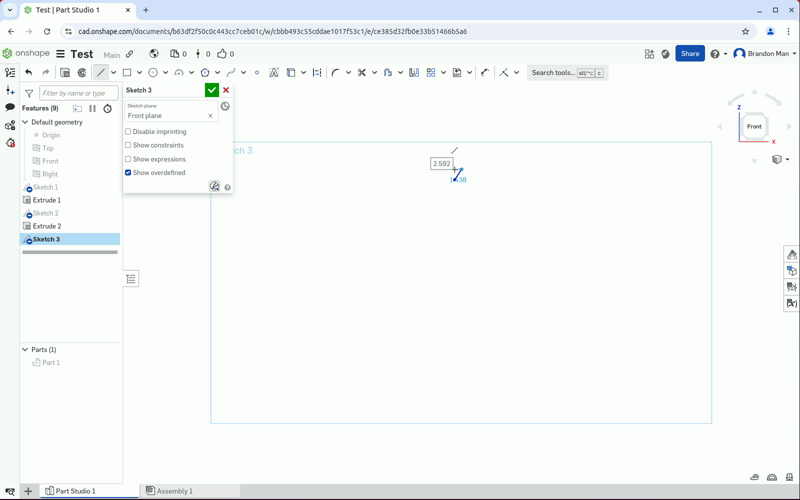
scroll(6)
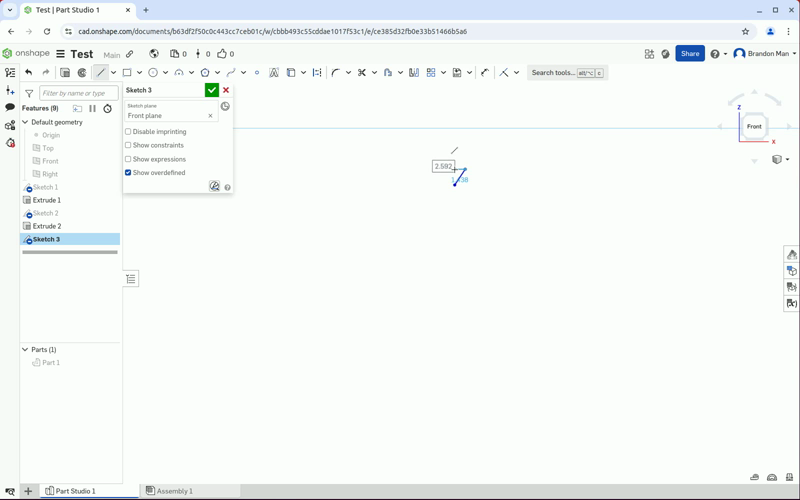
scroll(6)
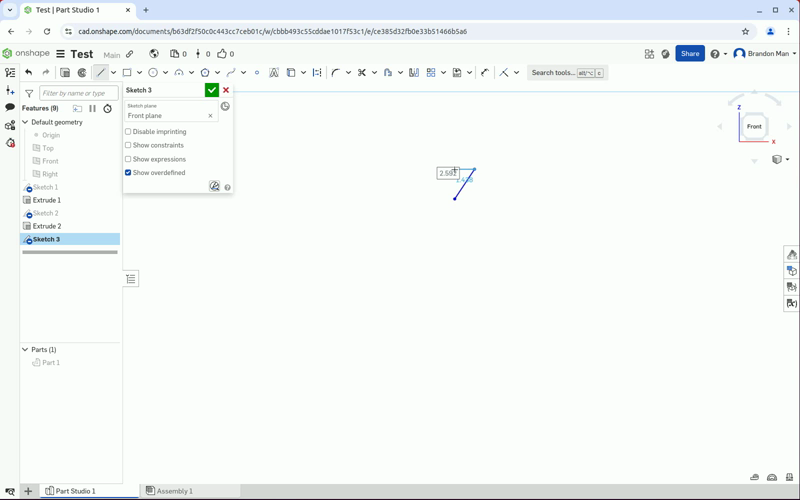
scroll(6)
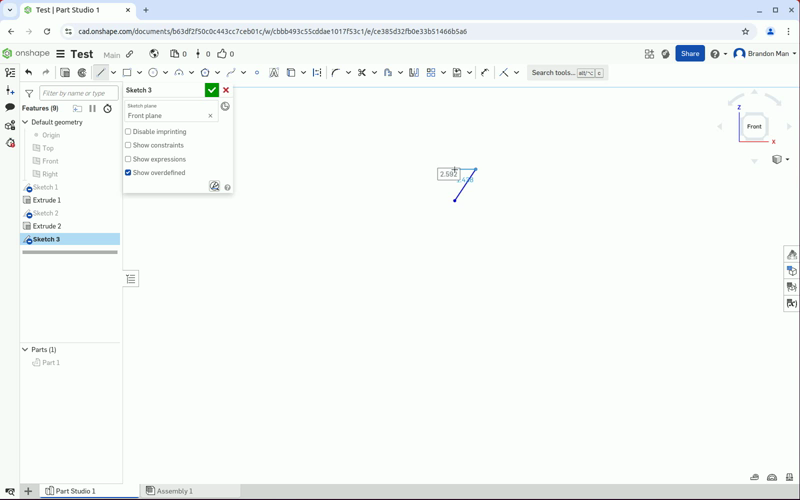
scroll(6)
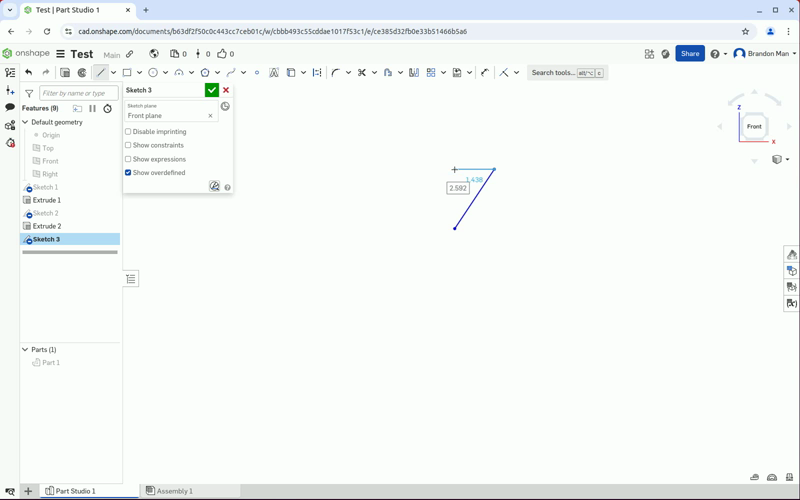
scroll(6)
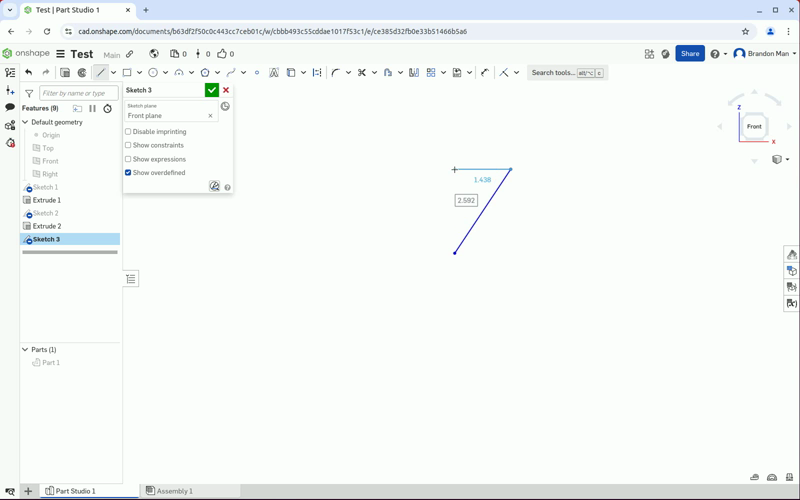
scroll(6)
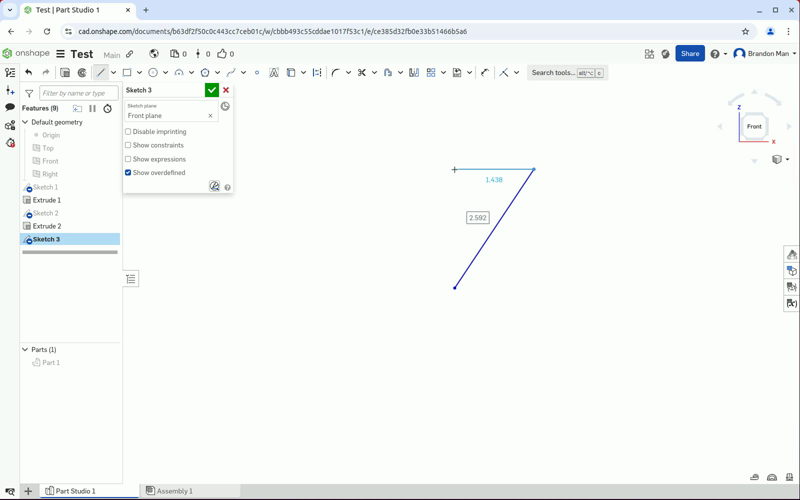
click(454, 169)
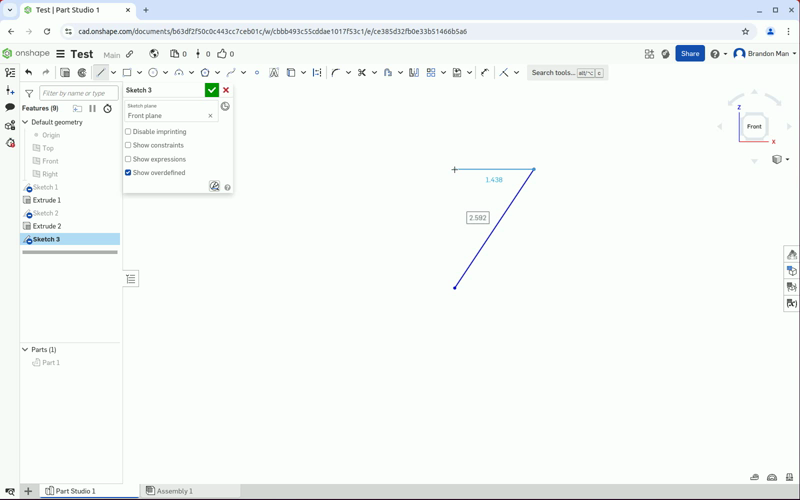
scroll(-6)
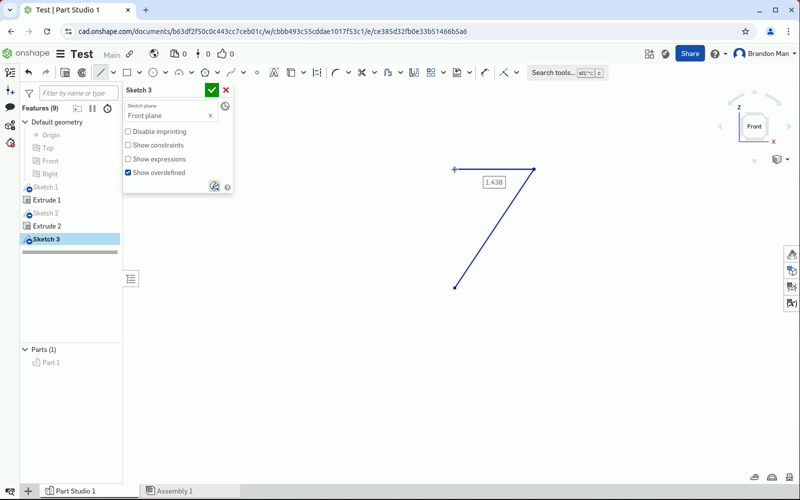
scroll(-6)
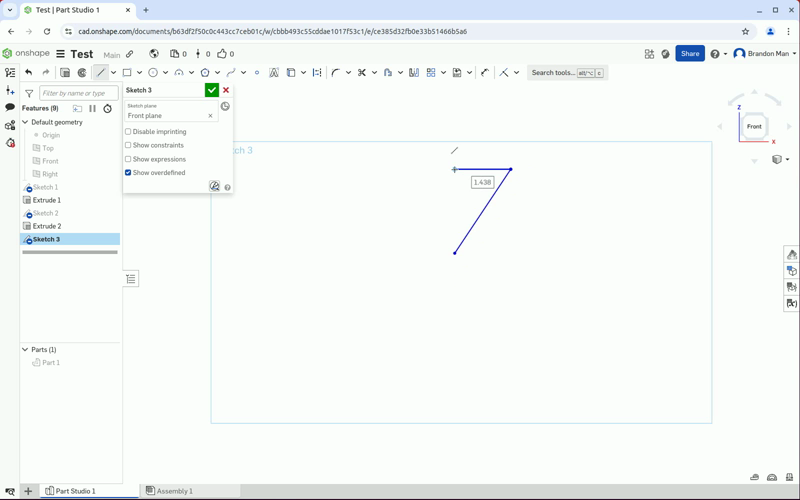
scroll(-6)
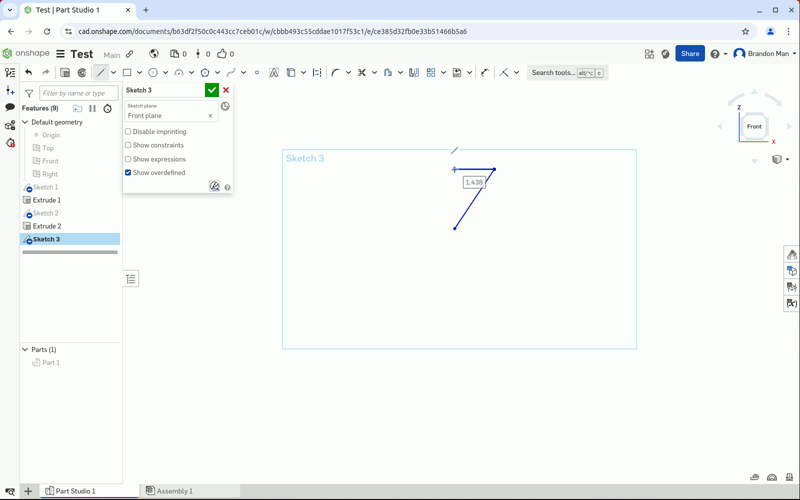
scroll(-6)
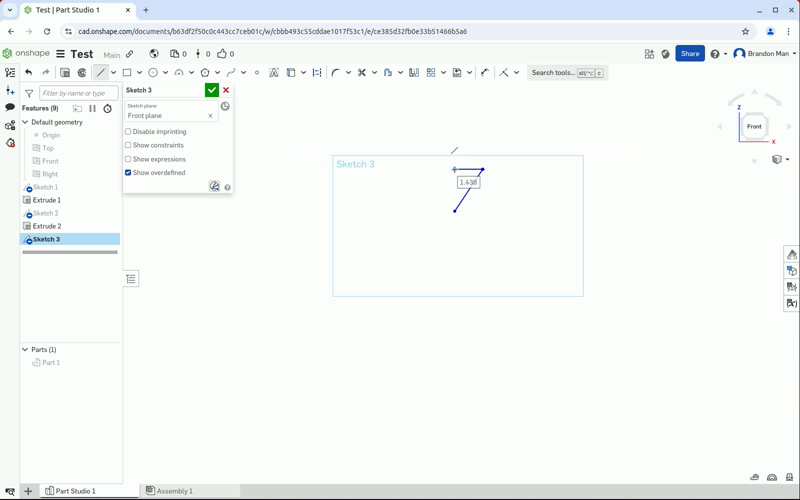
scroll(-6)
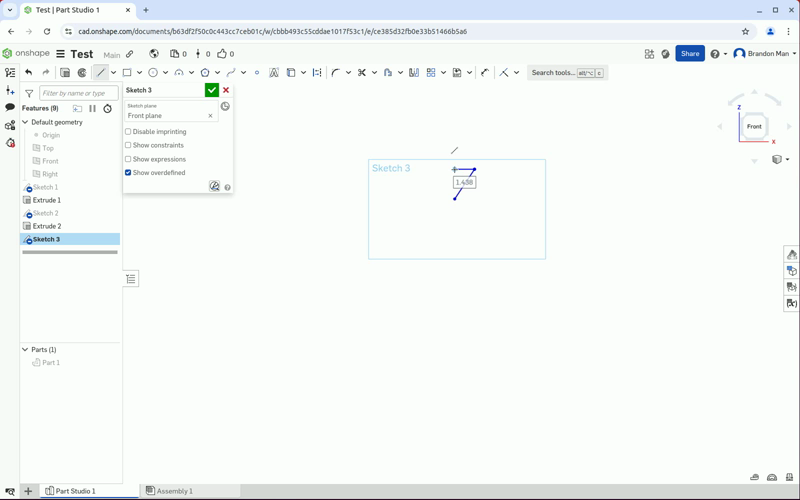
scroll(-6)
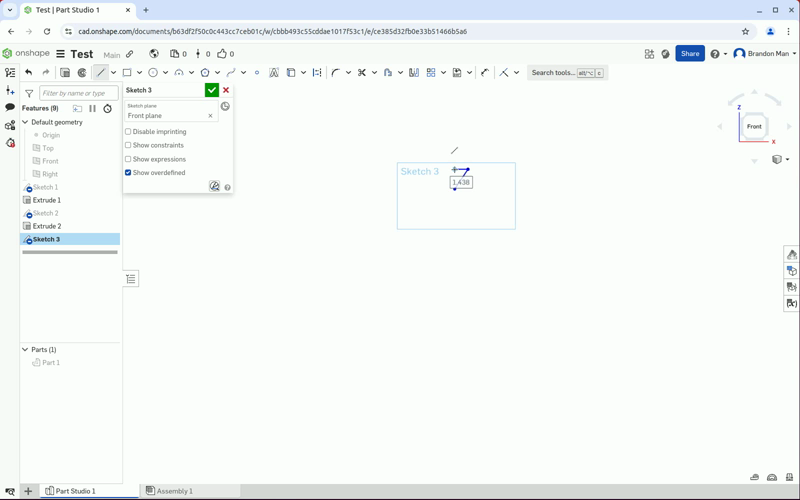
scroll(-6)
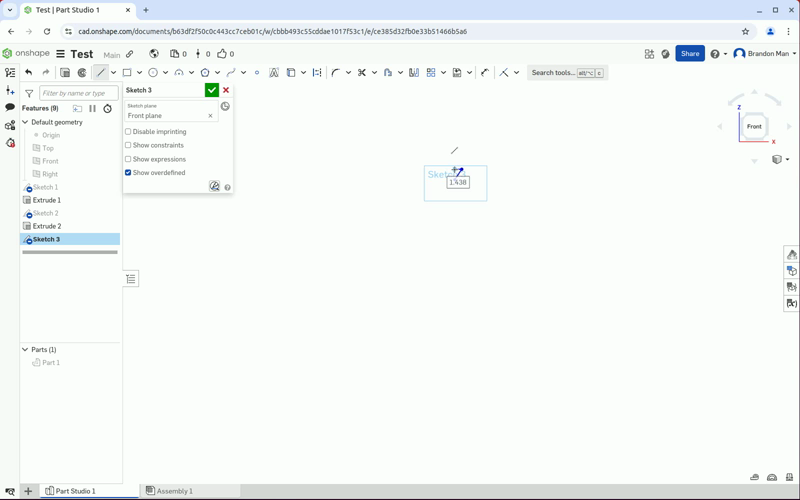
key_up(shift)
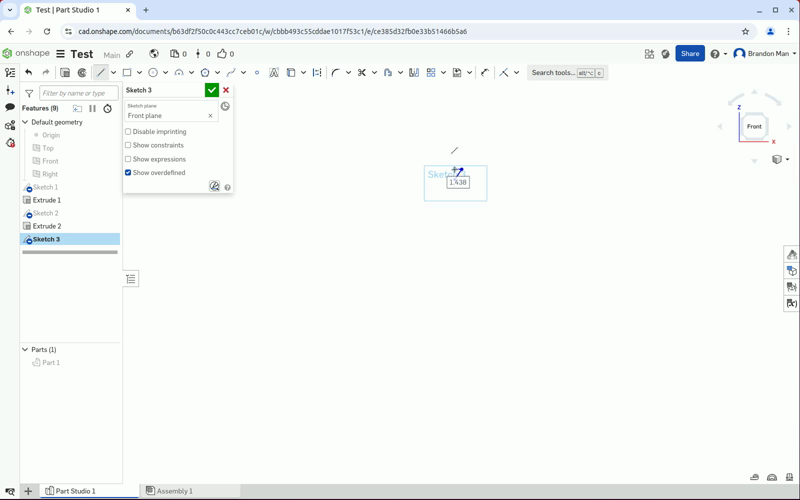
mouse_move(484, 169)
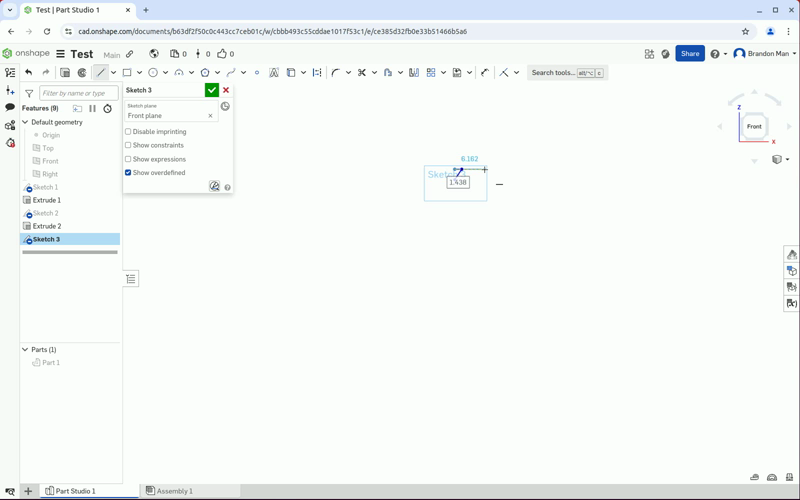
key_down(shift)
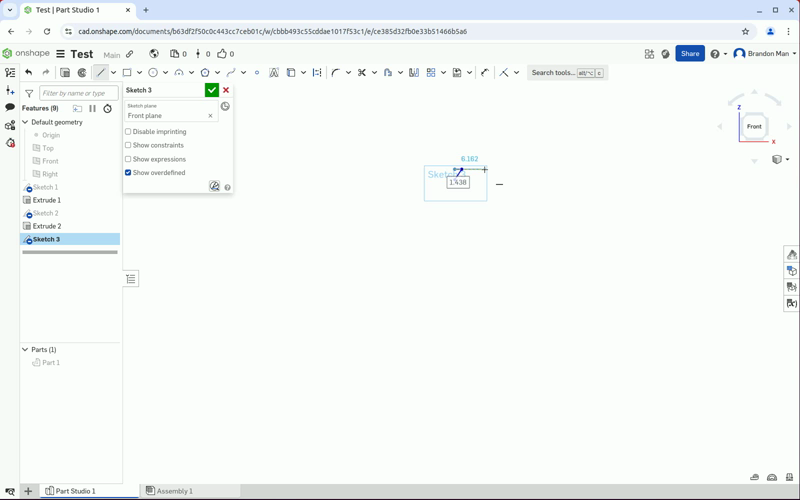
mouse_move(454, 179)
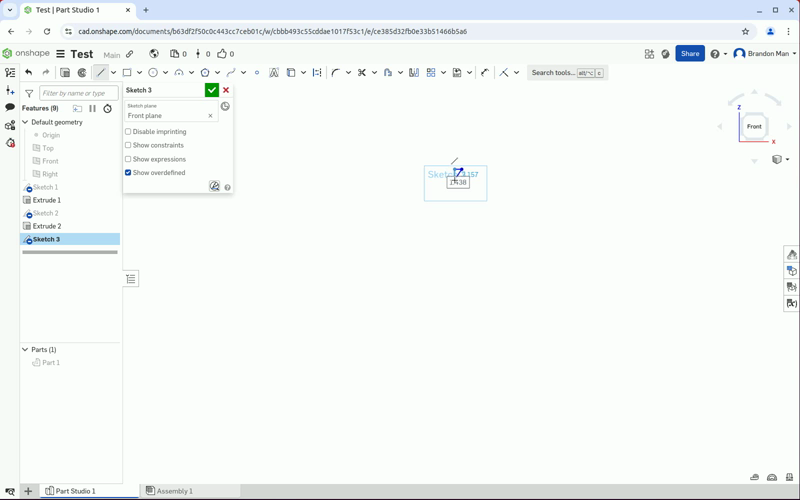
key_up(shift)
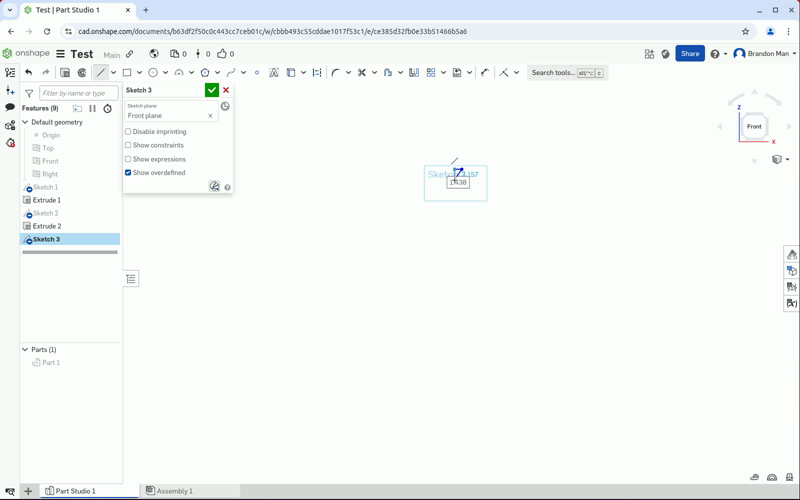
click(454, 179)
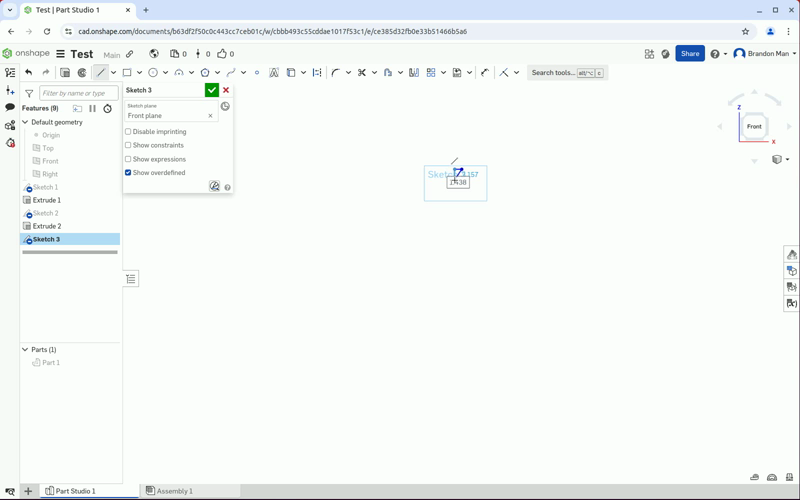
key(esc)
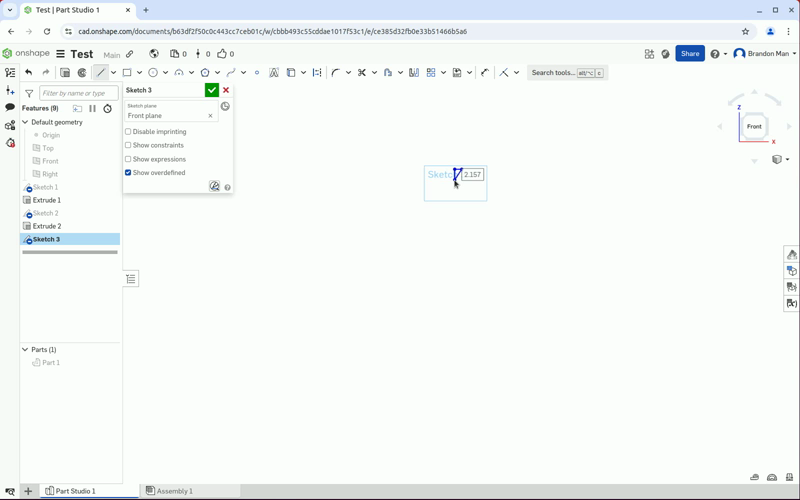
mouse_move(456, 169)
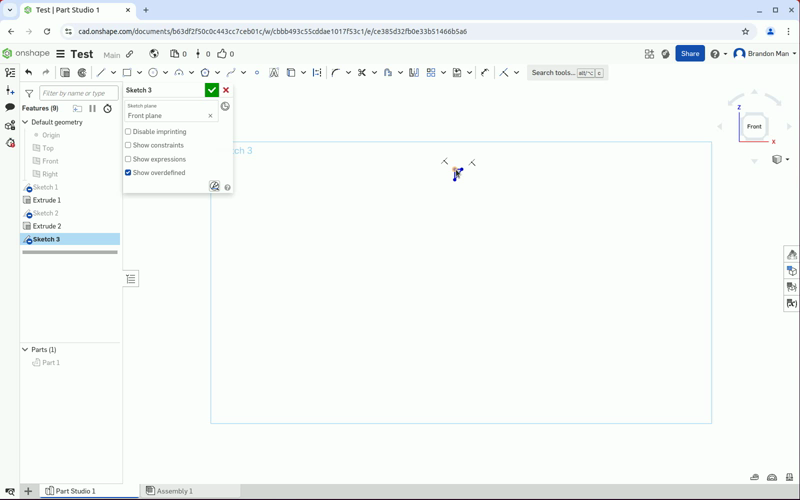
scroll(6)
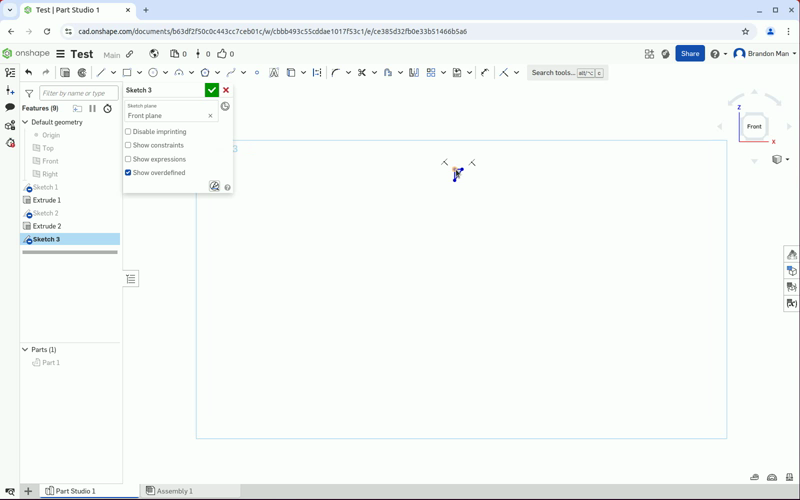
scroll(6)
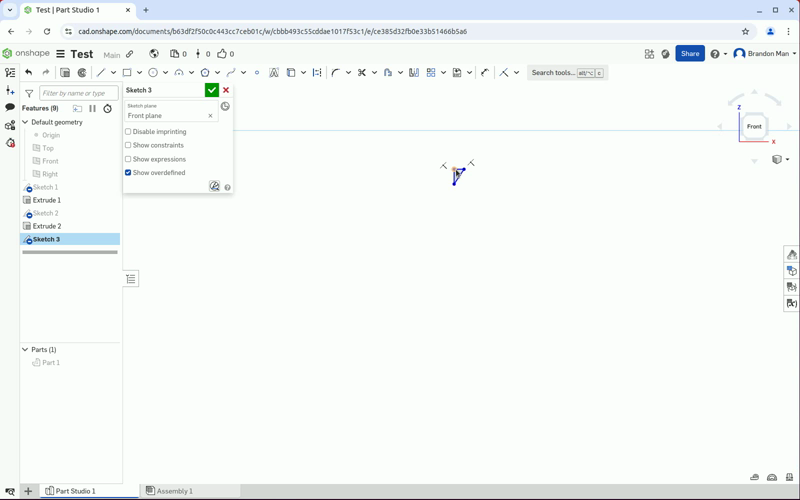
scroll(6)
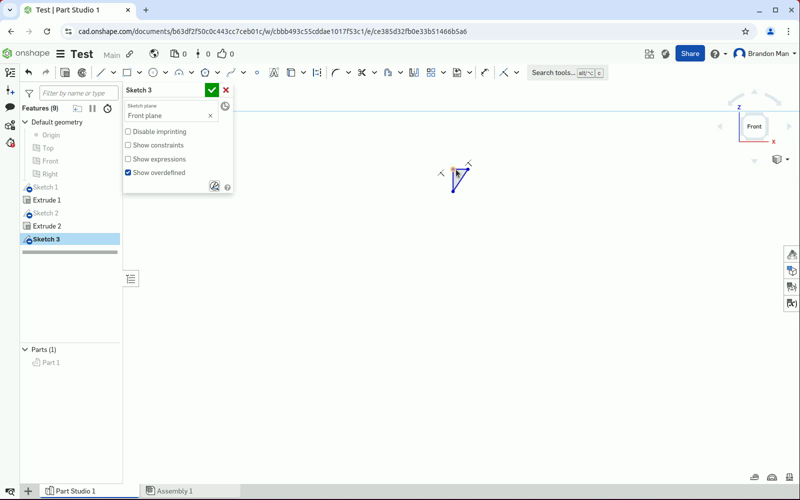
scroll(6)
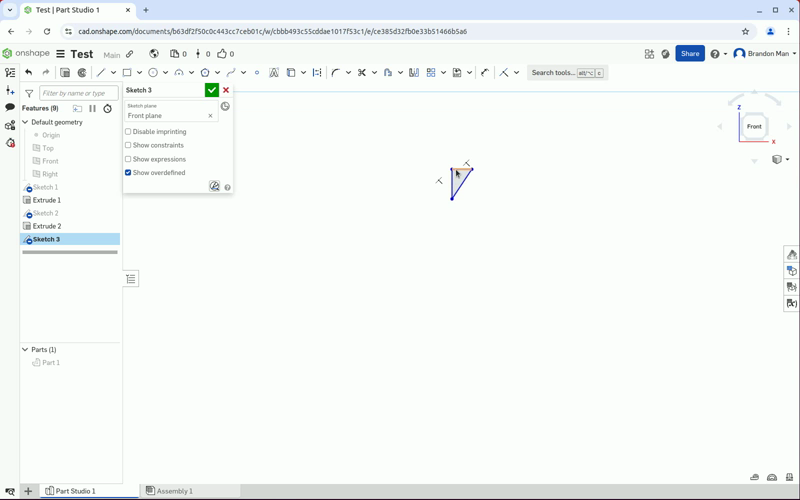
scroll(6)
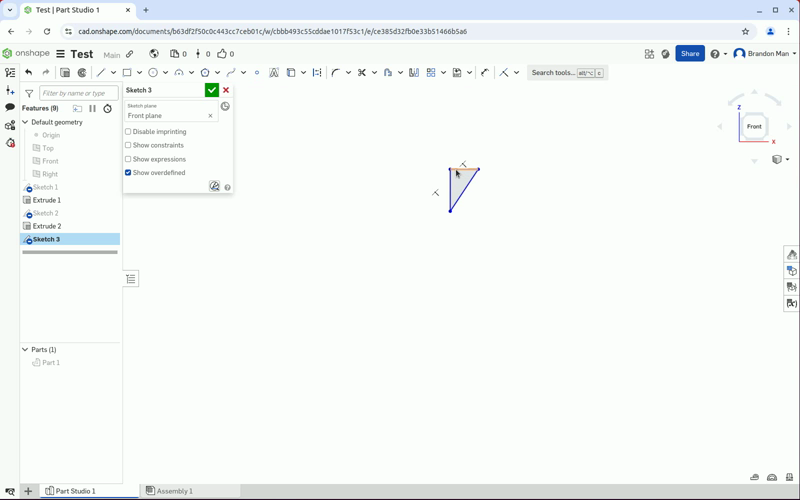
scroll(6)
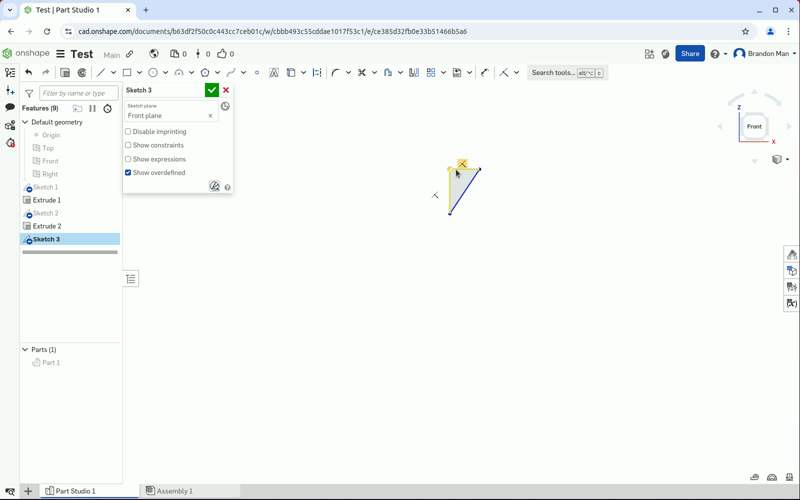
scroll(6)
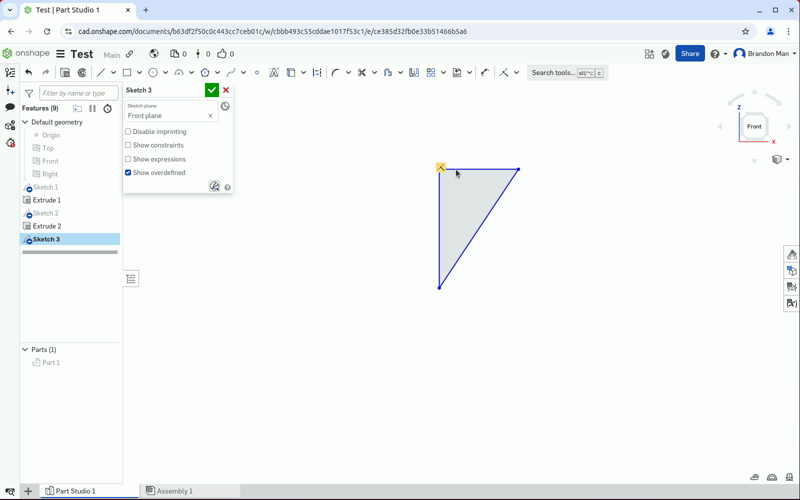
click(456, 169)
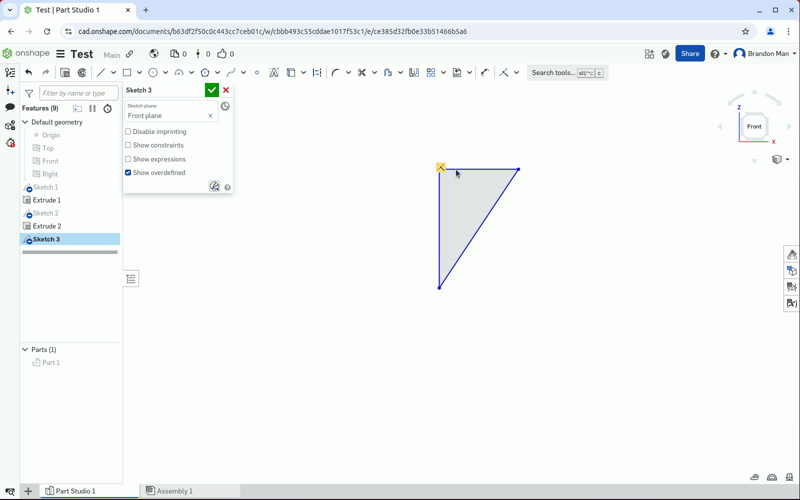
scroll(-6)
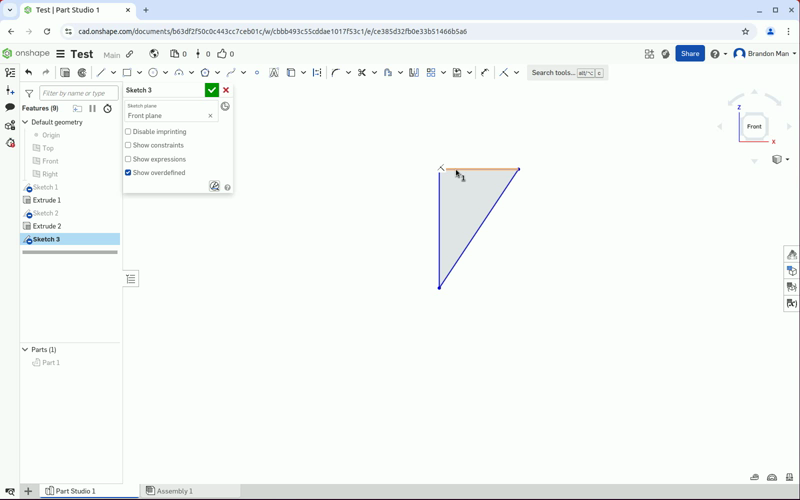
scroll(-6)
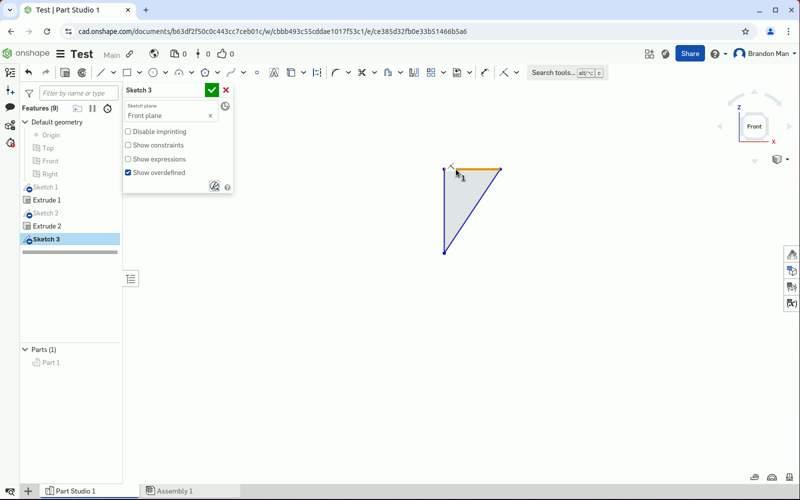
scroll(-6)
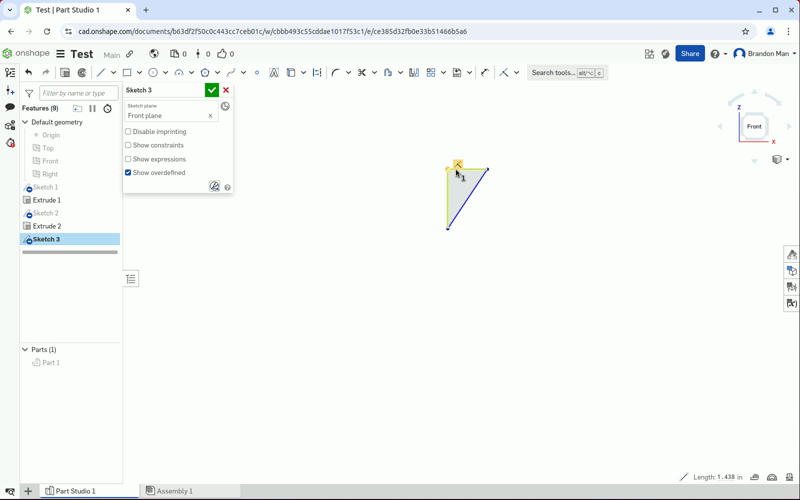
scroll(-6)
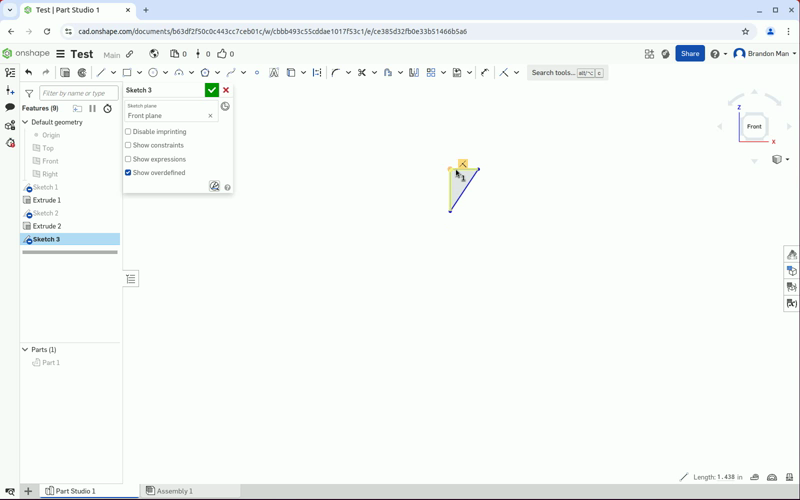
scroll(-6)
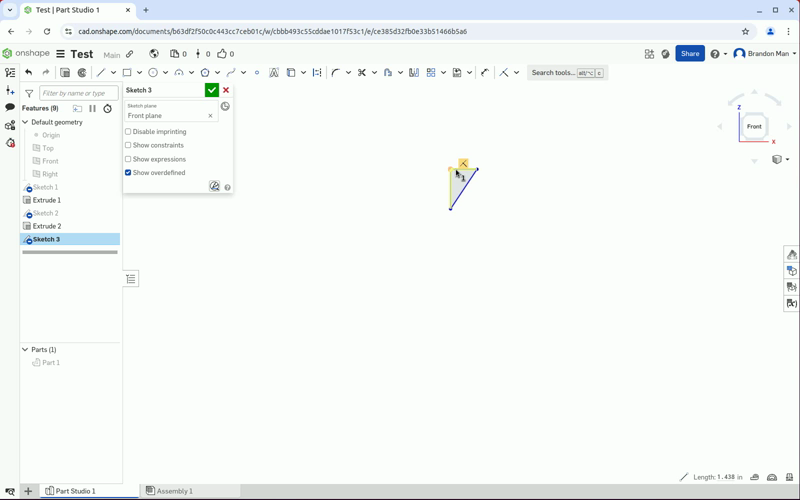
scroll(-6)
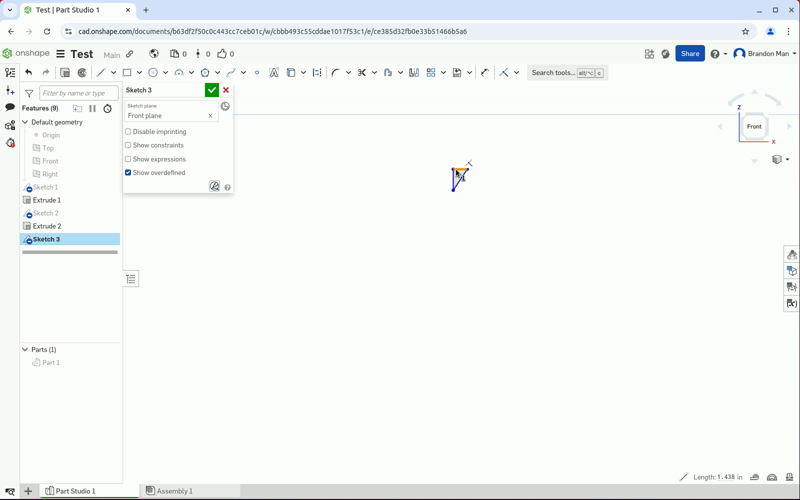
scroll(-6)
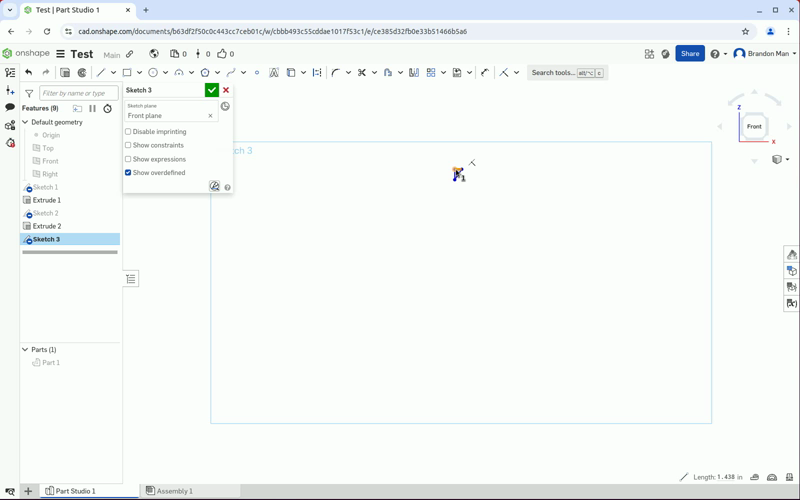
mouse_move(73, 352)
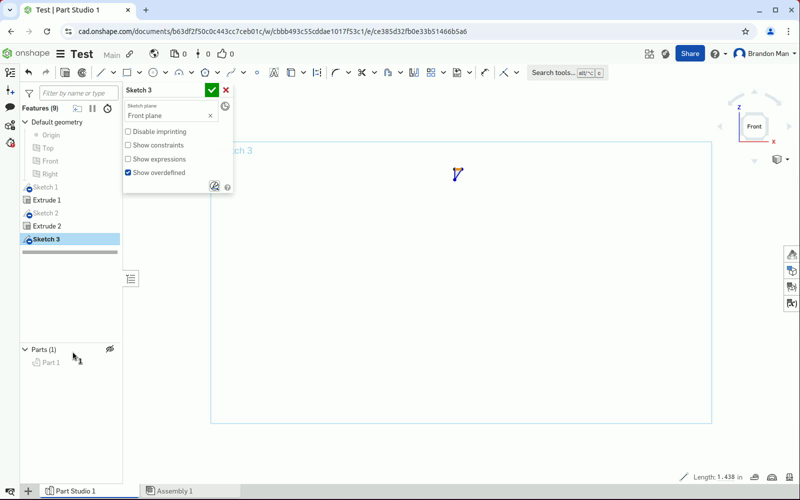
key(shift+y)
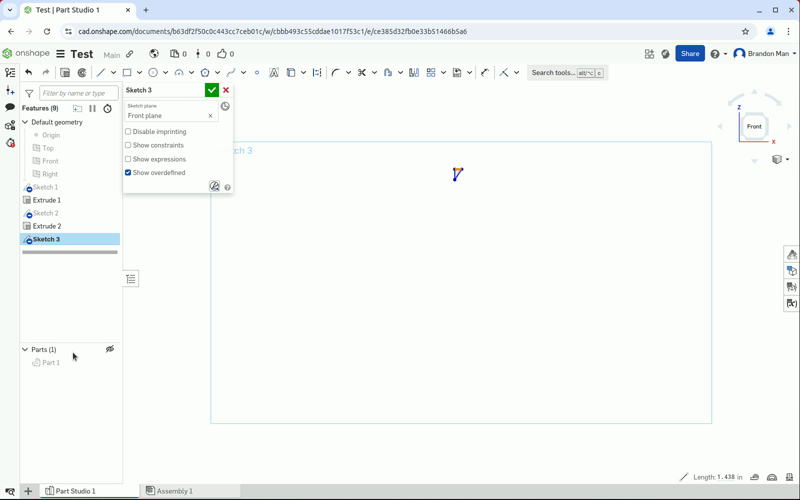
key(shift+e)
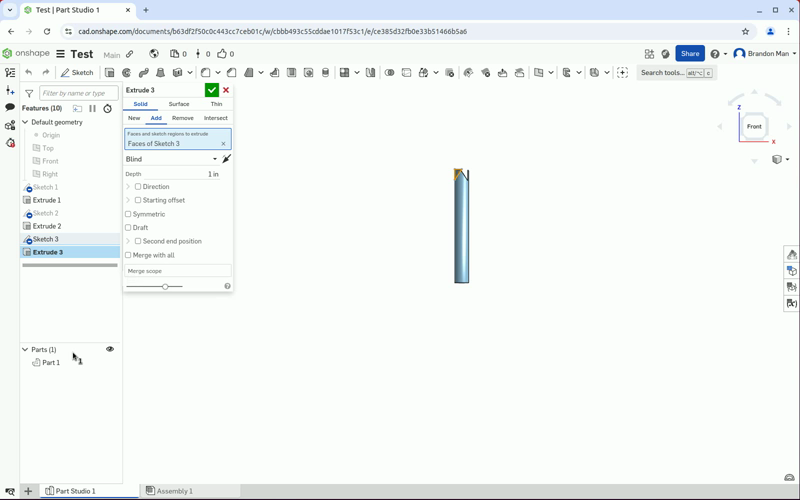
mouse_move(143, 106)
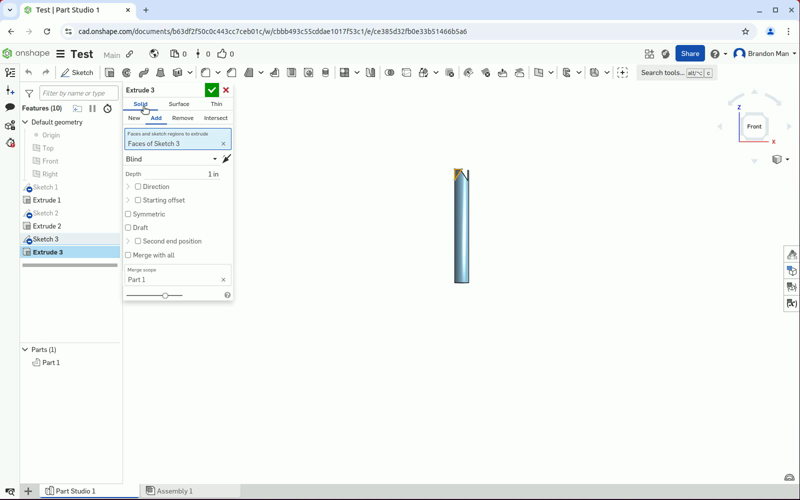
click(143, 106)
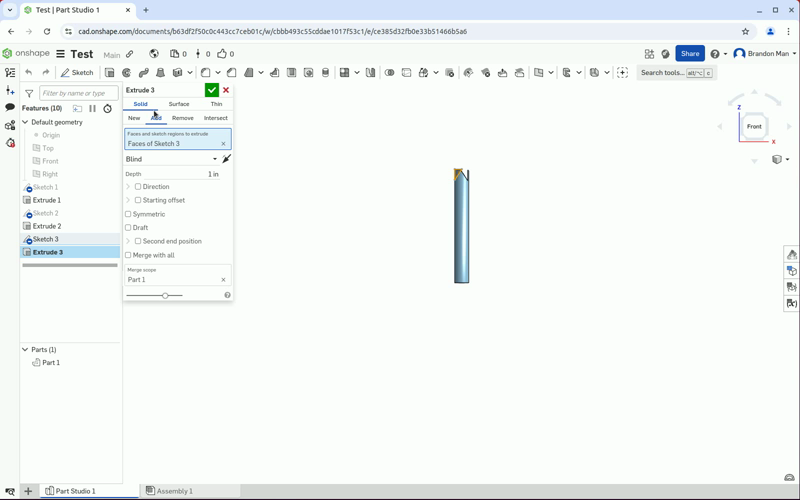
mouse_move(186, 120)
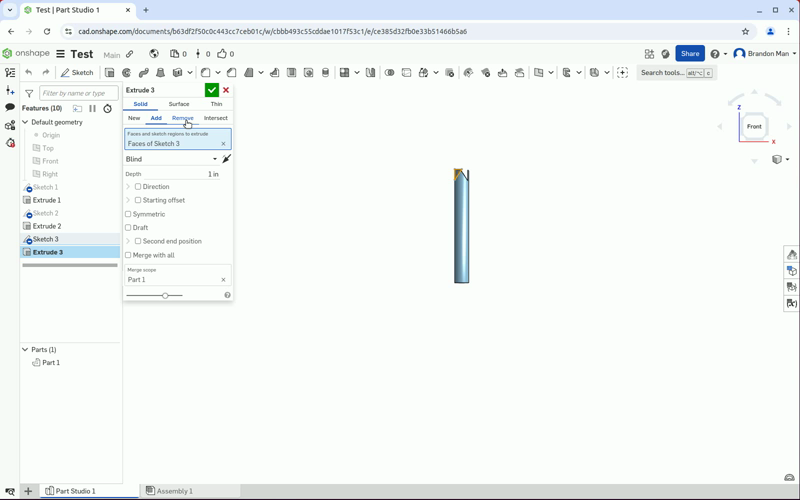
click(186, 120)
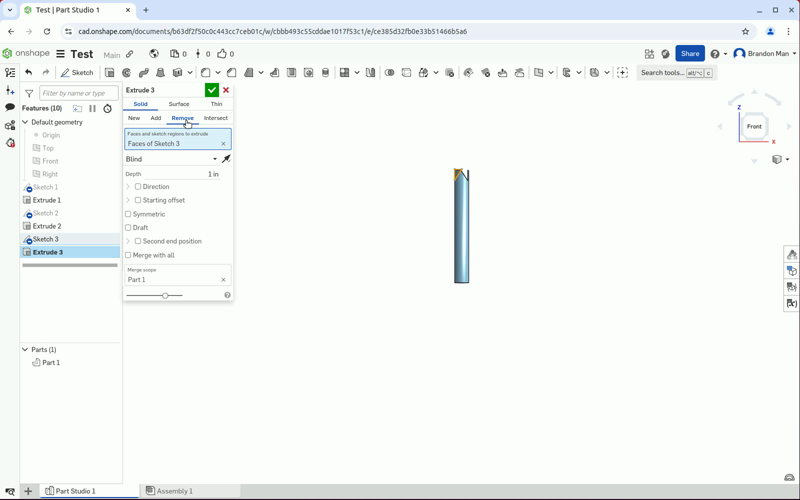
key(tab, 4)
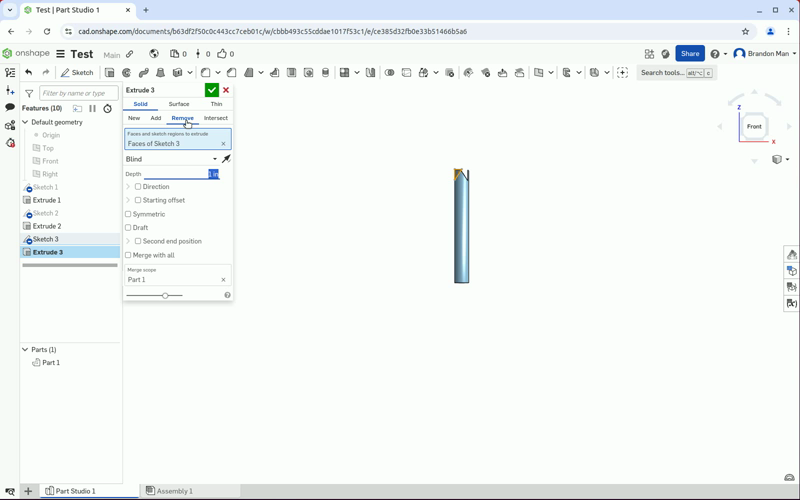
text(16.368)
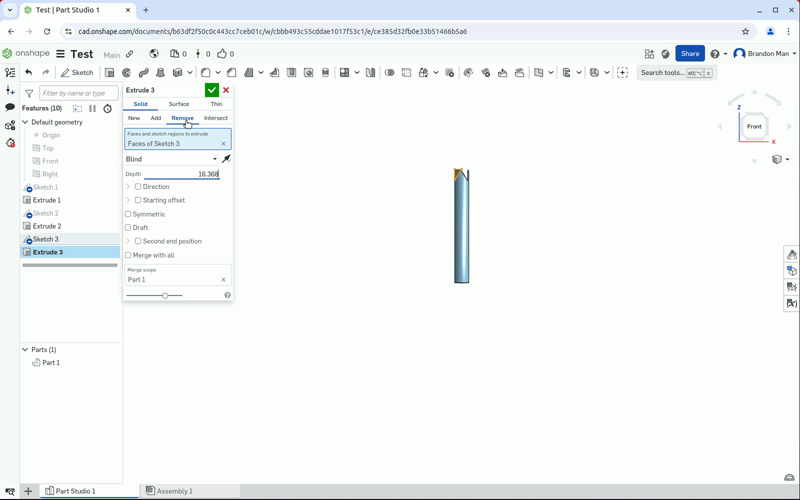
key(tab, 3)
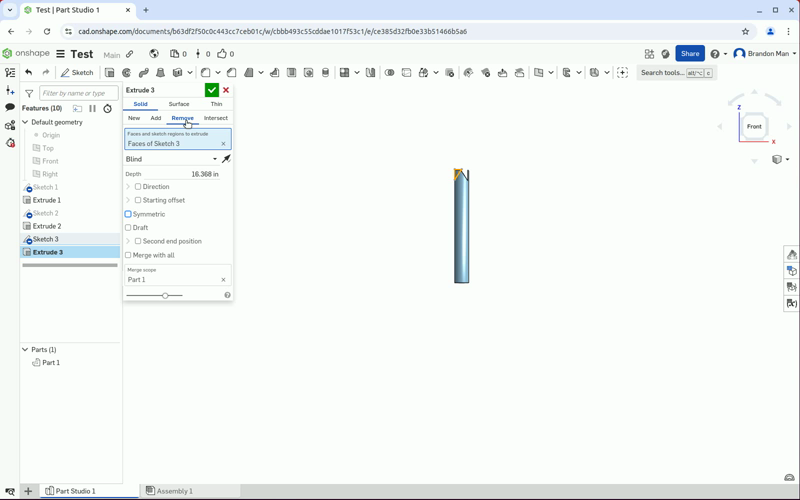
key(space)
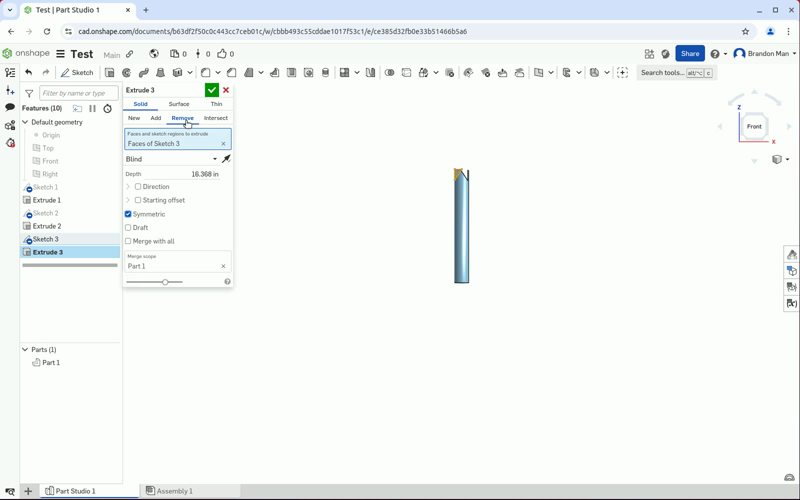
key(tab, 2)
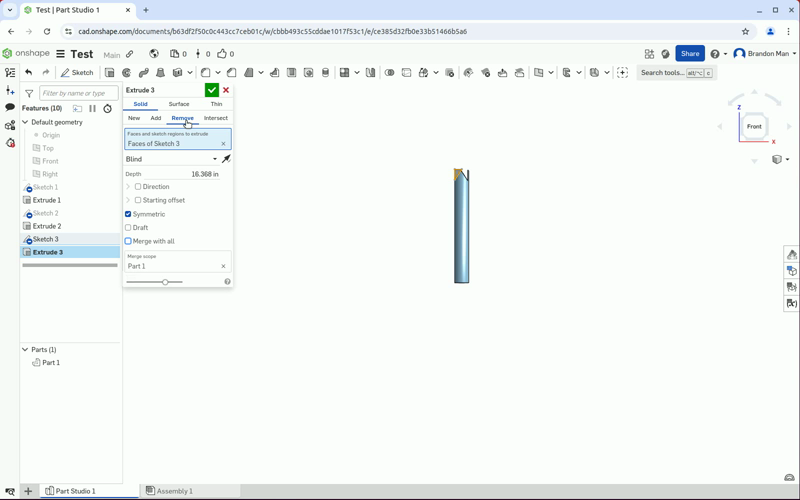
key(space)
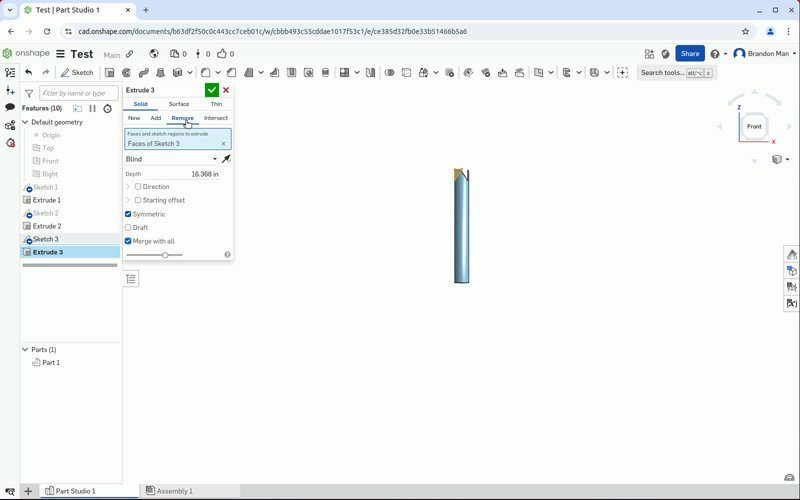
key(enter)
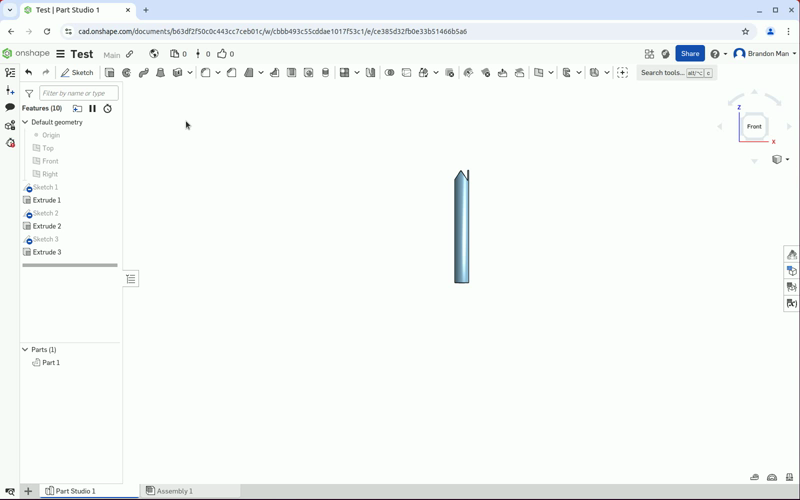
key(shift+h)
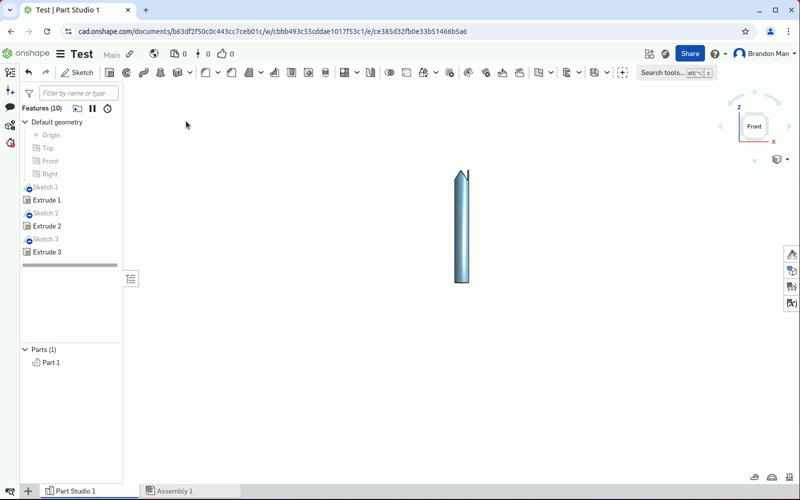
key(shift+h)
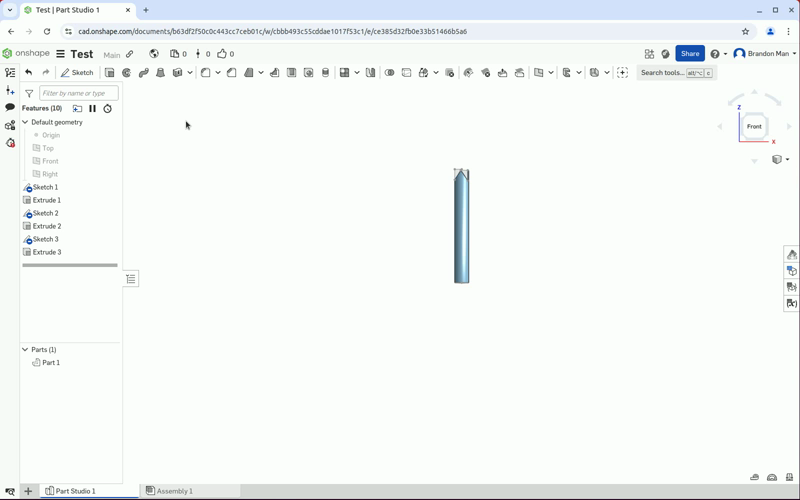
key(shift+7)
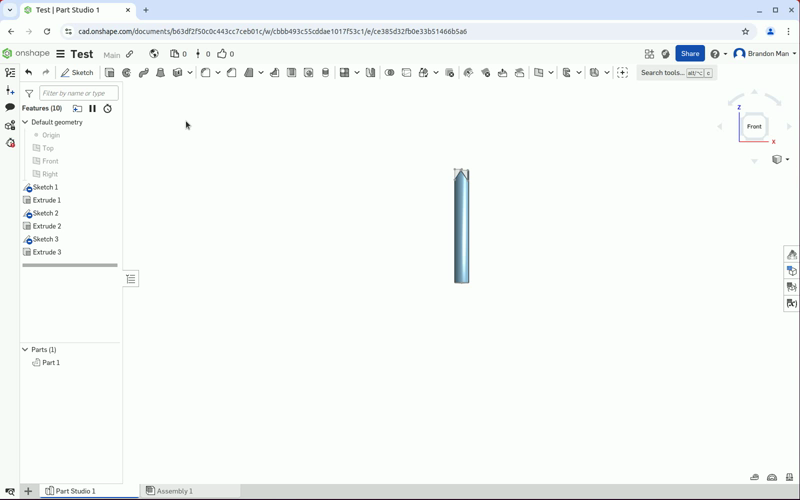
key(left, 2)
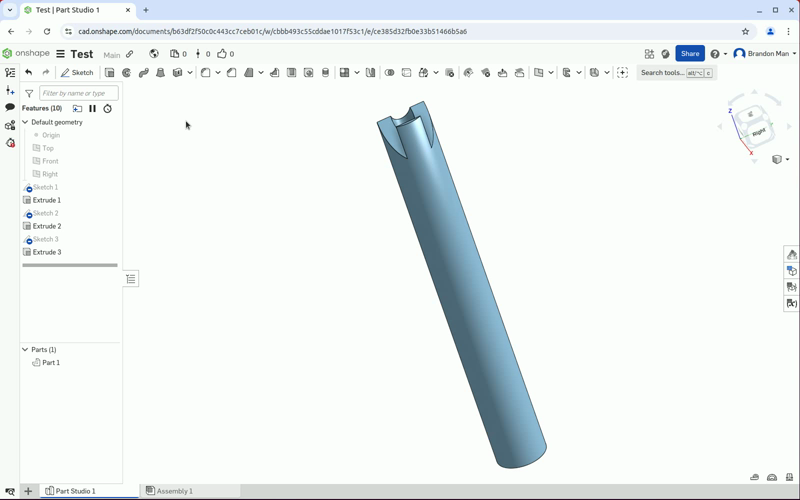
key(down, 2)
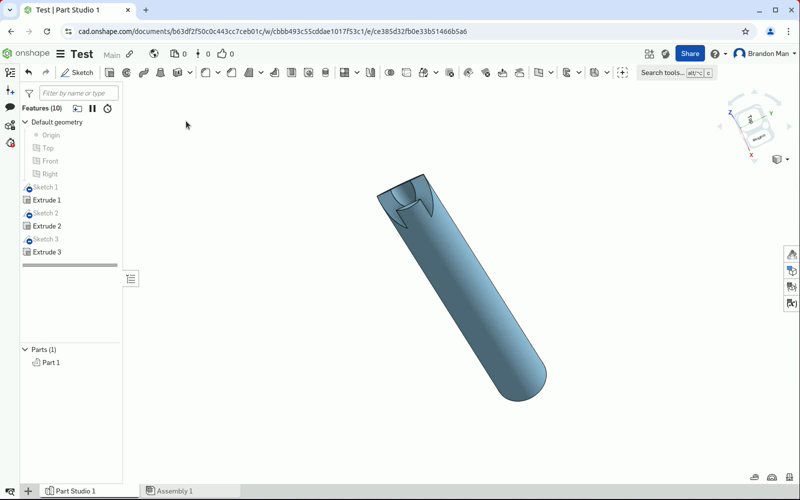
key(up, 2)
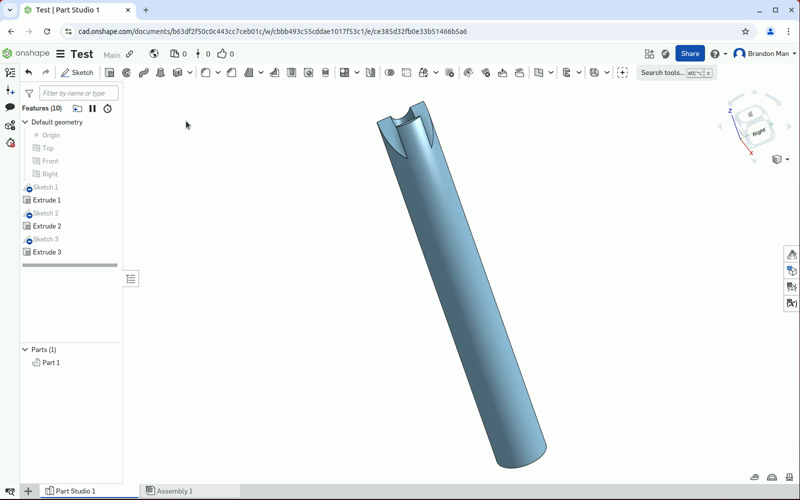
key(right, 2)
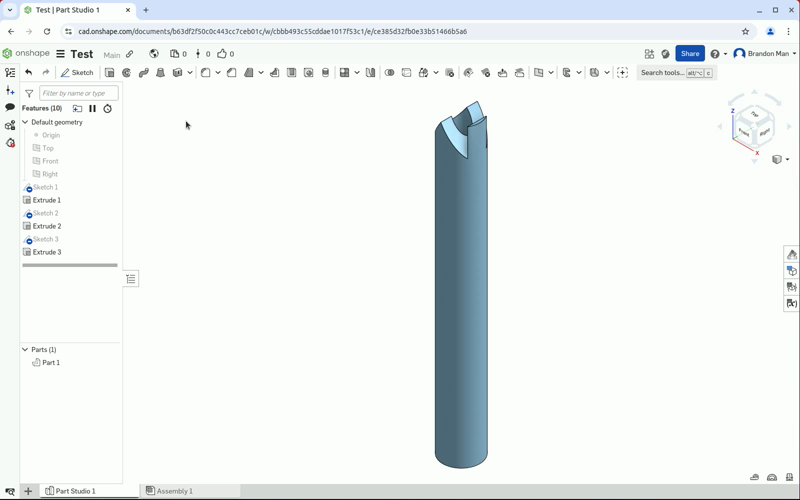
mouse_move(73, 189)
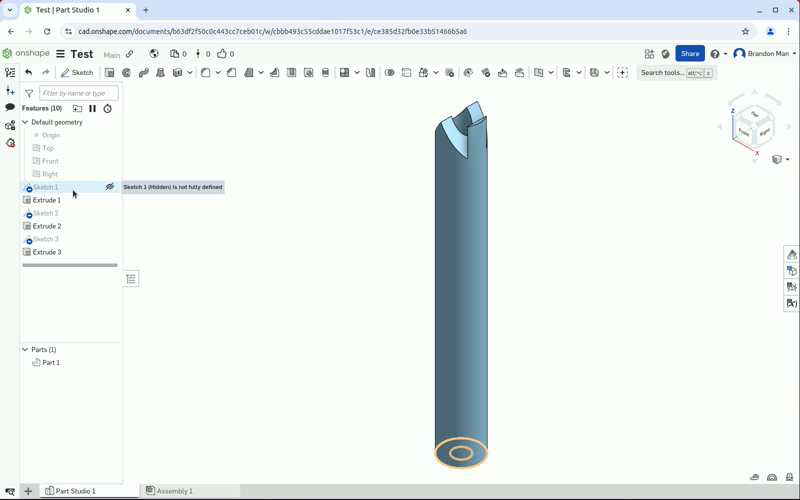
click(73, 189)